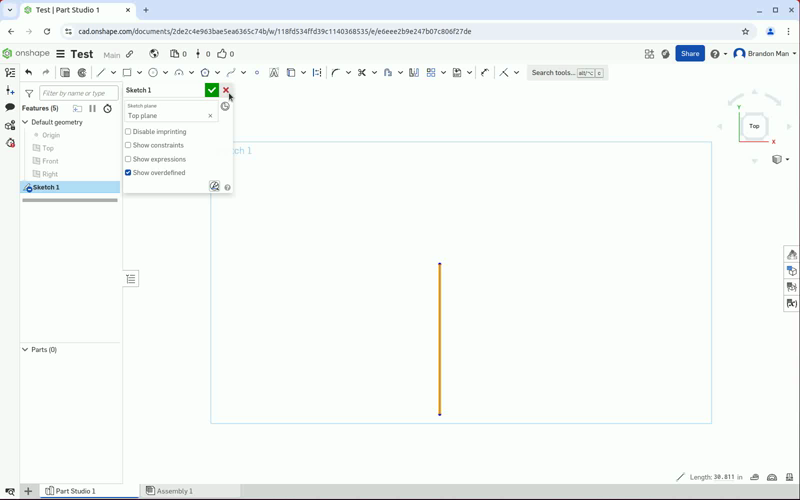
key(shift+h)
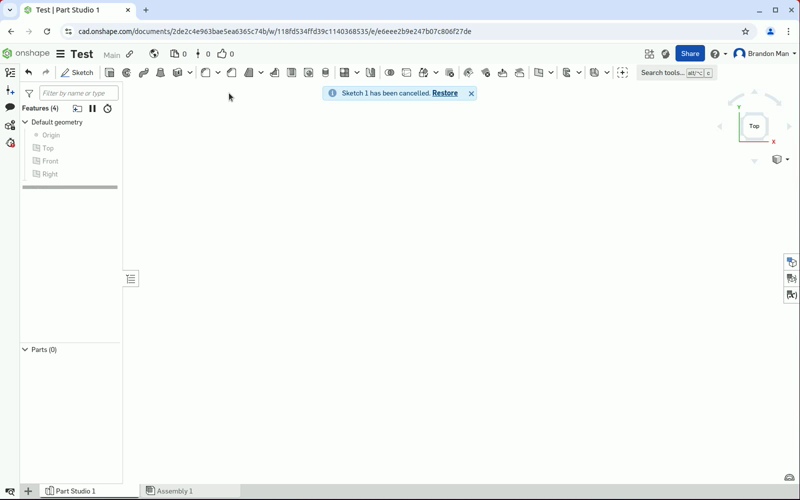
mouse_move(73, 352)
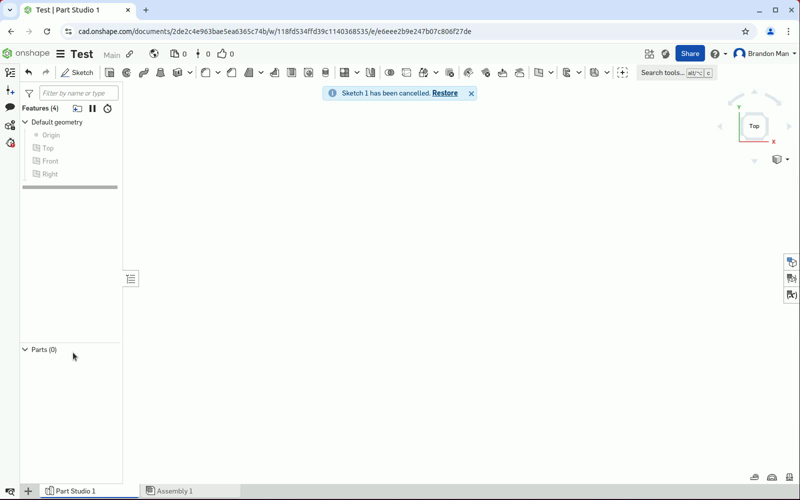
key(y)
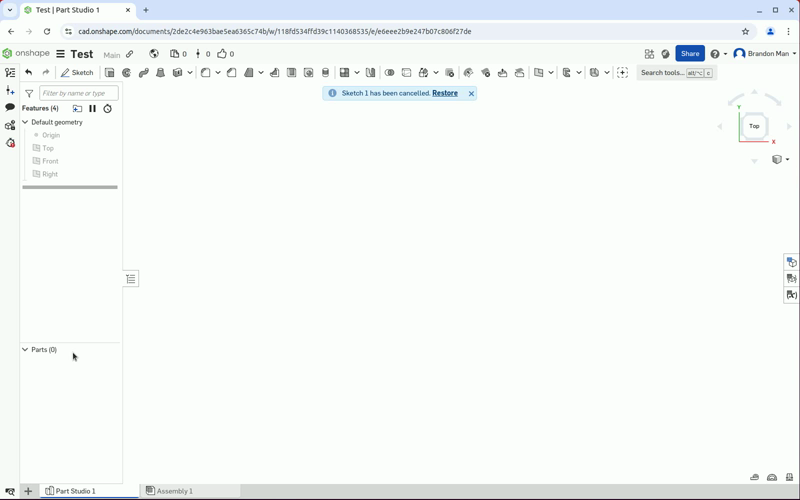
key(shift+p)
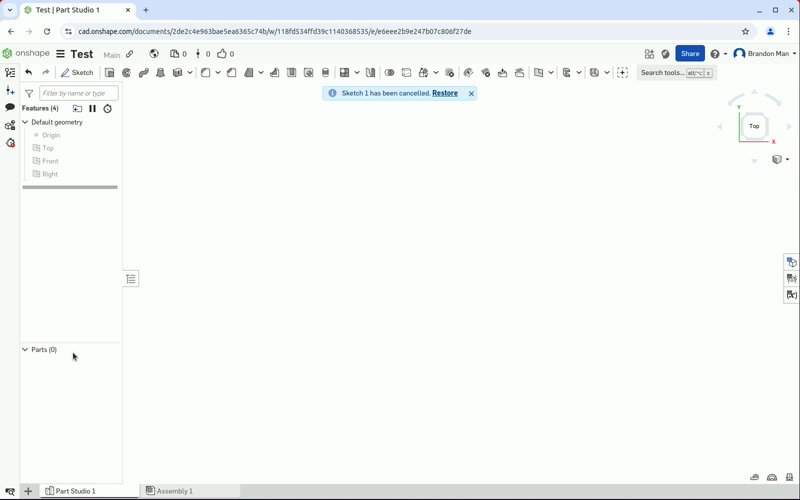
key(space)
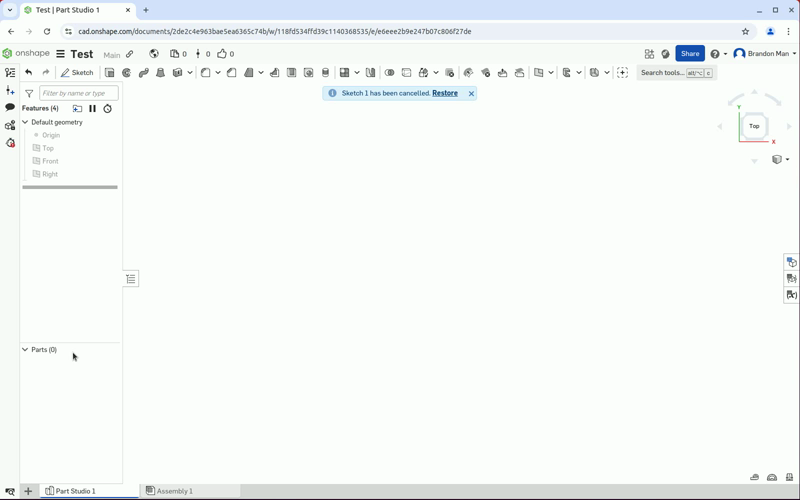
key_down(shift)
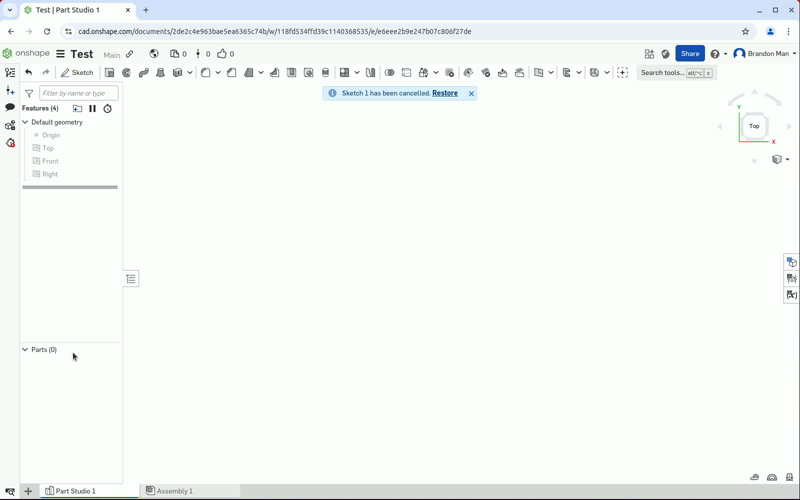
key(up)
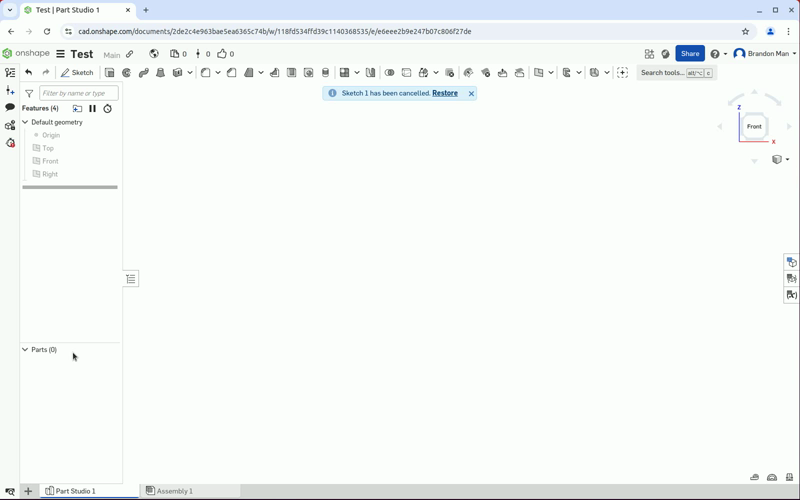
key_up(shift)
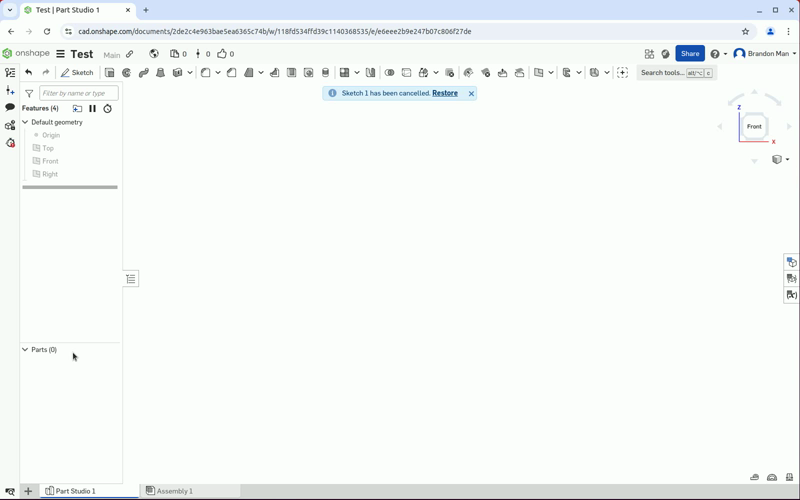
mouse_move(73, 352)
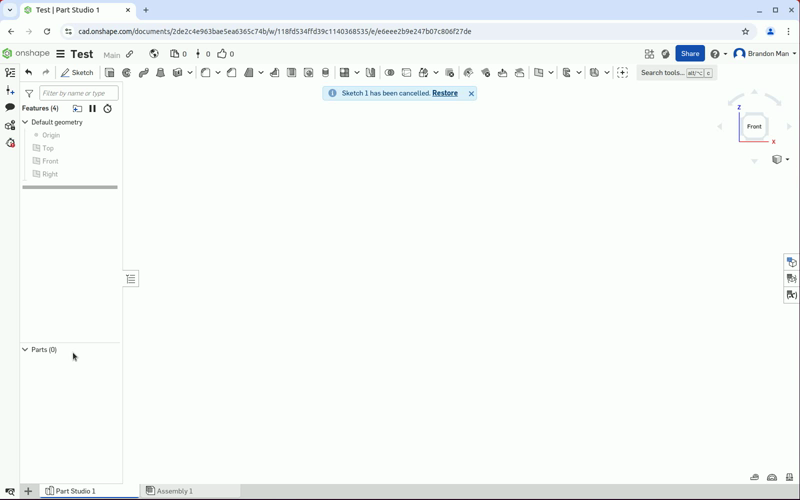
key(shift+y)
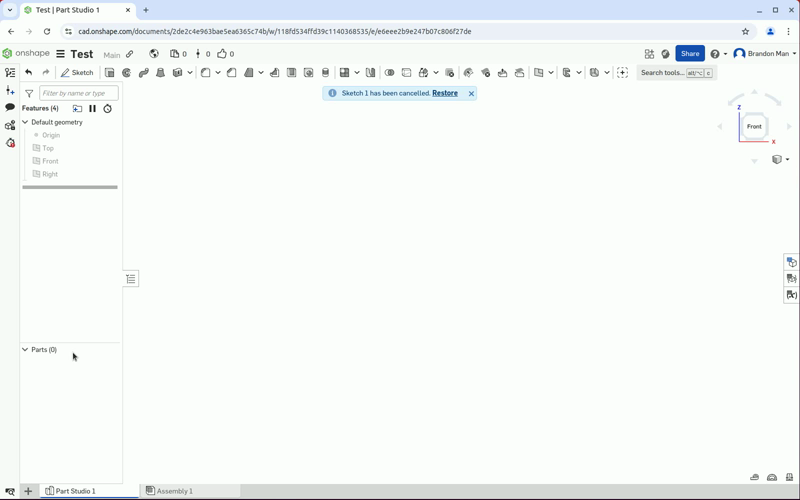
key(shift+s)
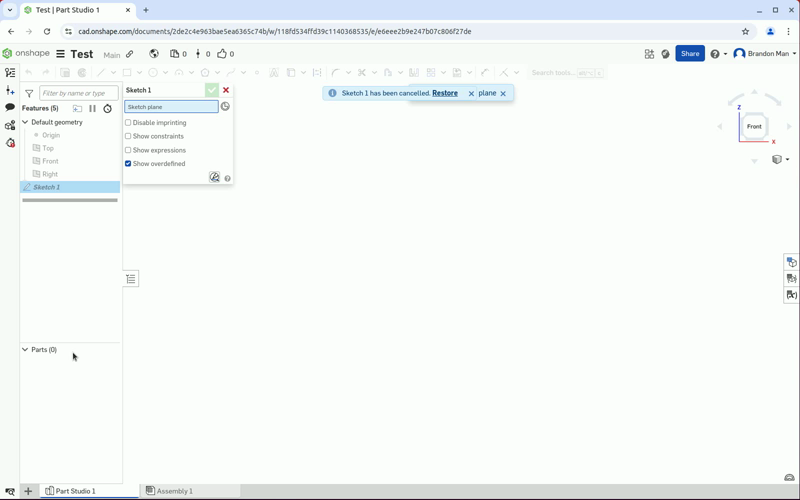
mouse_move(73, 163)
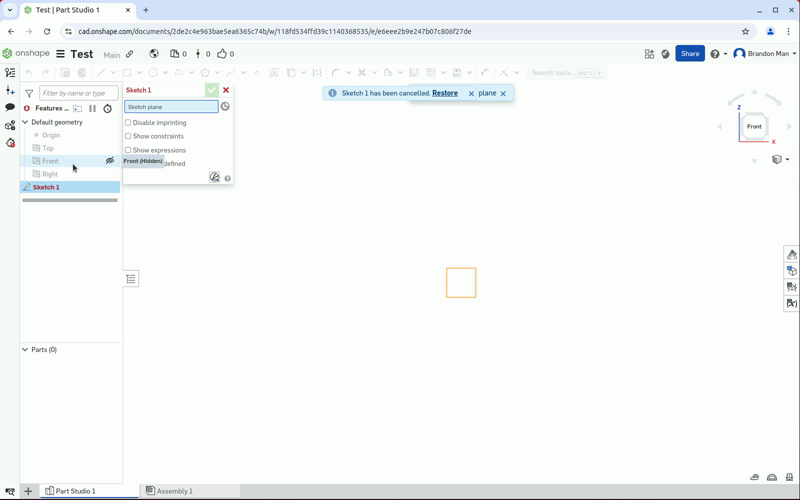
click(73, 163)
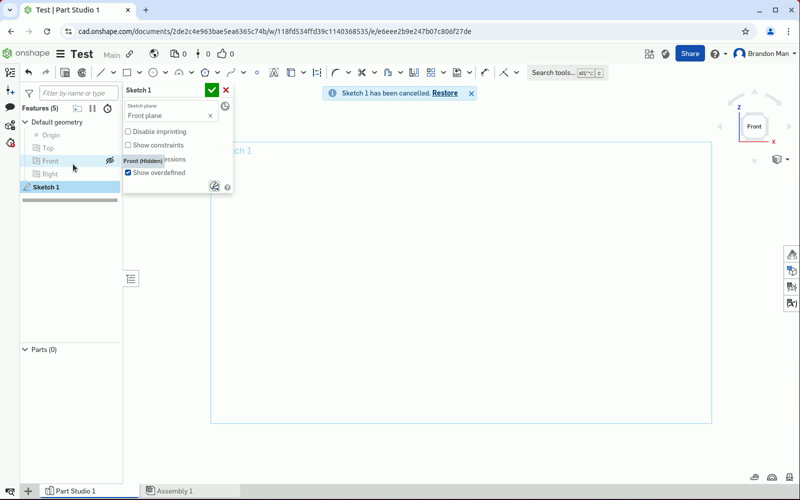
mouse_move(73, 352)
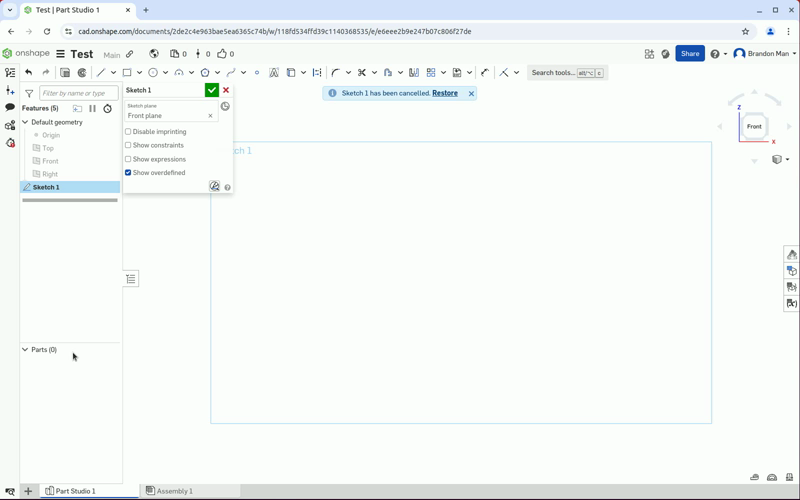
key(y)
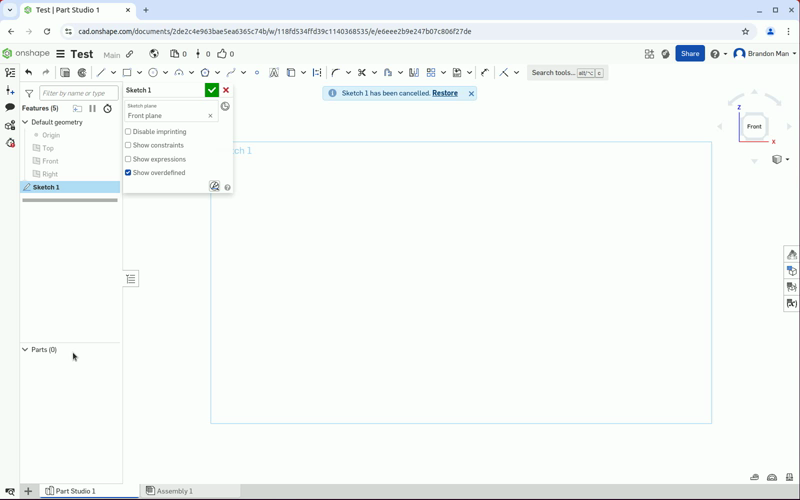
key(c)
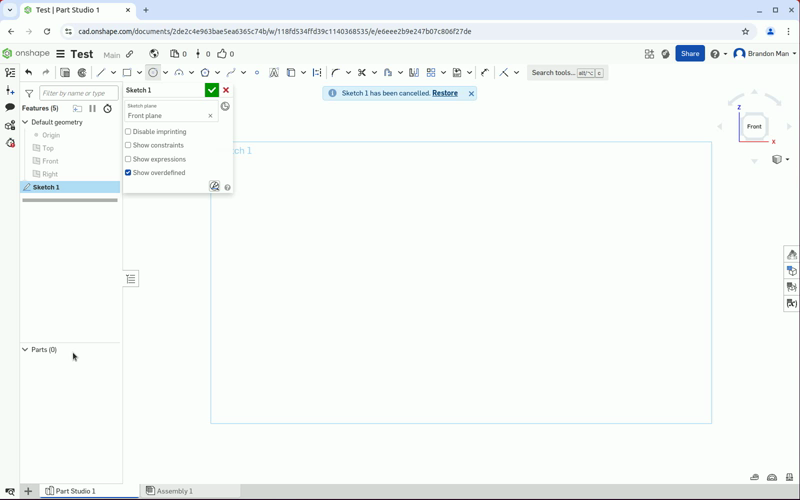
key_down(shift)
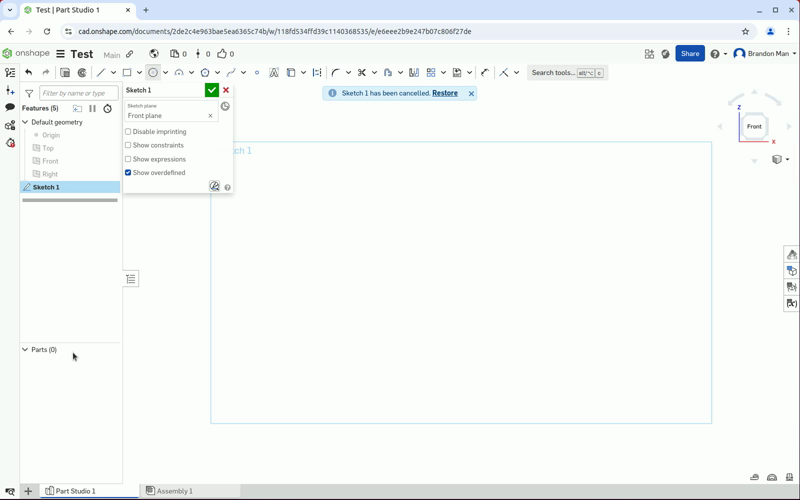
mouse_move(461, 282)
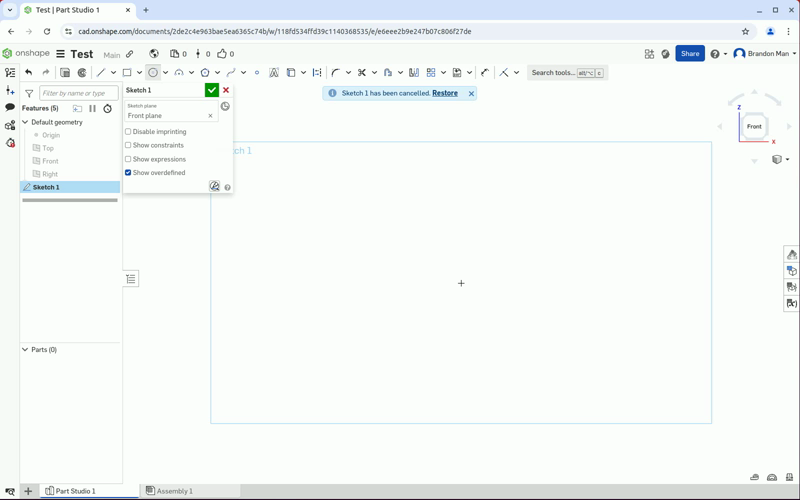
click(461, 282)
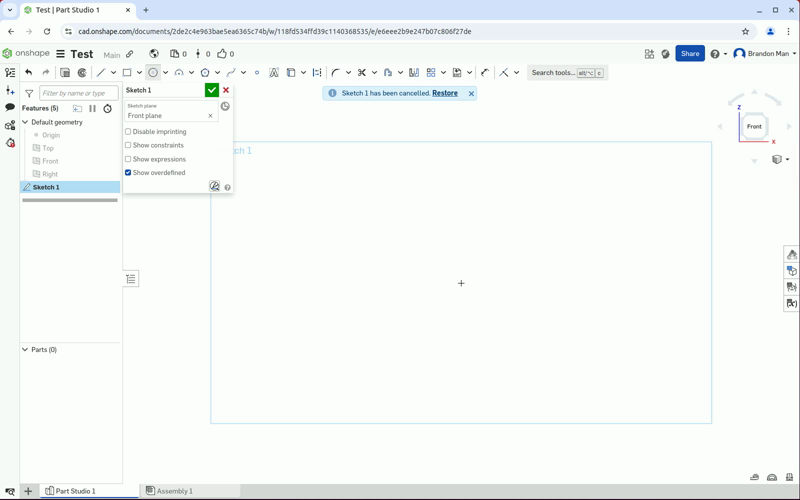
key_up(shift)
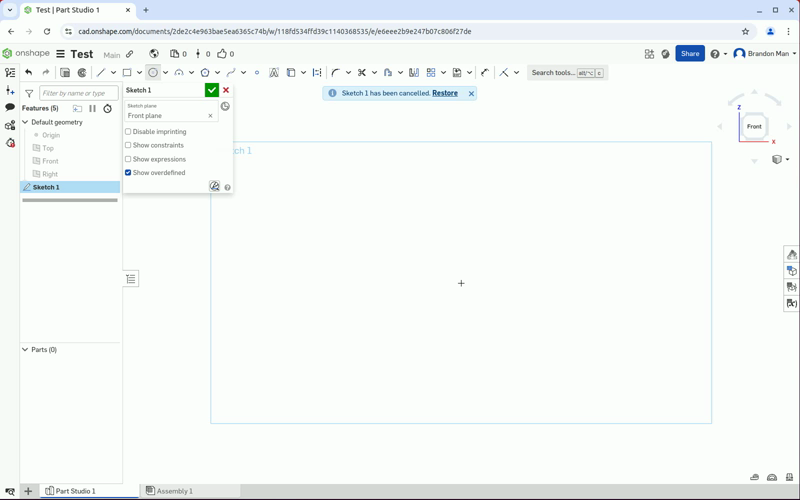
mouse_move(508, 282)
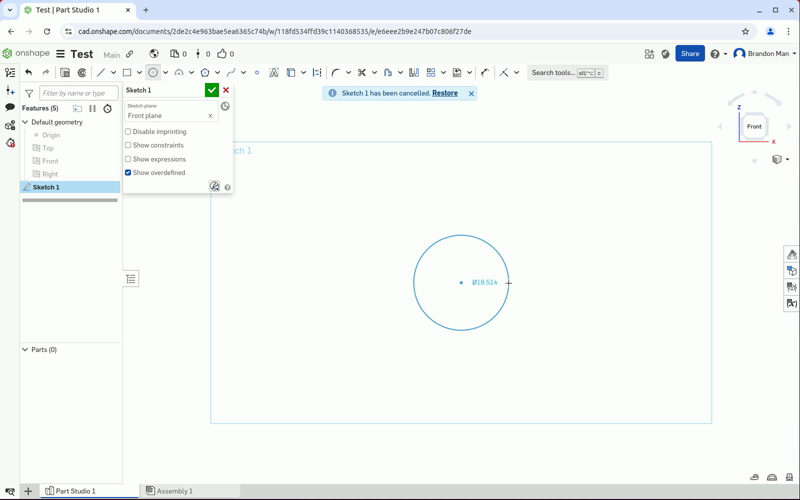
click(508, 282)
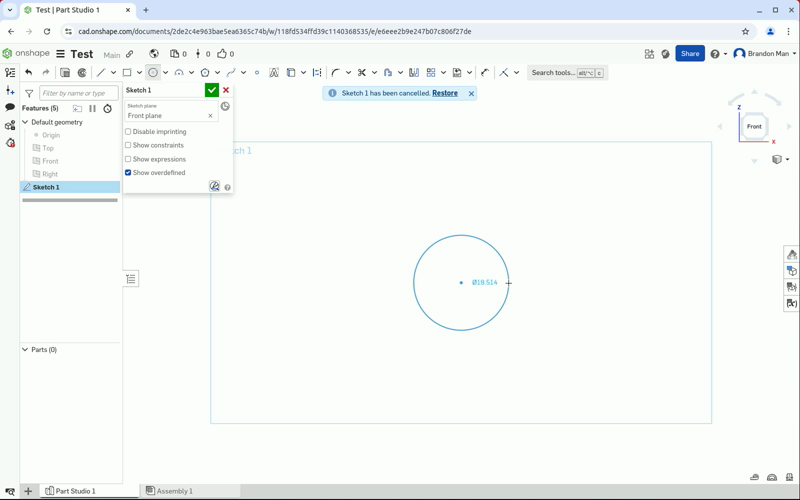
key(esc)
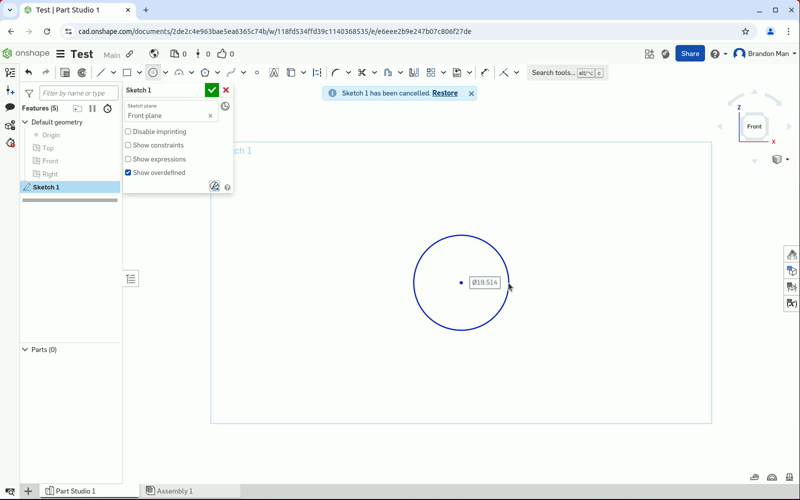
key(c)
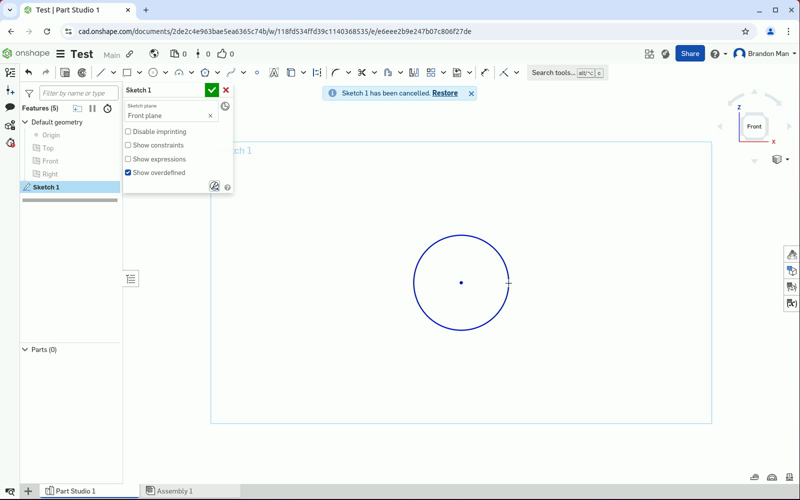
key_down(shift)
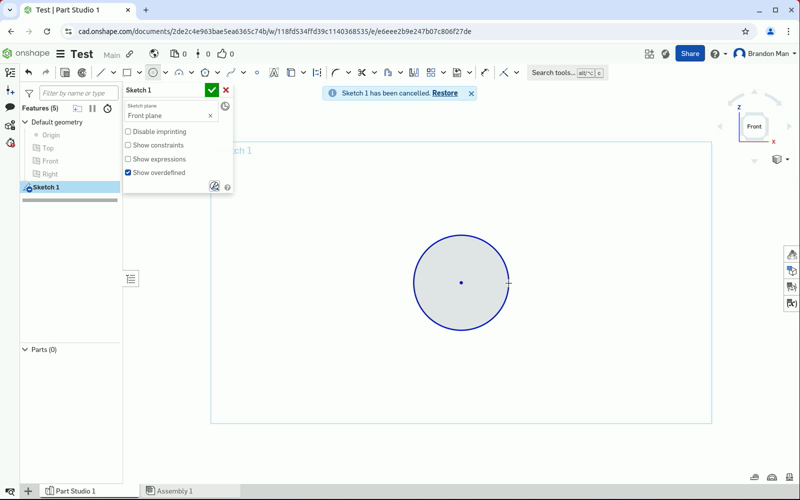
mouse_move(461, 282)
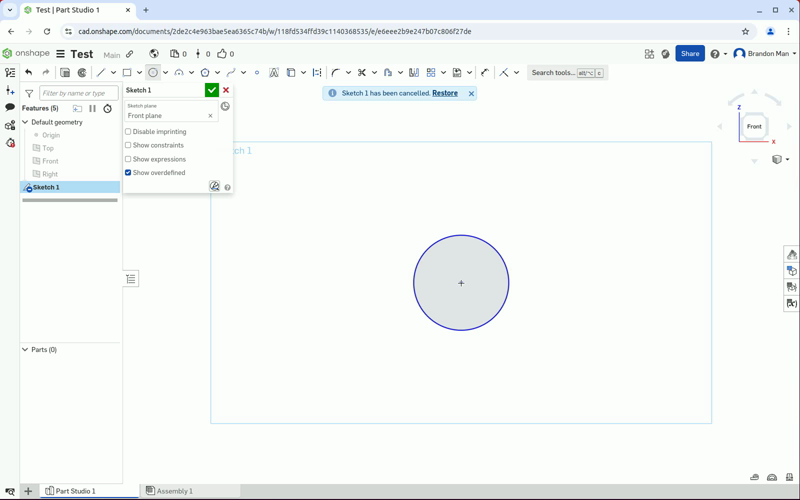
click(461, 282)
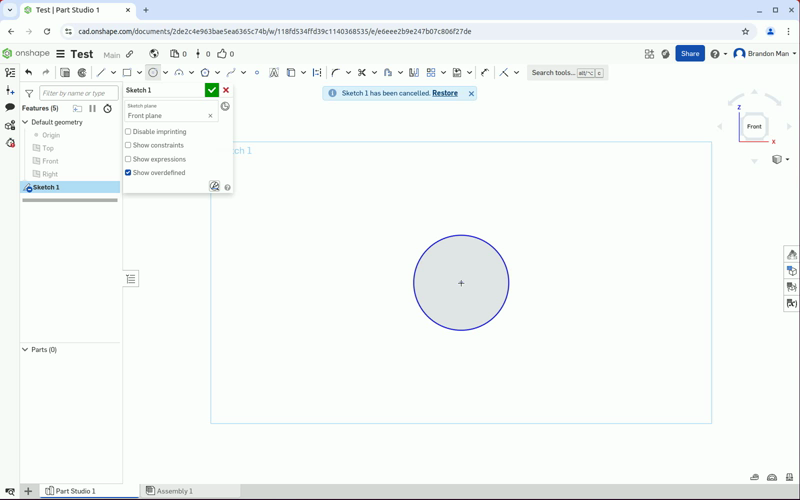
key_up(shift)
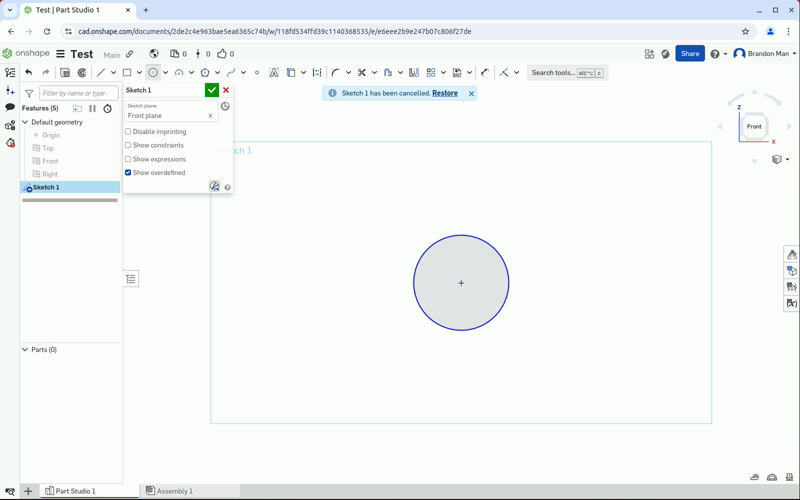
mouse_move(504, 282)
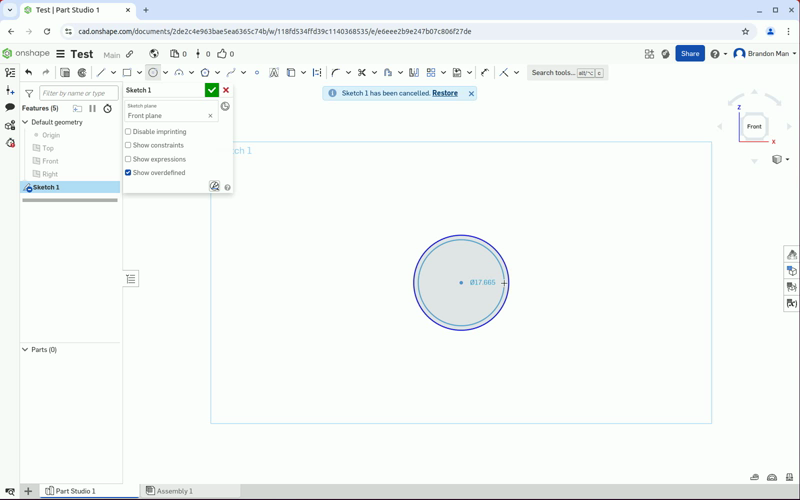
click(504, 282)
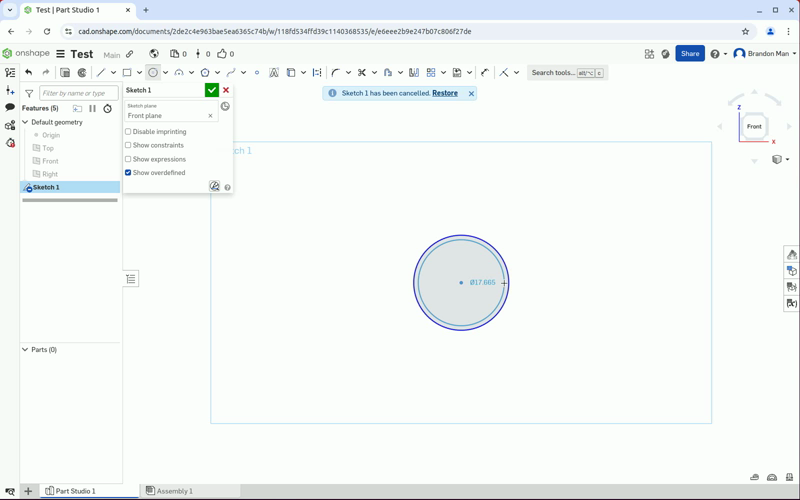
key(esc)
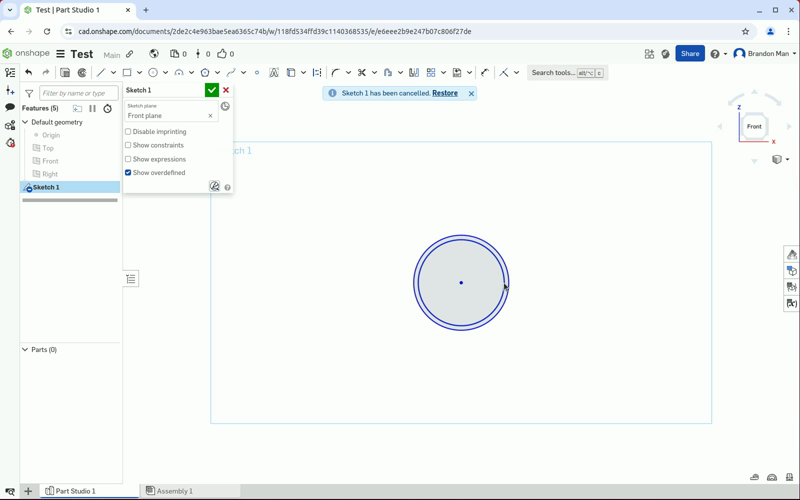
mouse_move(463, 327)
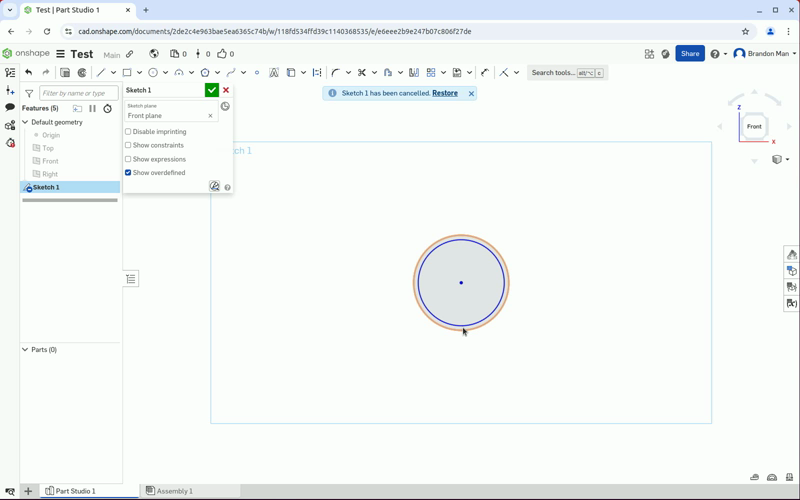
scroll(6)
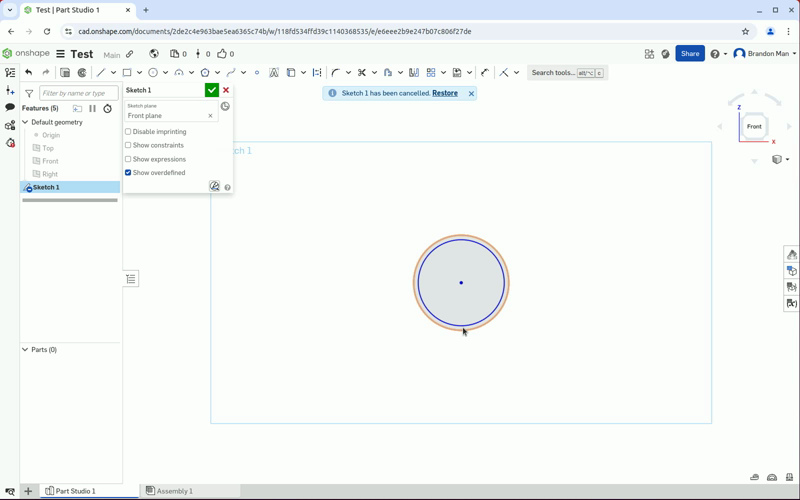
scroll(6)
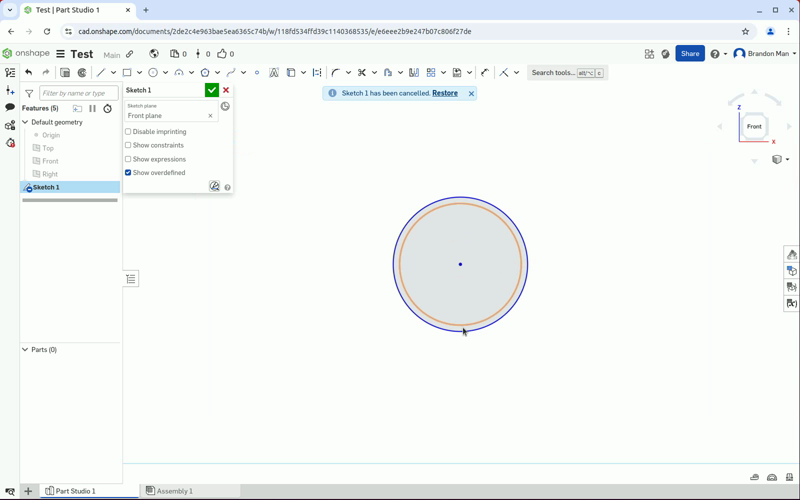
scroll(6)
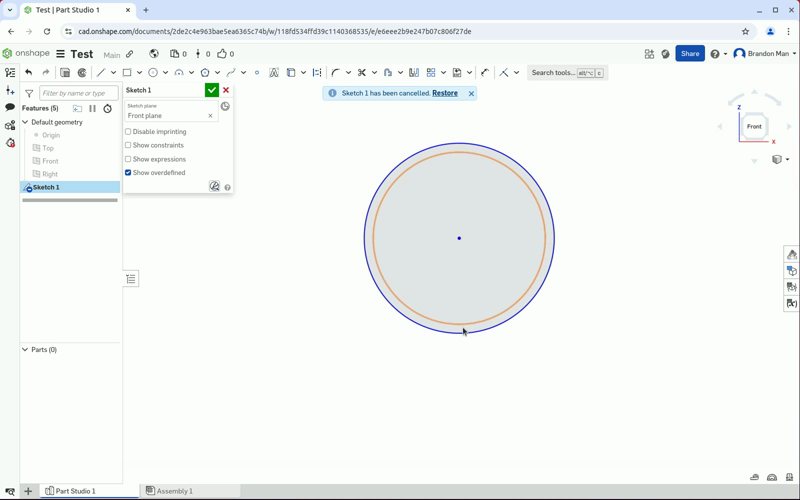
scroll(6)
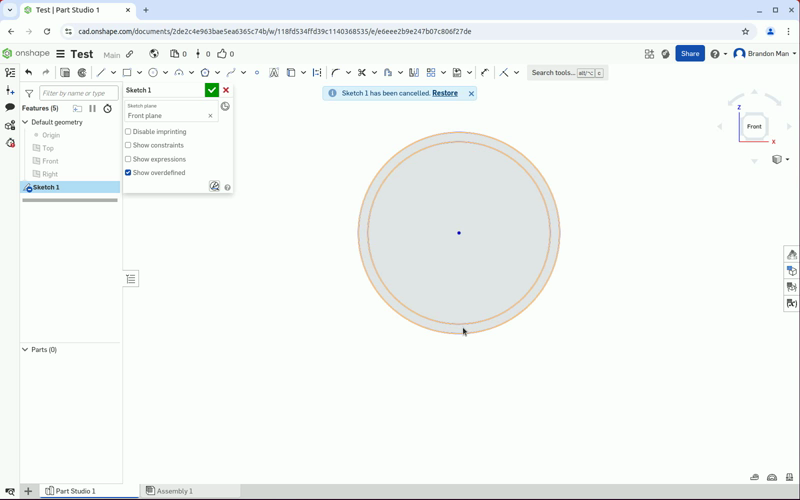
scroll(6)
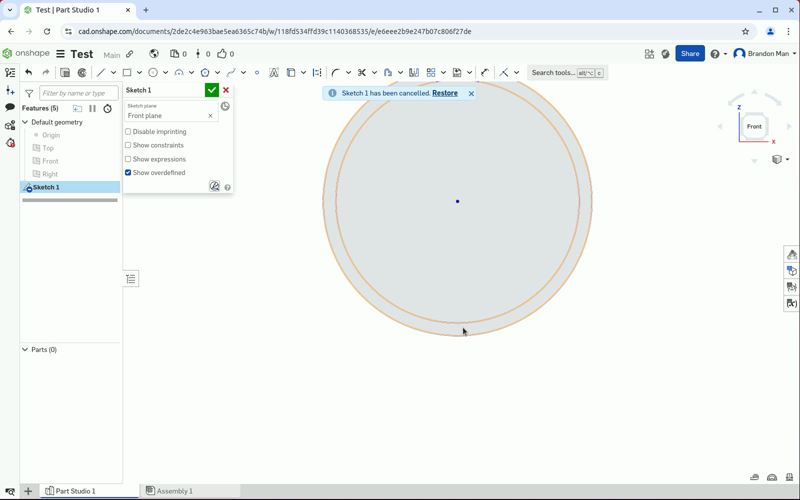
scroll(6)
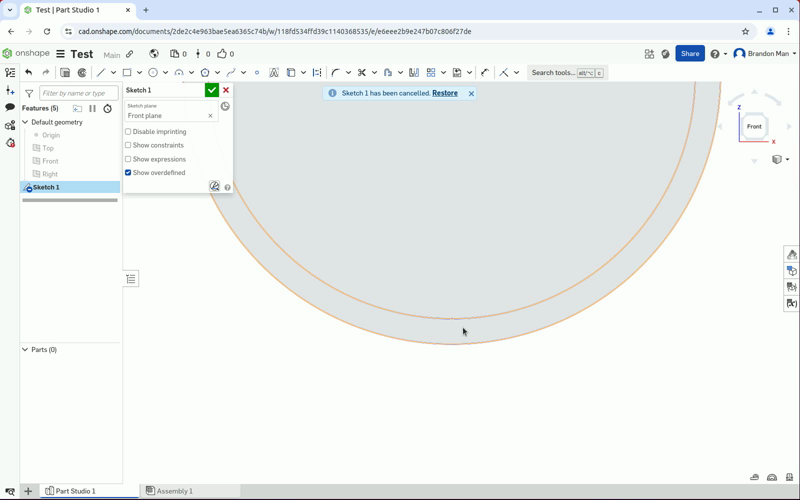
scroll(6)
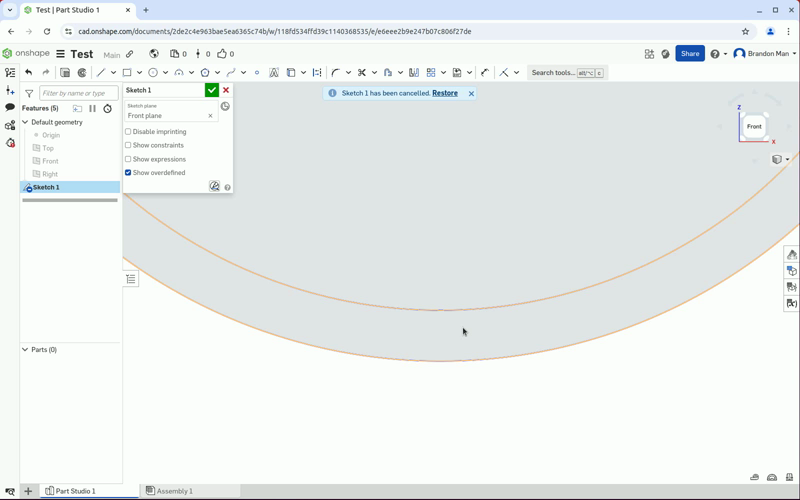
click(463, 327)
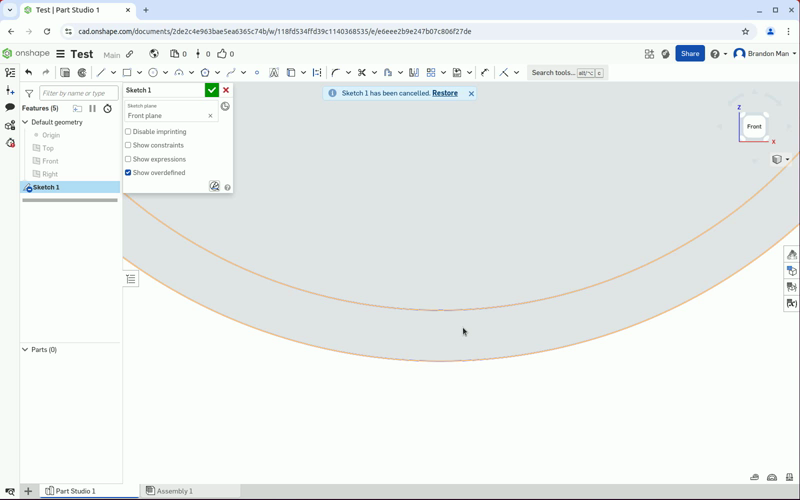
scroll(-6)
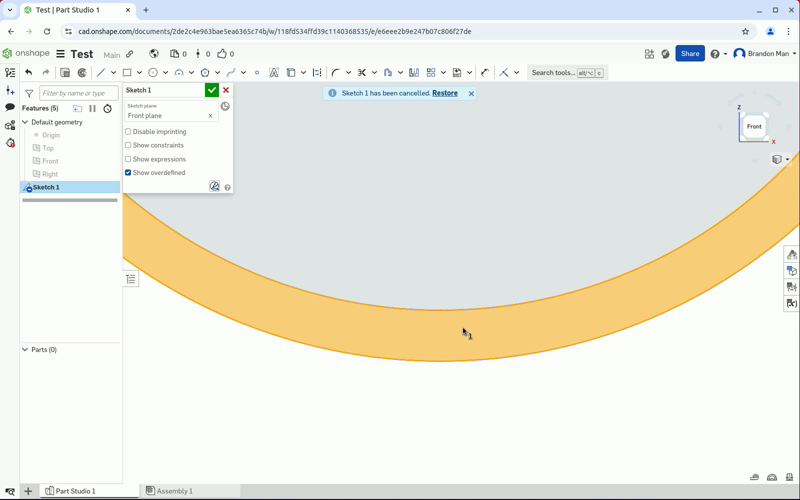
scroll(-6)
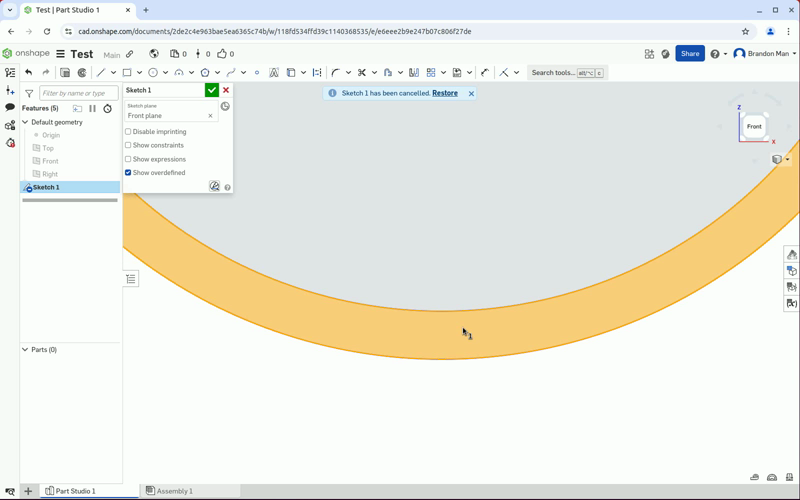
scroll(-6)
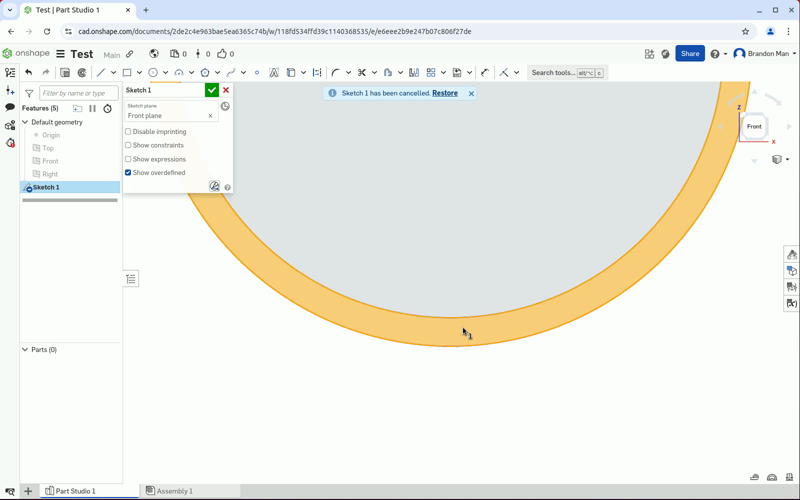
scroll(-6)
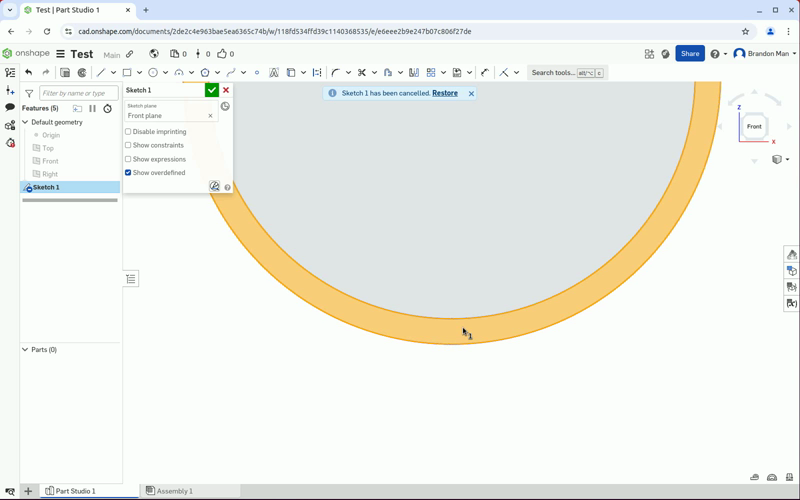
scroll(-6)
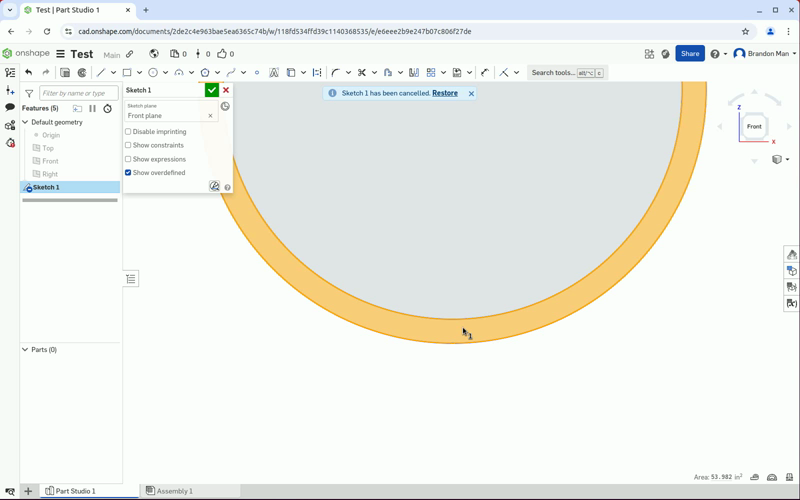
scroll(-6)
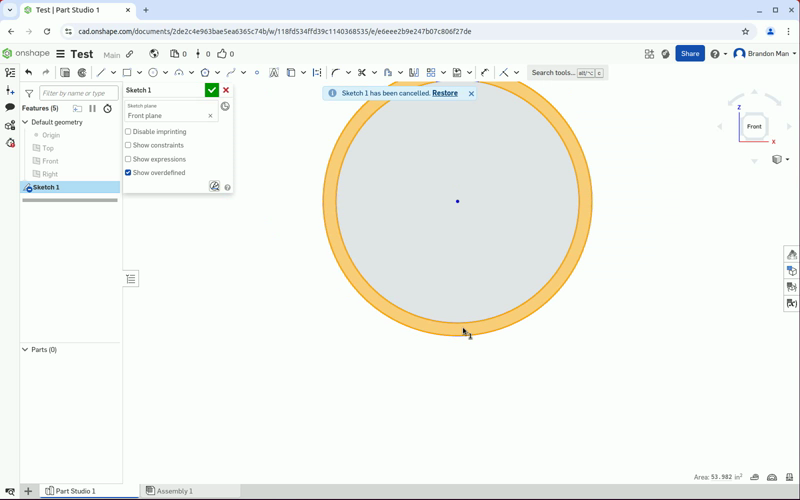
scroll(-6)
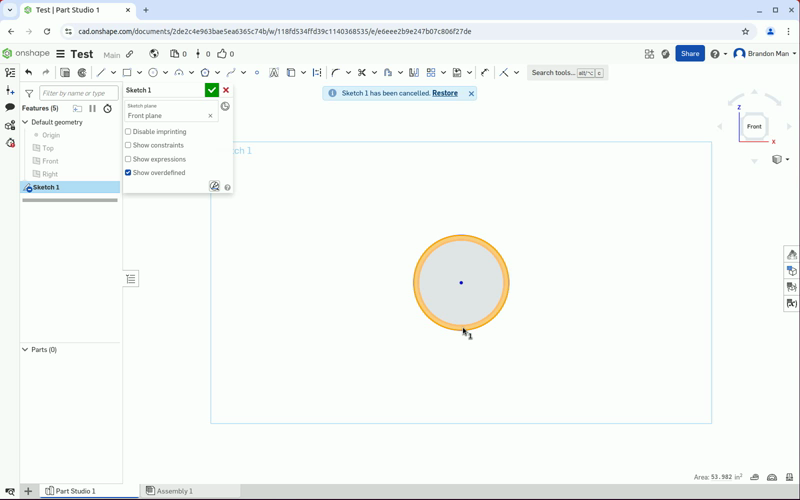
mouse_move(73, 352)
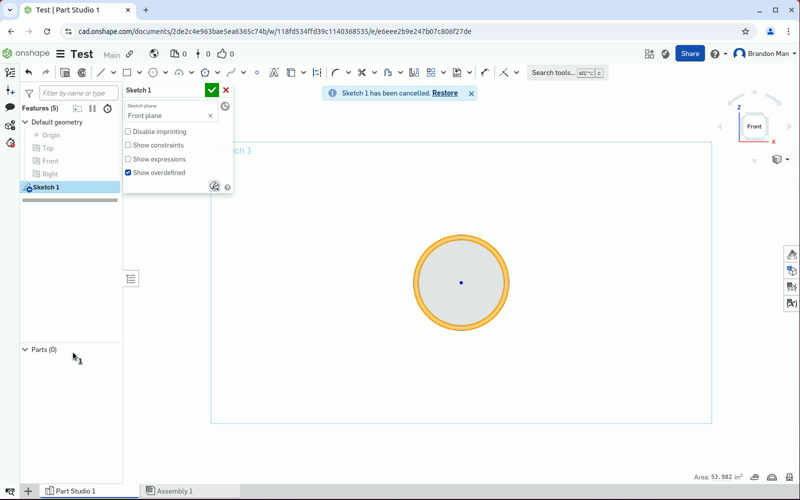
key(shift+y)
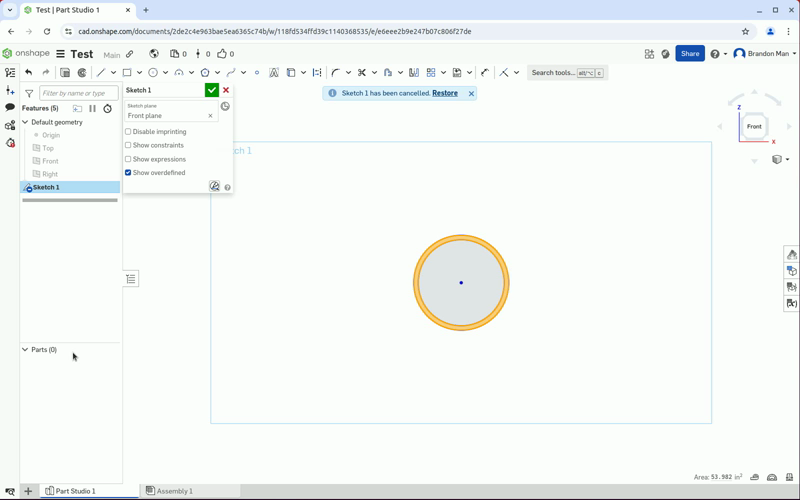
key(shift+e)
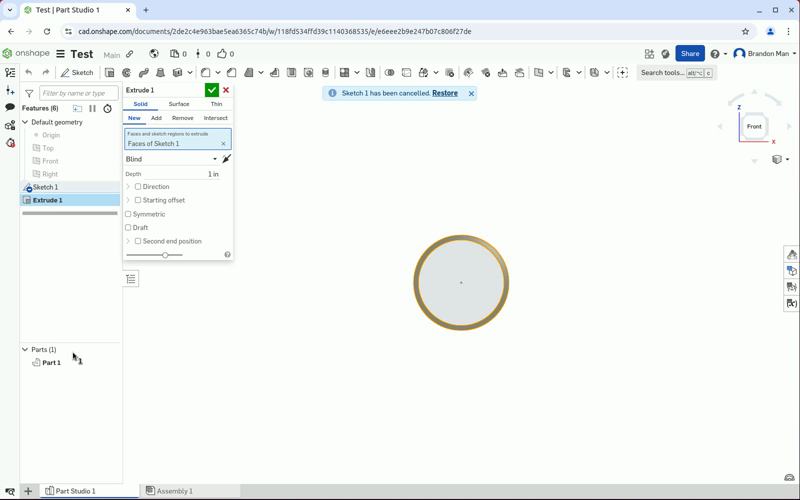
mouse_move(143, 106)
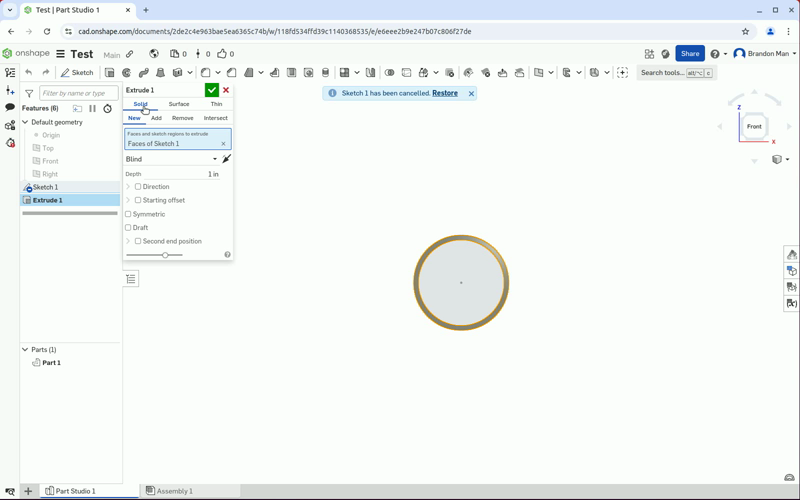
click(143, 106)
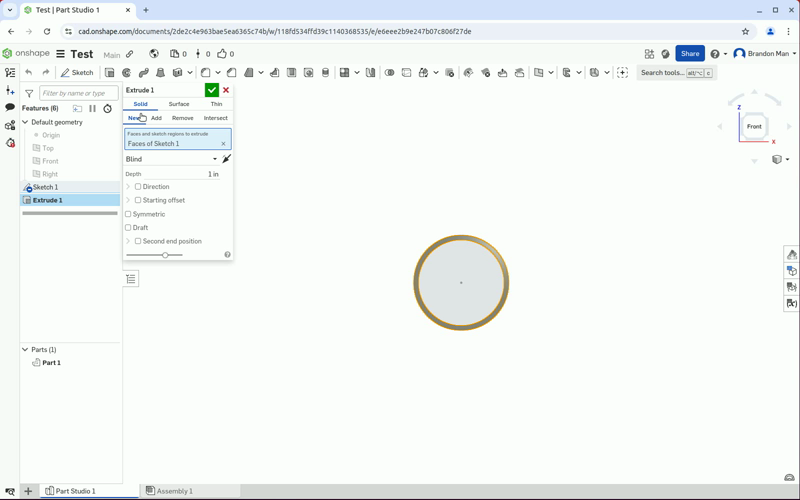
mouse_move(137, 120)
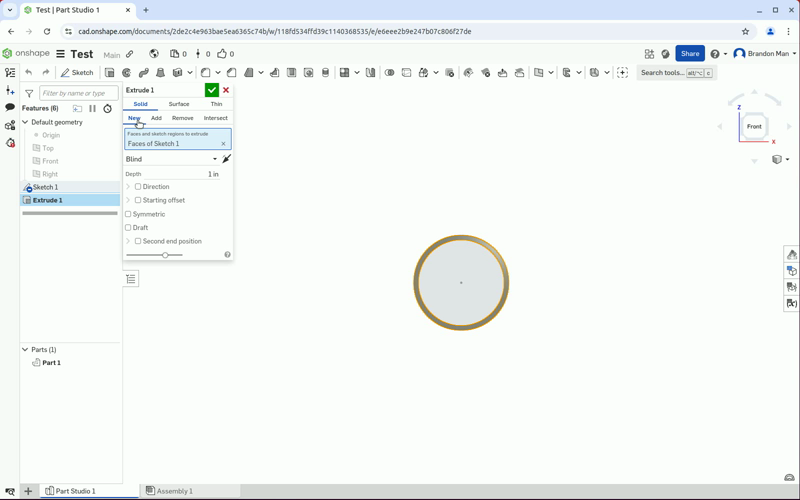
click(137, 120)
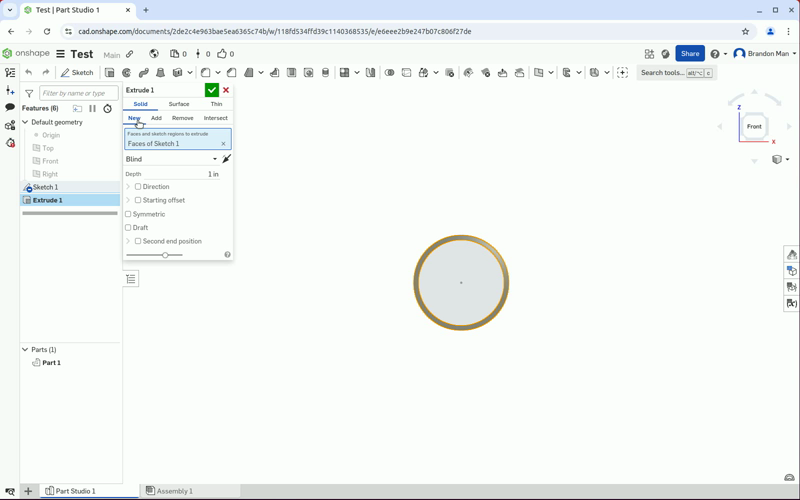
key(tab, 4)
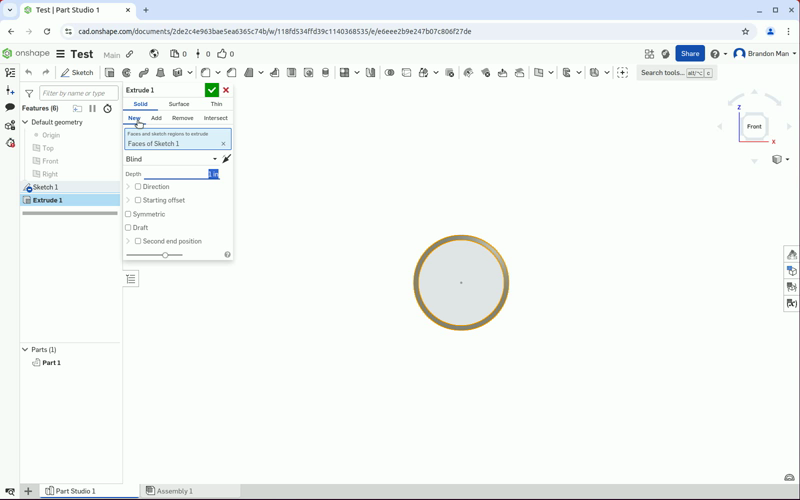
text(2.166)
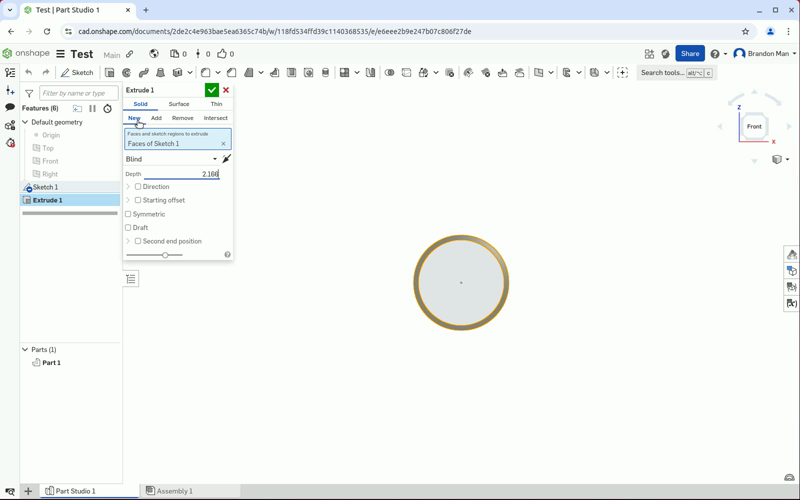
key(enter)
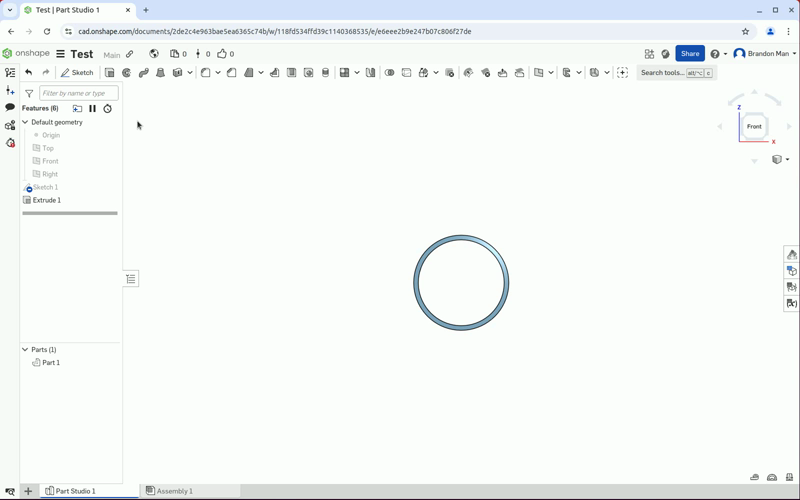
key(shift+h)
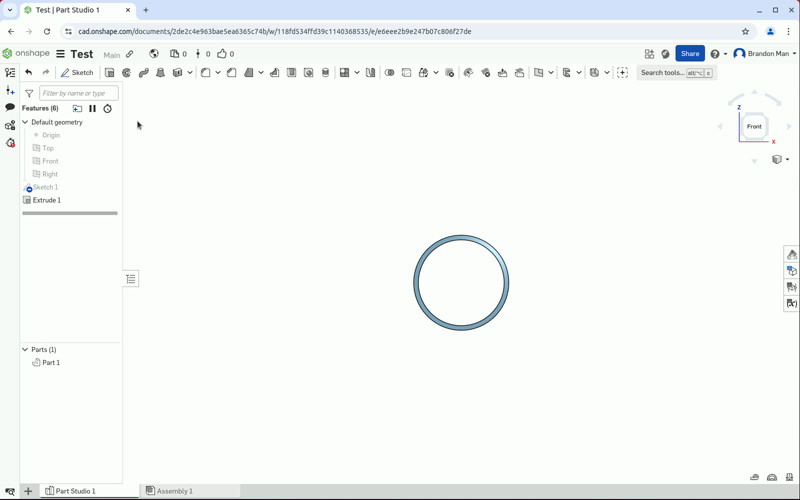
key(shift+h)
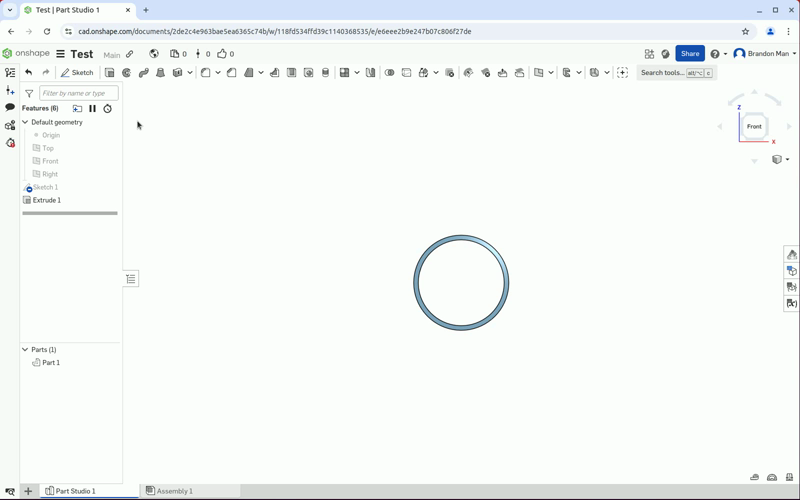
mouse_move(73, 189)
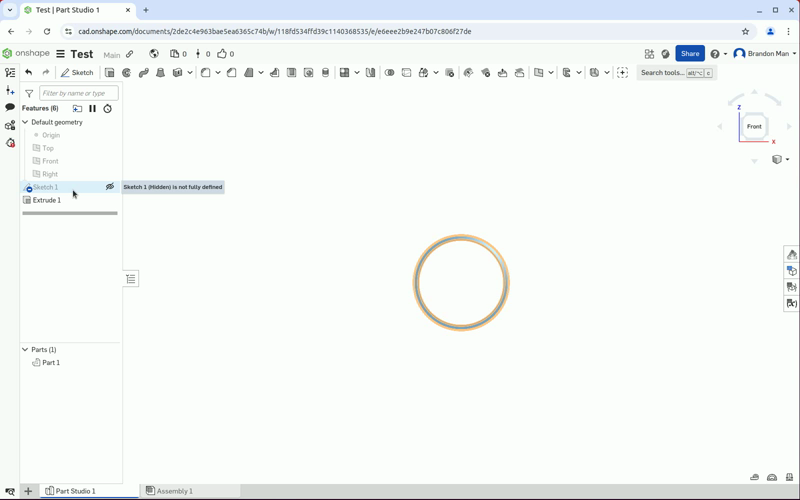
click(73, 189)
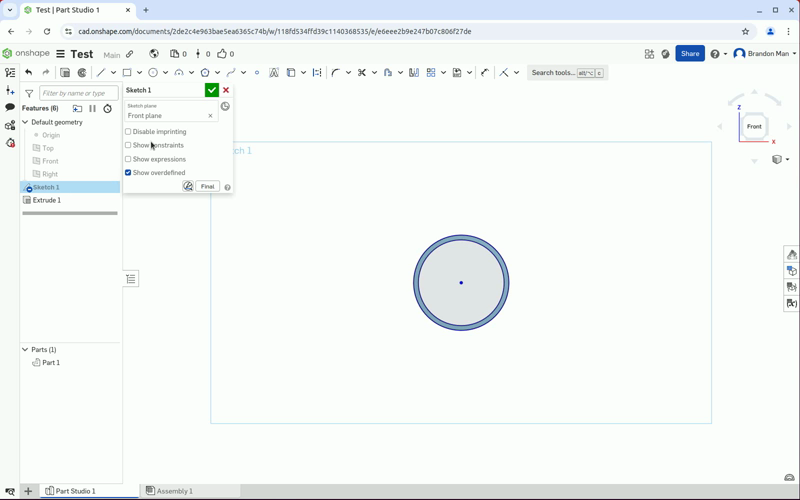
mouse_move(229, 92)
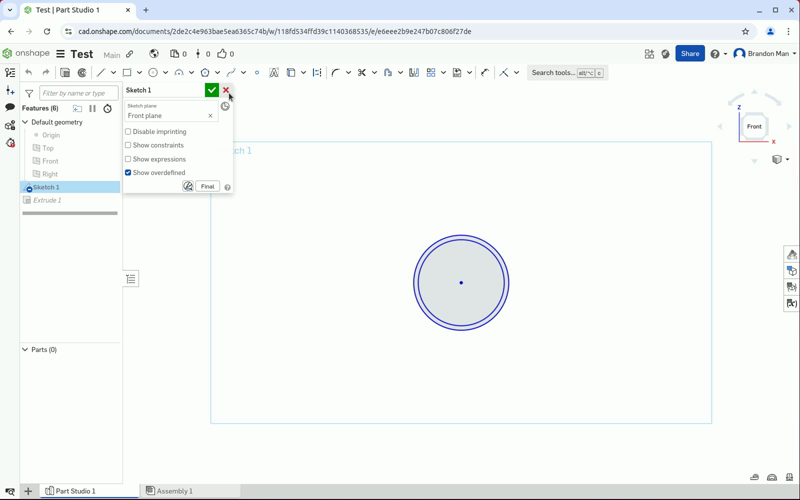
click(229, 92)
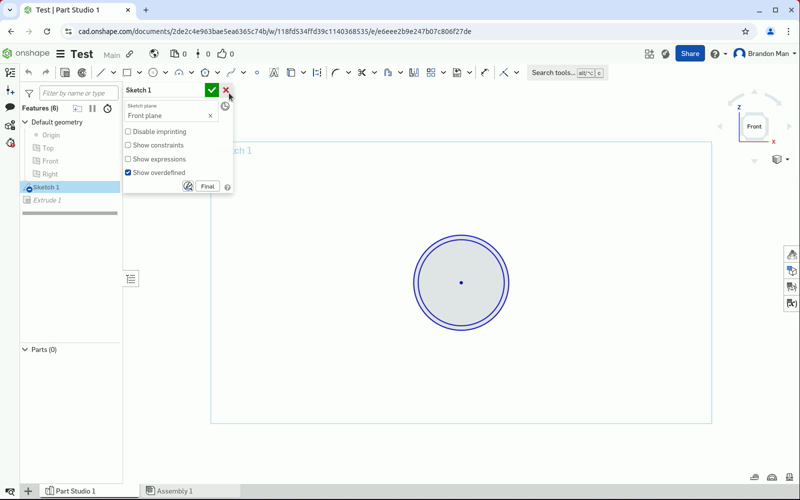
key(shift+s)
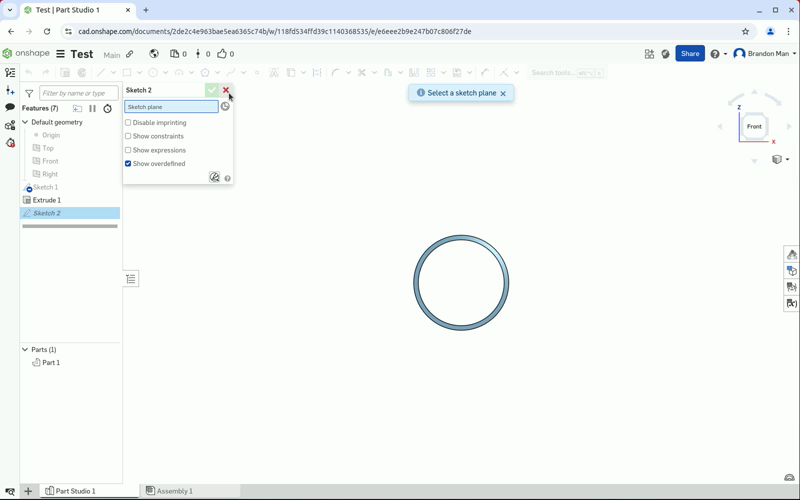
mouse_move(73, 163)
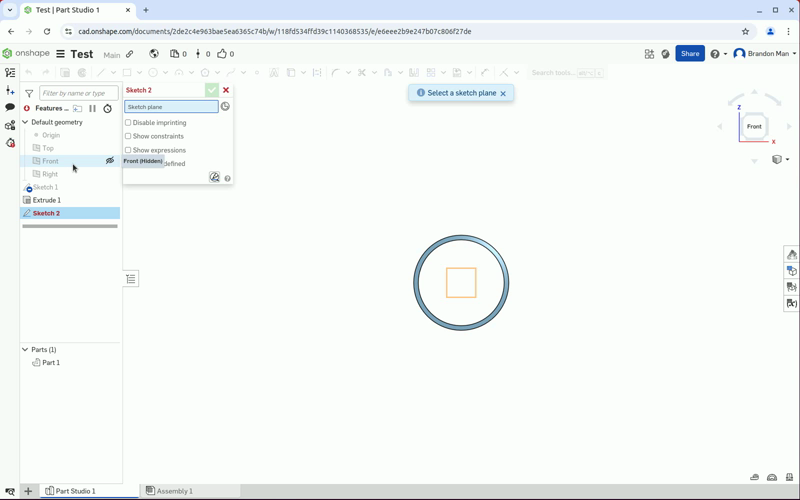
click(73, 163)
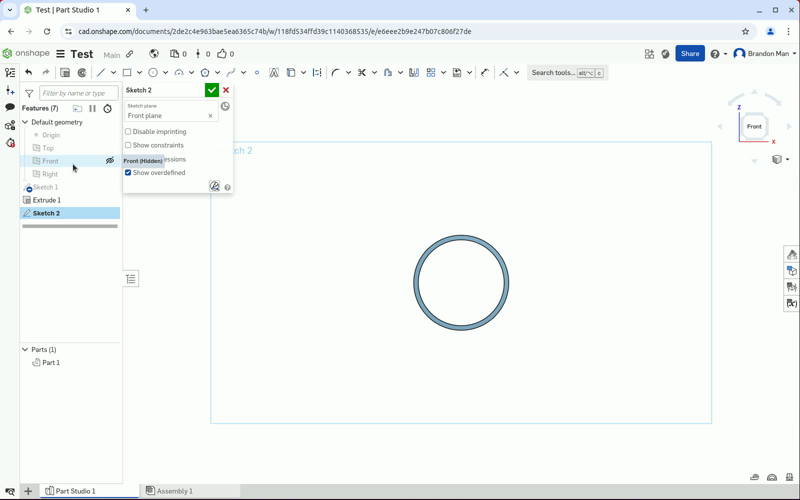
mouse_move(73, 352)
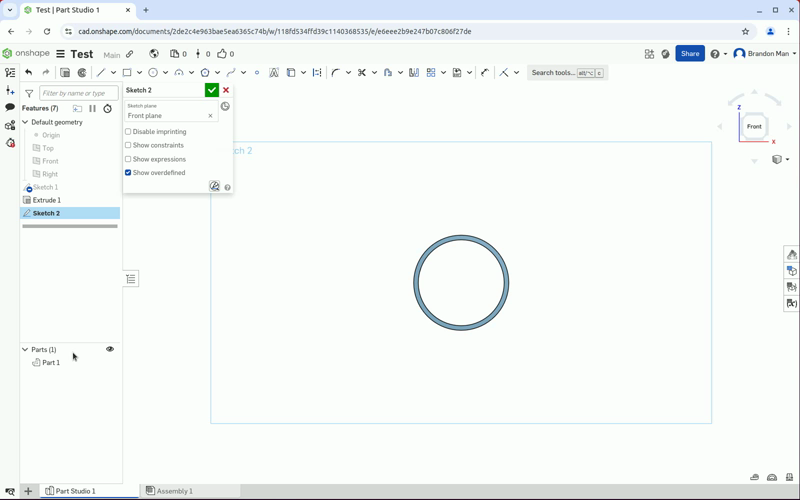
key(y)
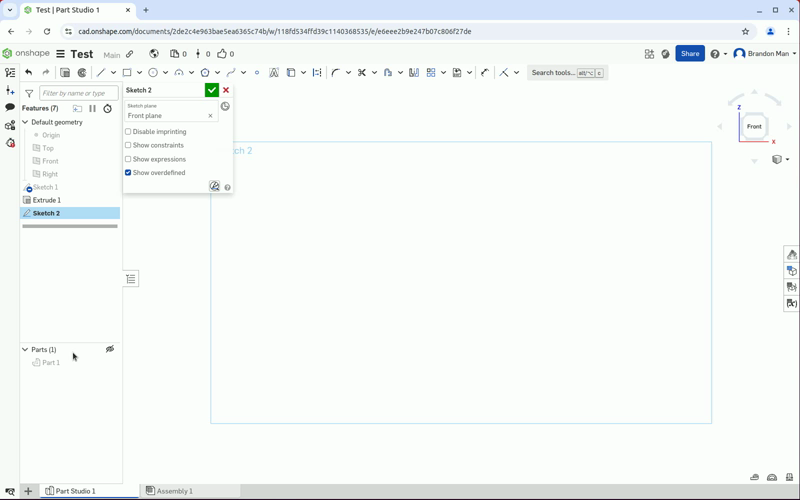
key(c)
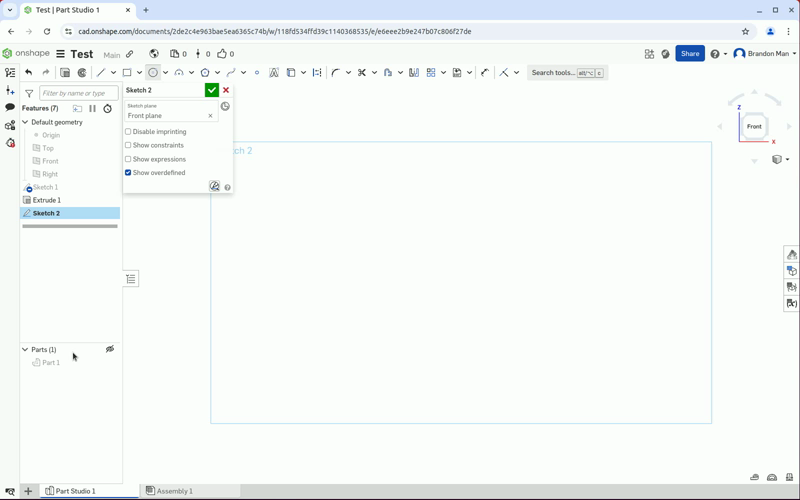
key_down(shift)
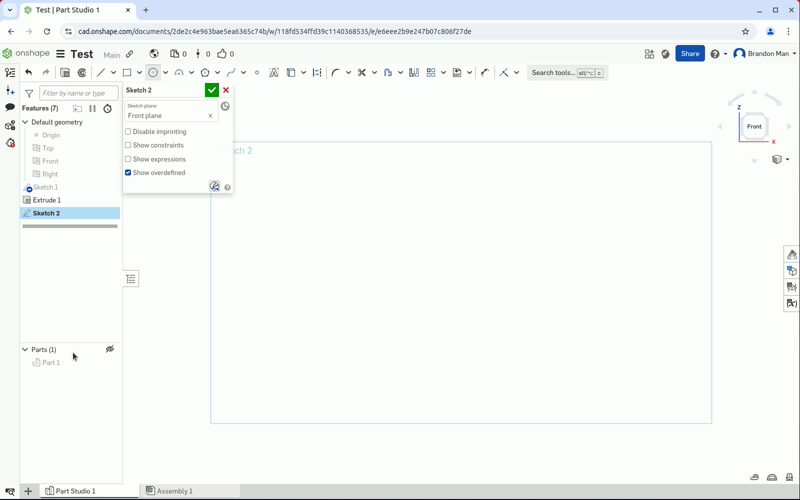
mouse_move(460, 282)
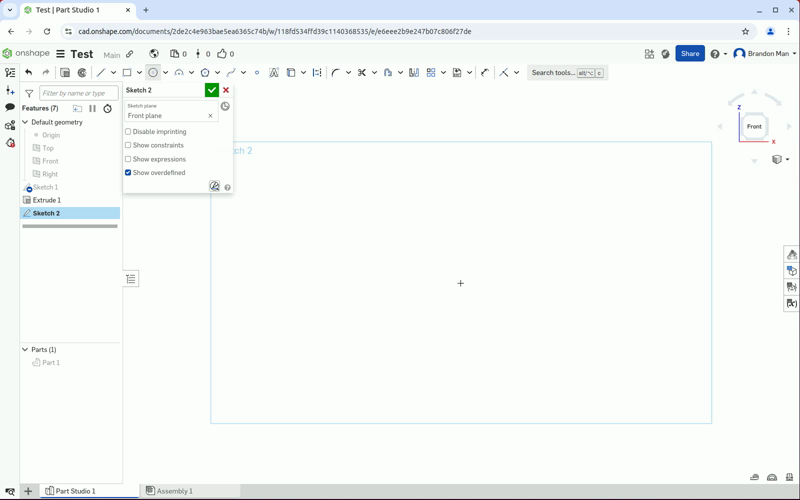
click(460, 282)
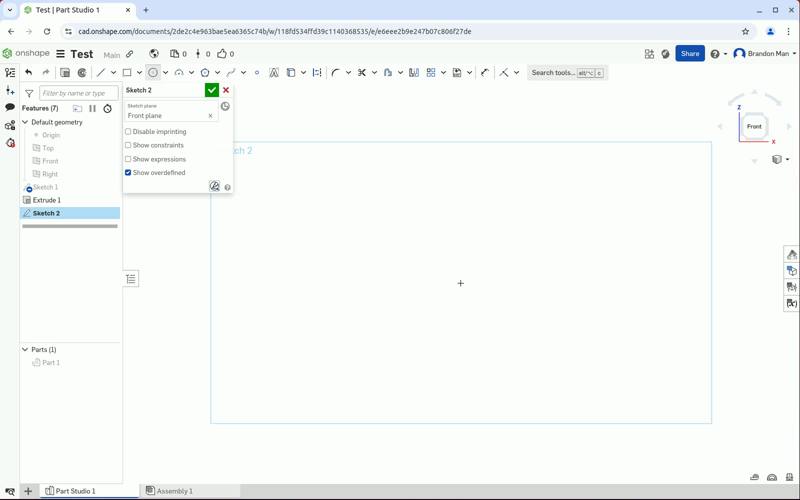
key_up(shift)
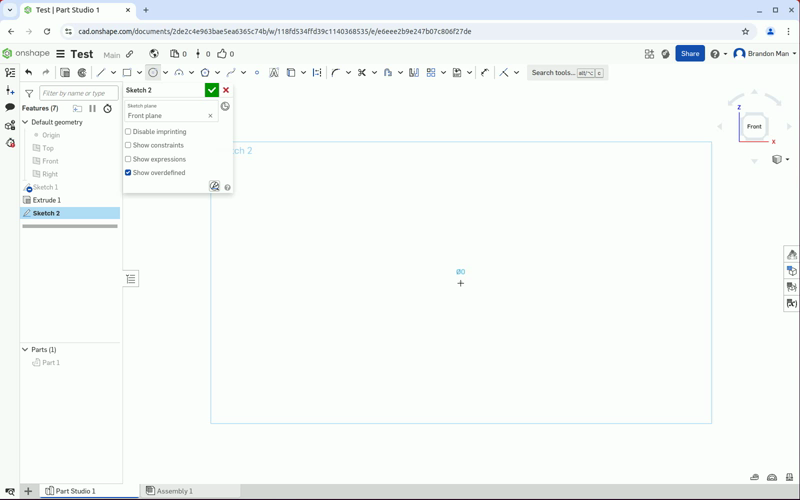
mouse_move(503, 282)
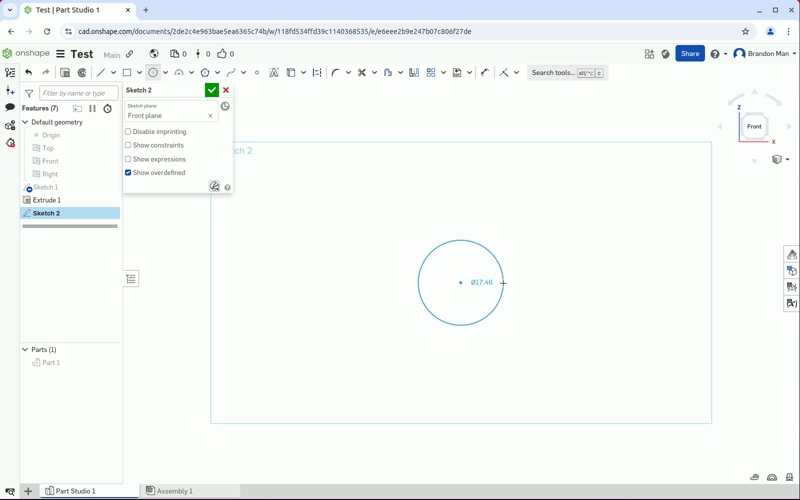
click(503, 282)
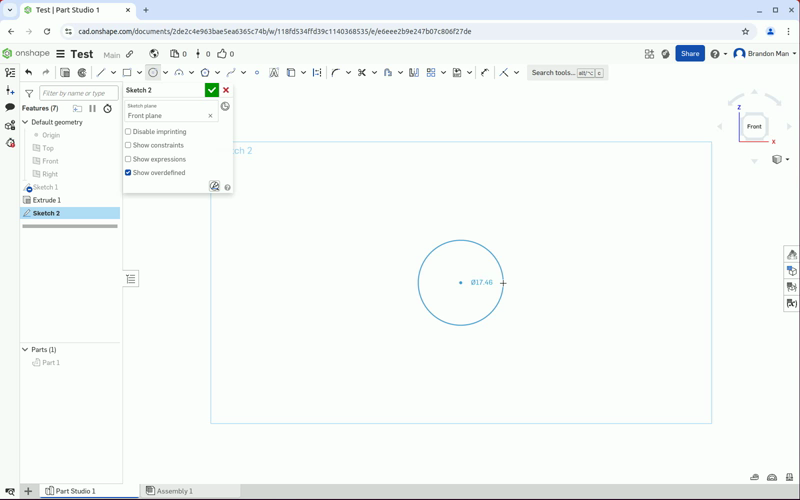
key(esc)
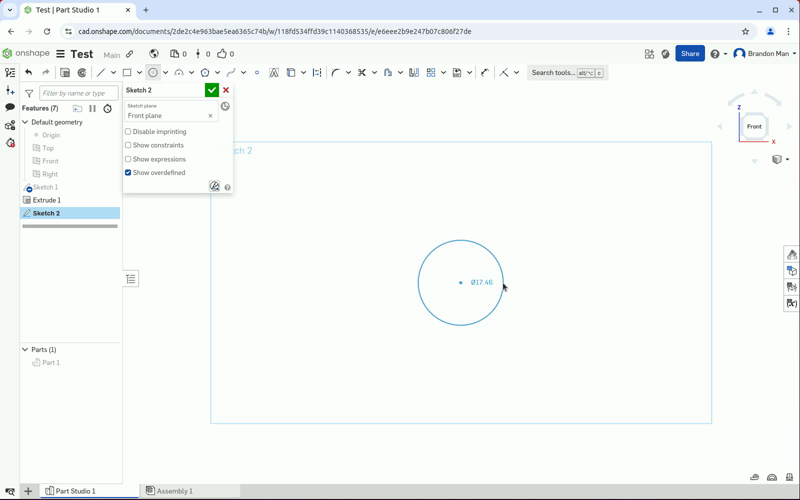
key(l)
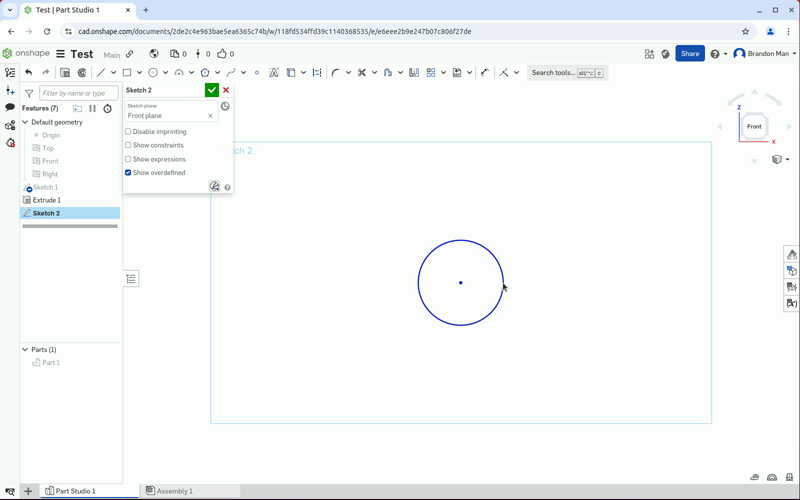
key_down(shift)
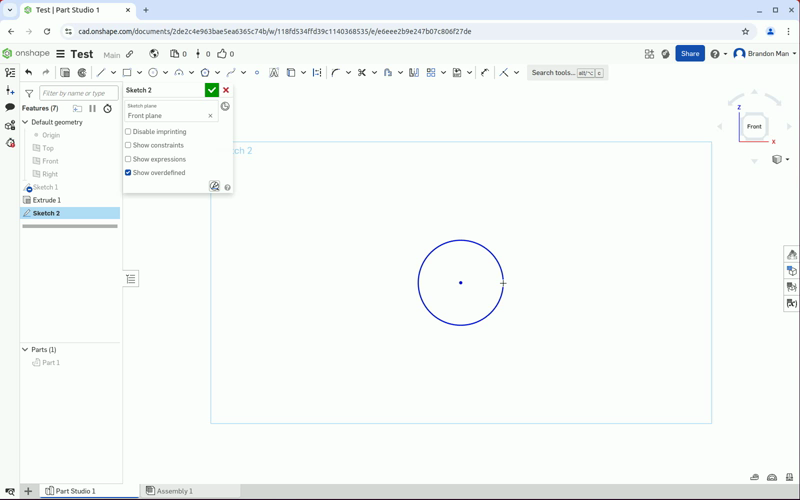
mouse_move(446, 296)
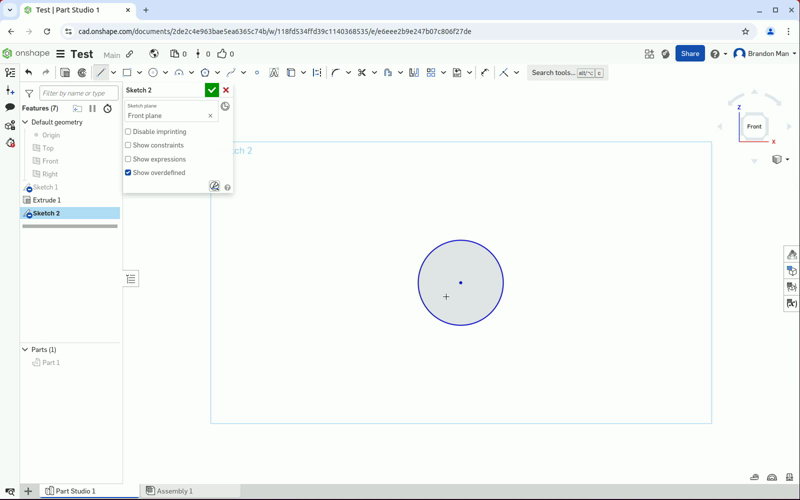
click(446, 296)
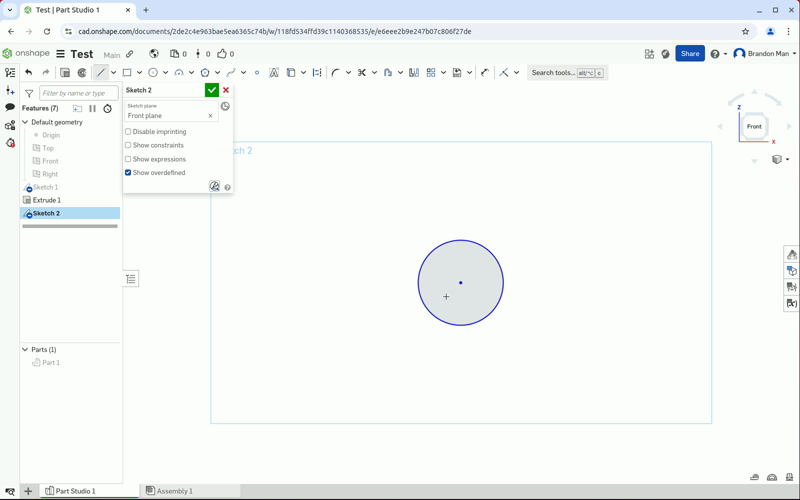
key_up(shift)
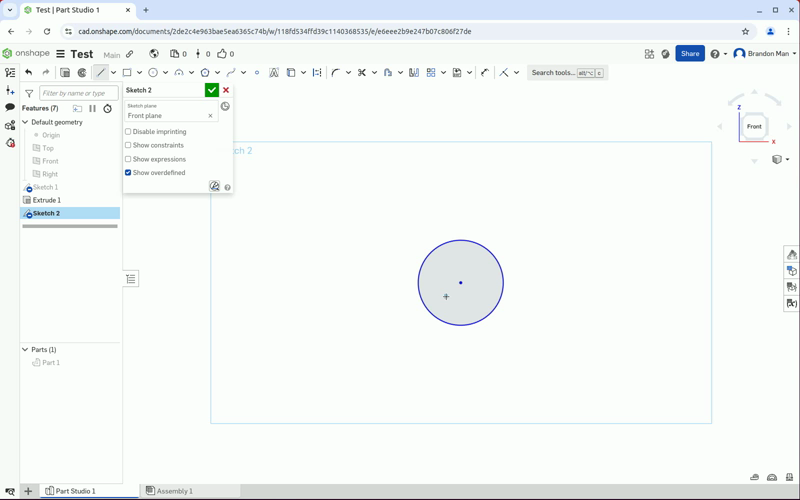
key_down(shift)
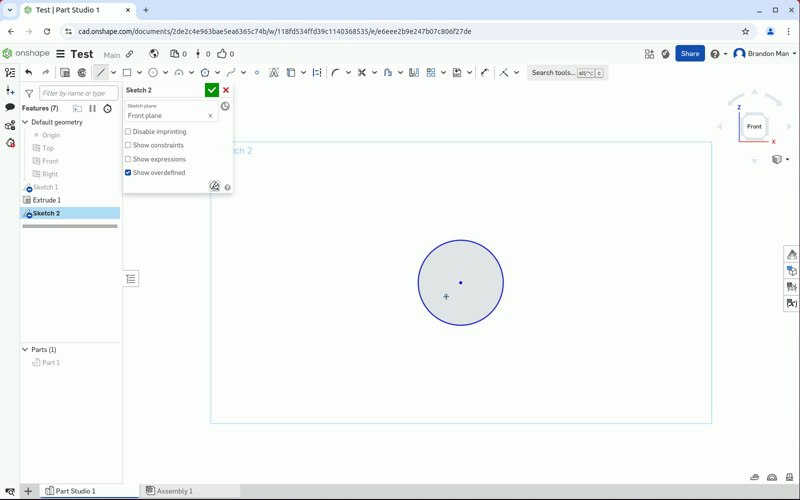
mouse_move(476, 296)
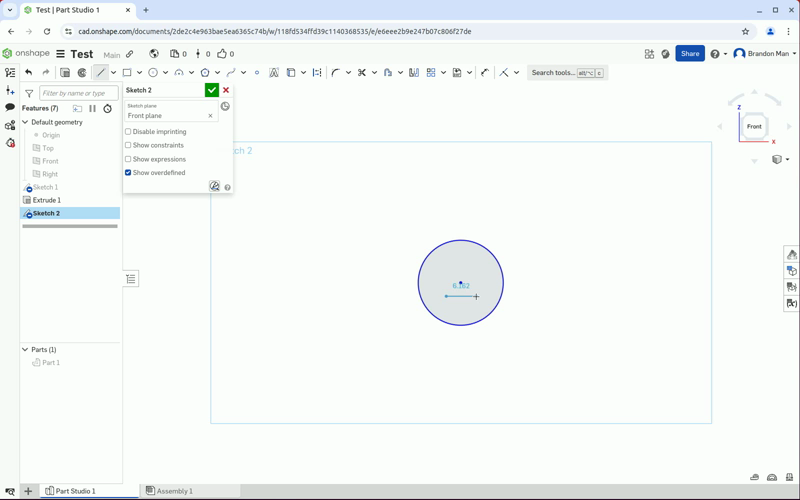
mouse_move(474, 296)
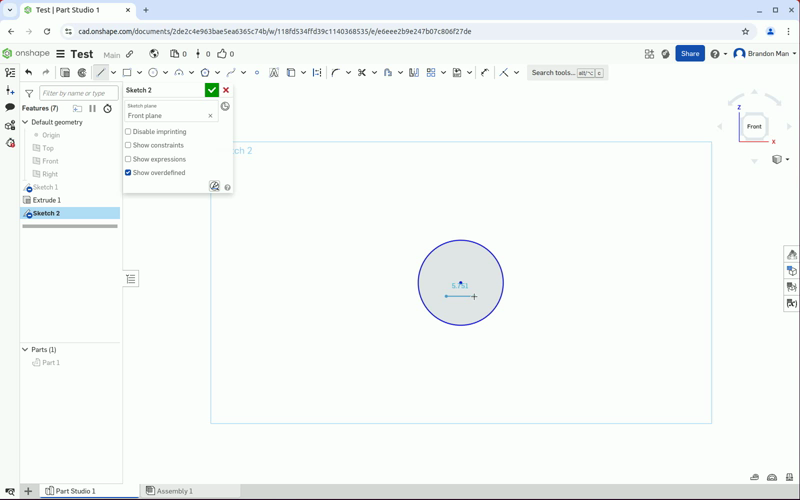
click(474, 296)
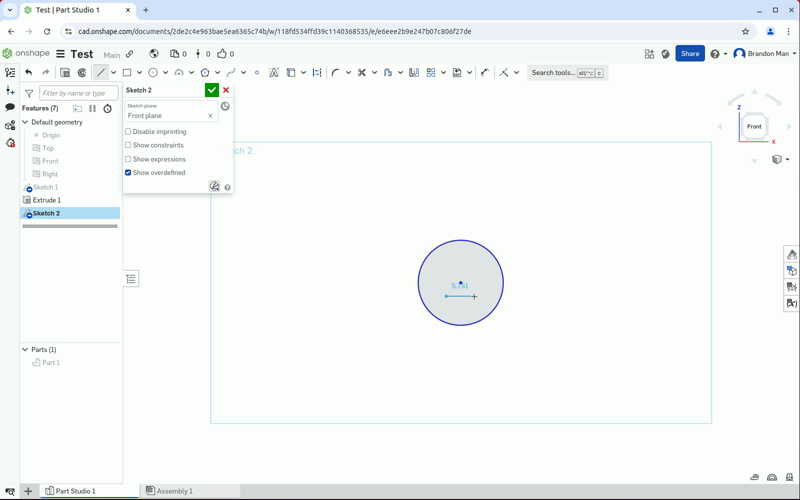
key_up(shift)
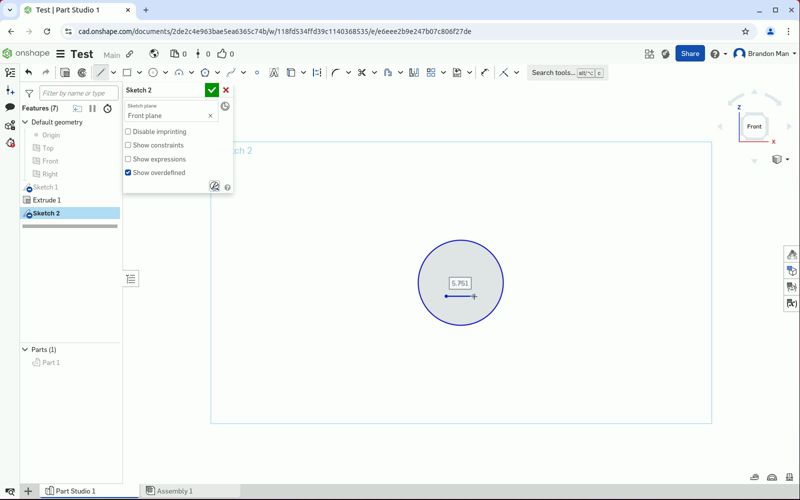
key_down(shift)
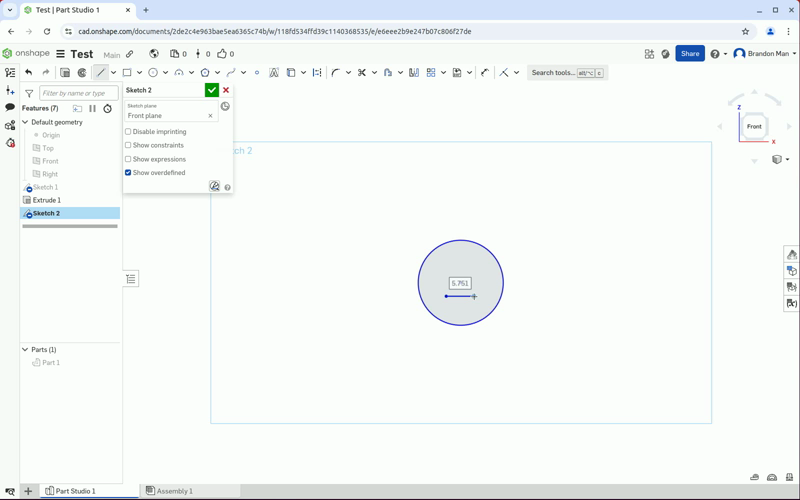
mouse_move(504, 296)
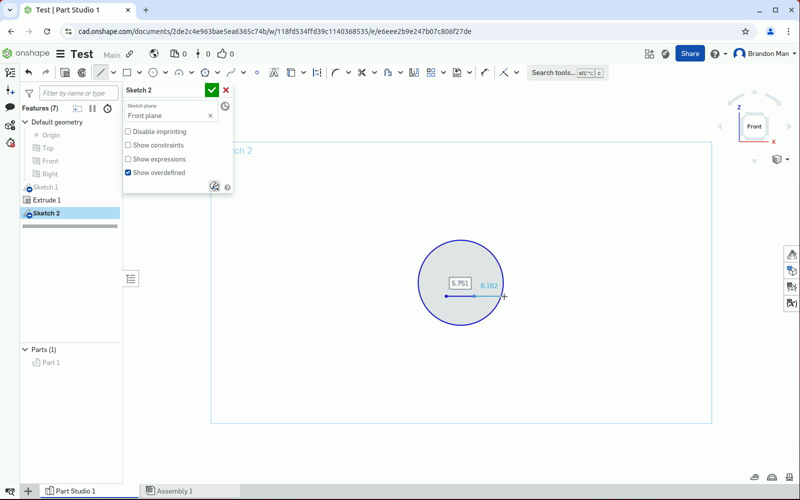
mouse_move(474, 269)
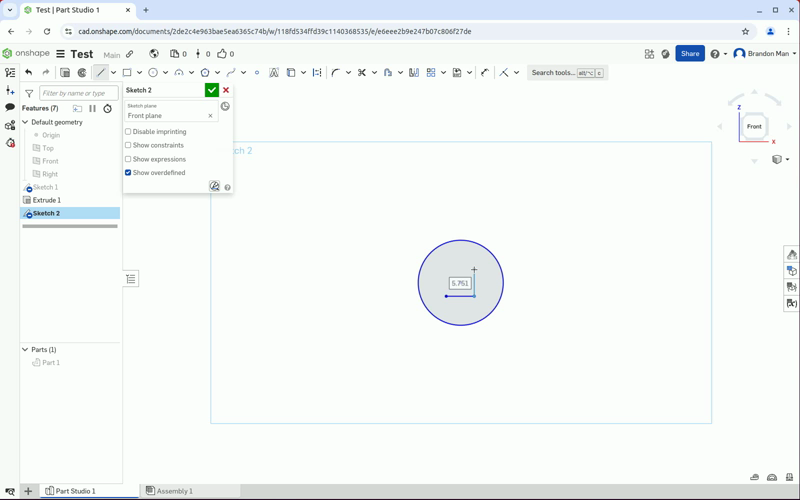
click(474, 269)
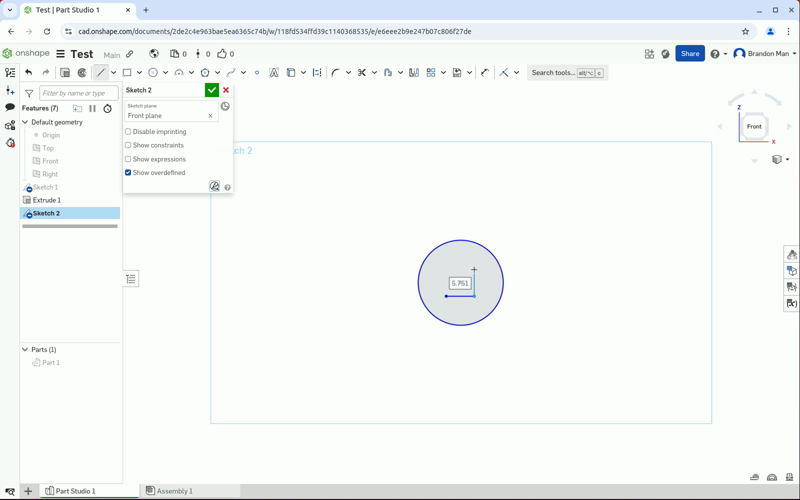
key_up(shift)
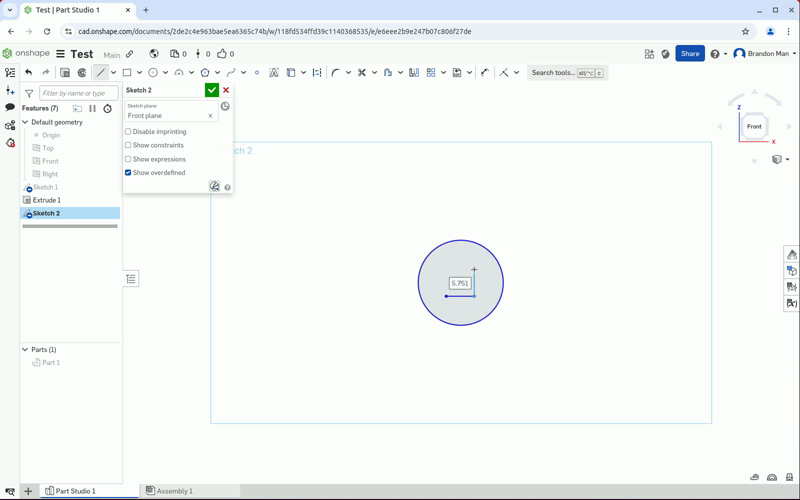
key_down(shift)
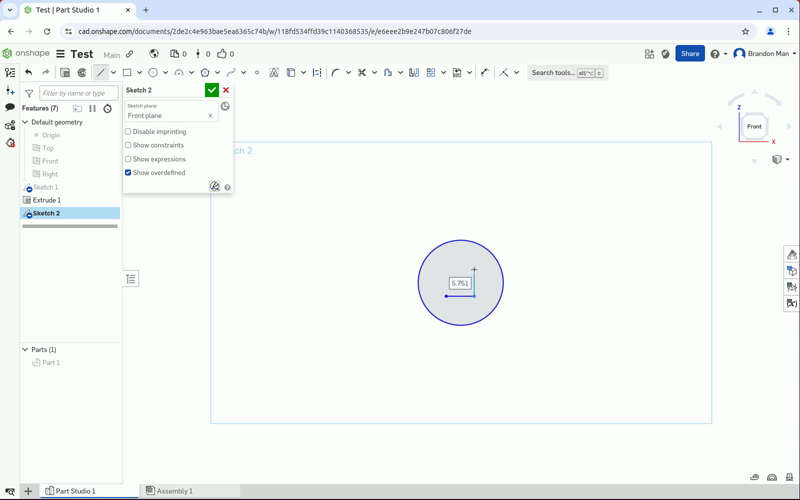
mouse_move(504, 269)
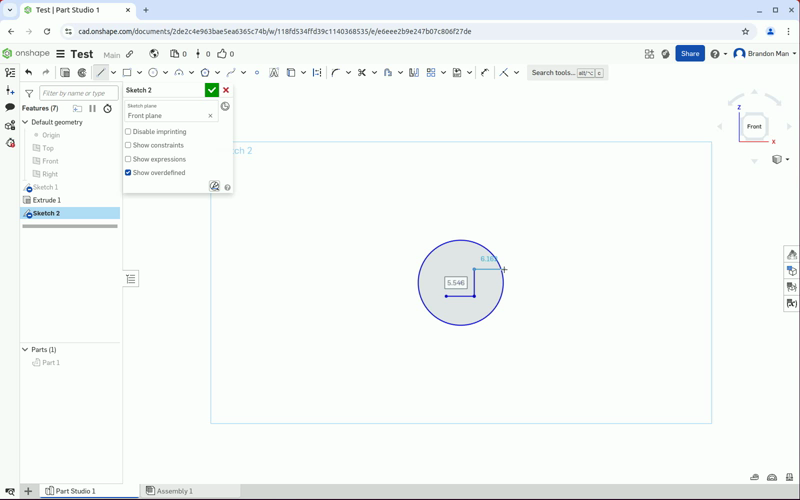
mouse_move(446, 269)
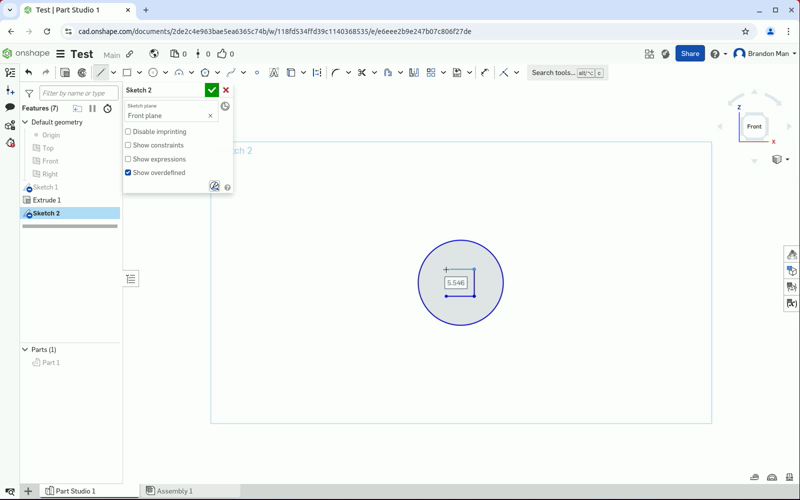
click(446, 269)
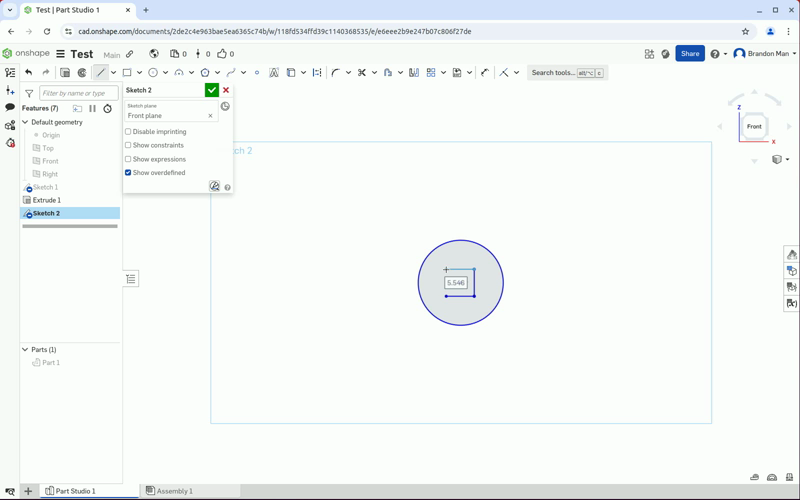
key_up(shift)
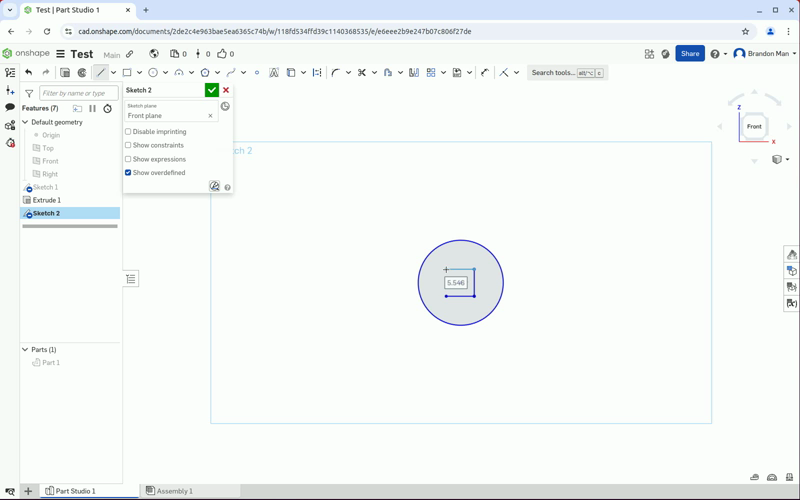
mouse_move(476, 269)
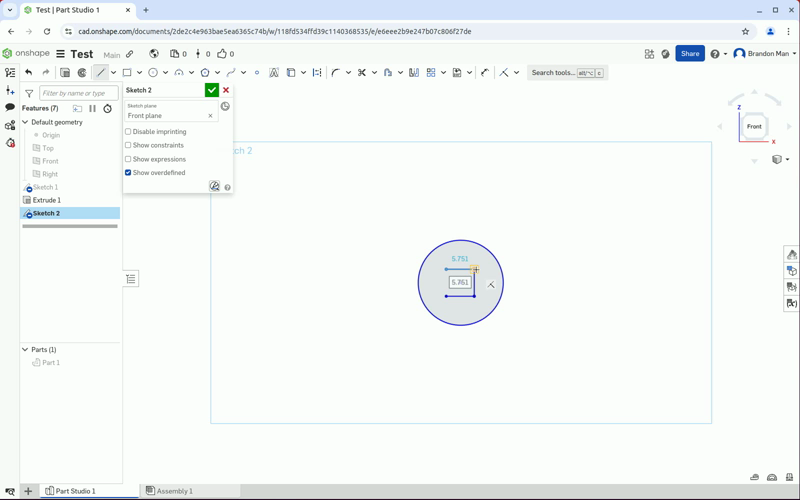
key_down(shift)
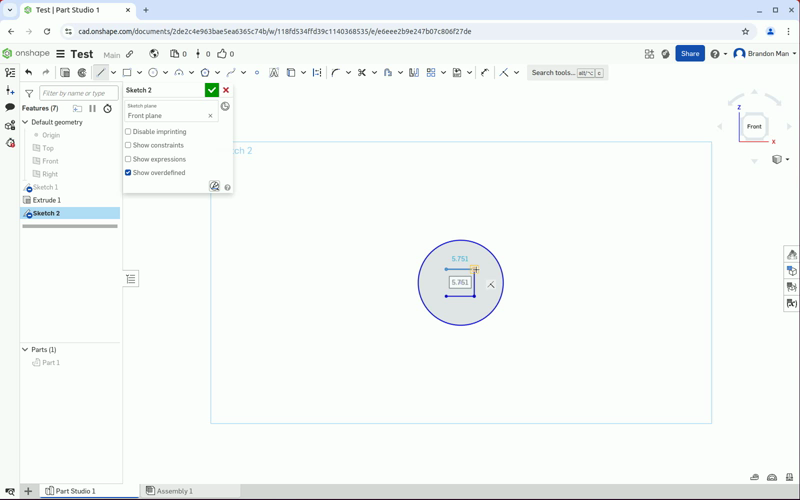
mouse_move(446, 296)
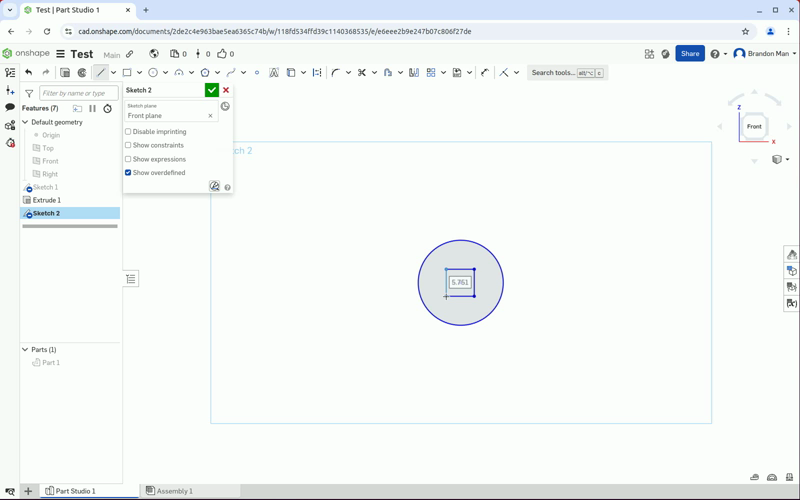
key_up(shift)
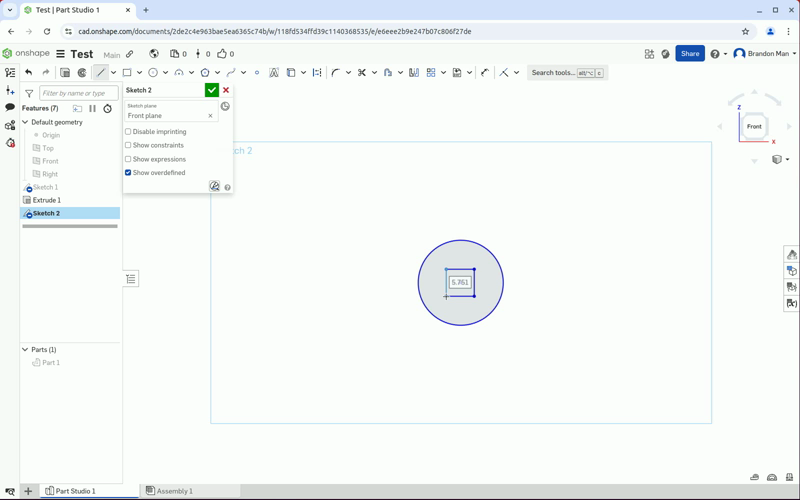
click(446, 296)
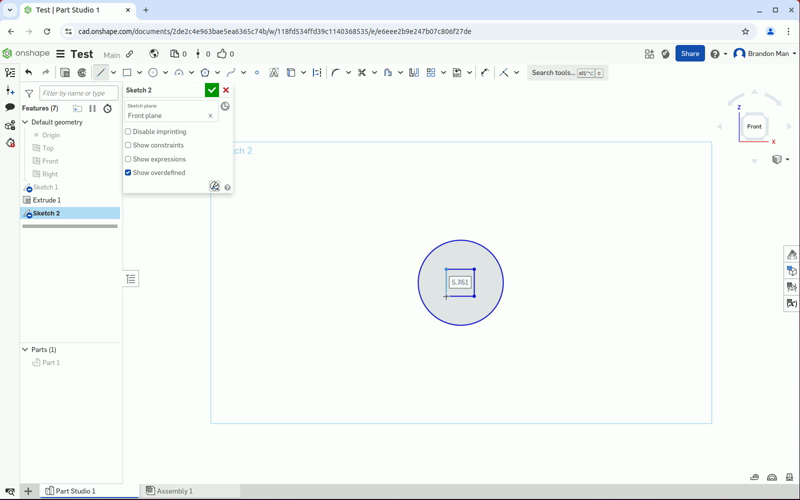
key(esc)
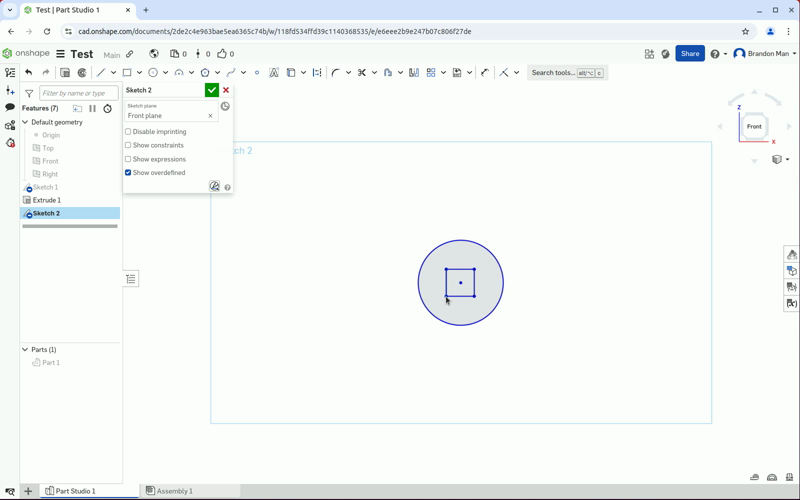
mouse_move(432, 271)
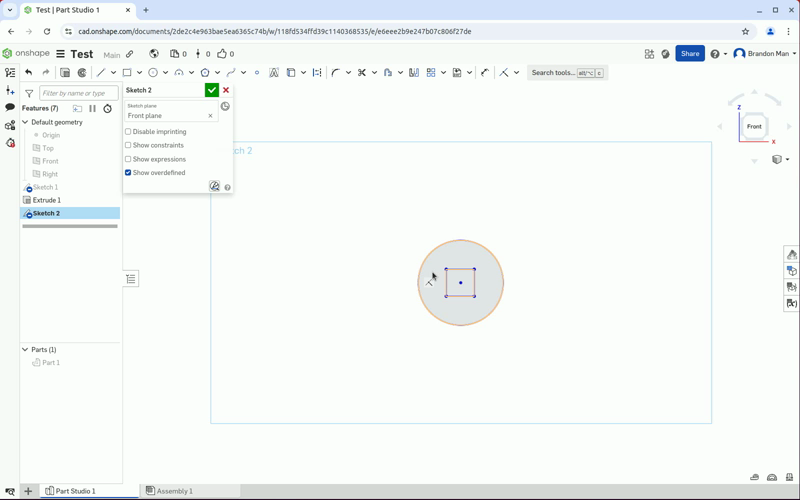
click(432, 271)
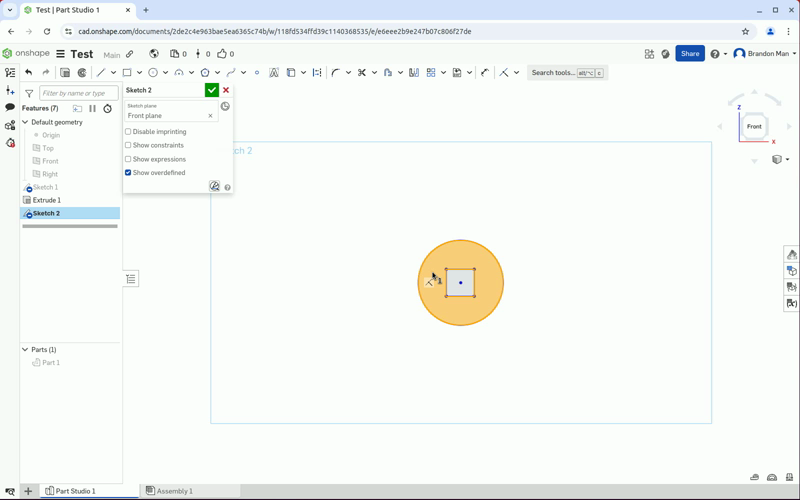
mouse_move(73, 352)
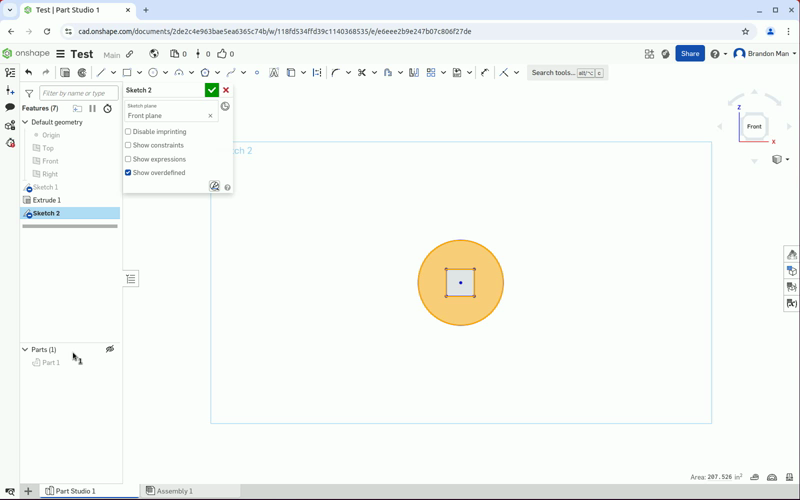
key(shift+y)
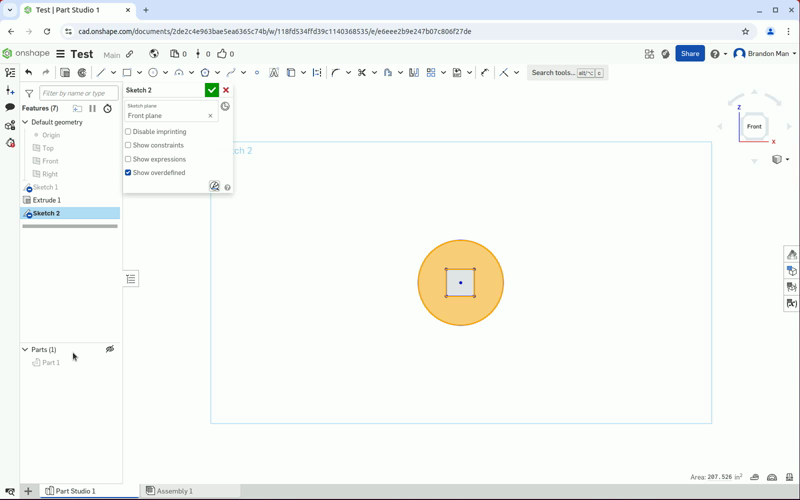
key(shift+e)
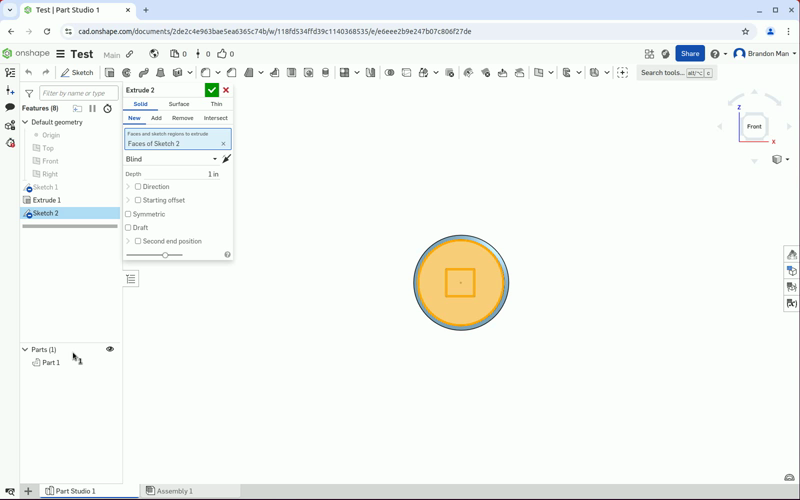
mouse_move(143, 106)
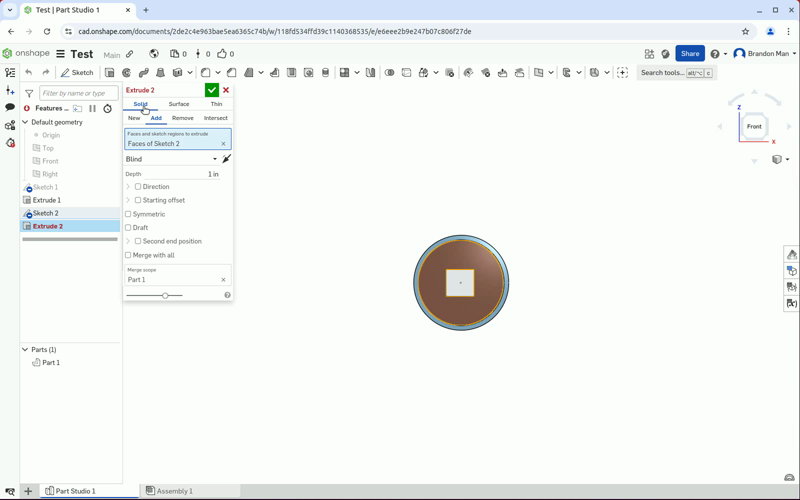
click(143, 106)
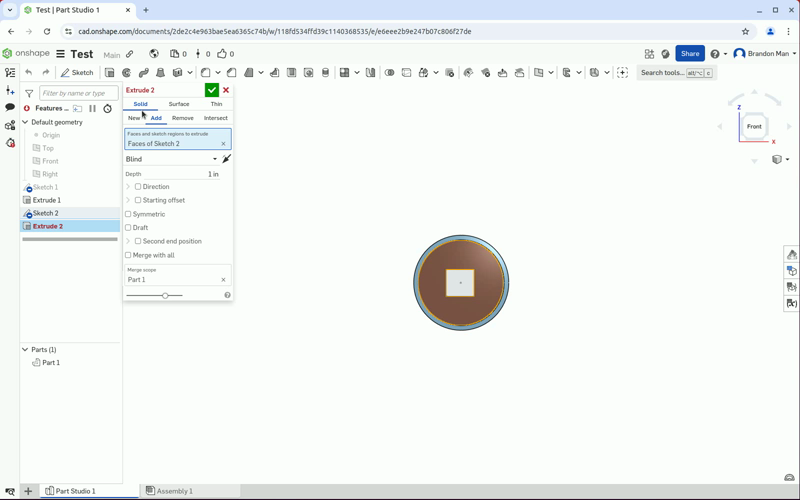
mouse_move(137, 120)
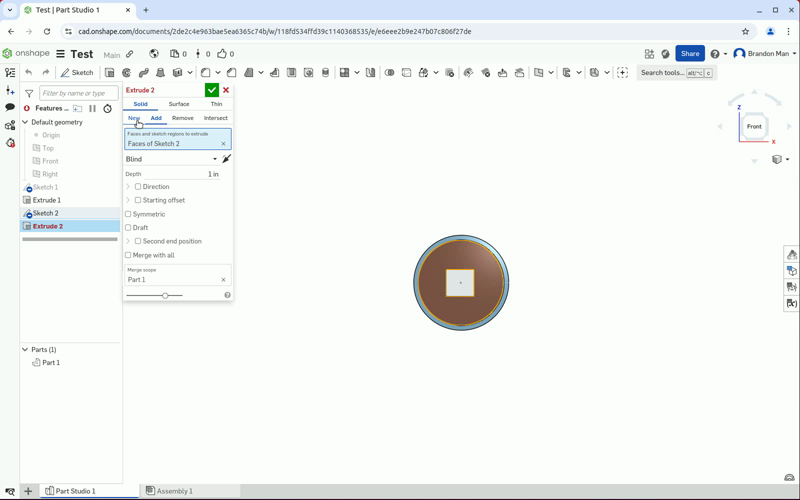
click(137, 120)
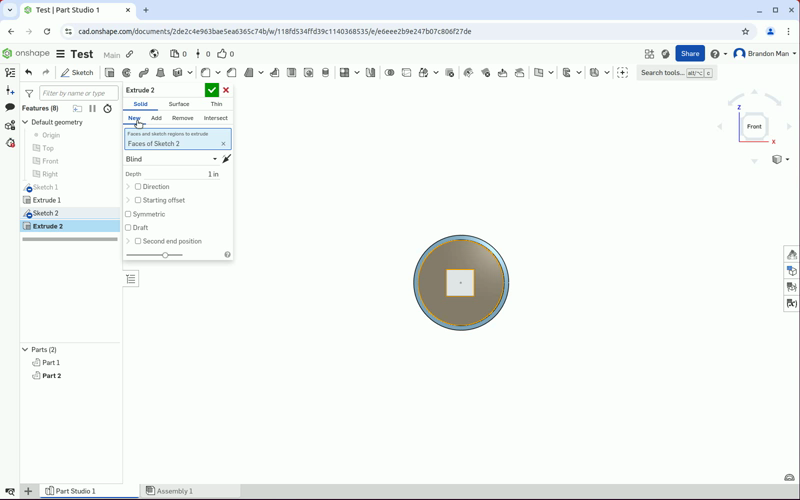
key(tab, 4)
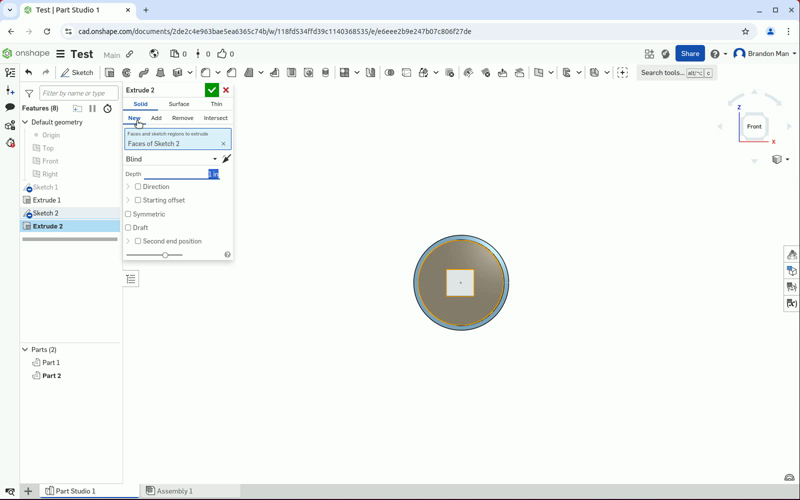
text(10.832)
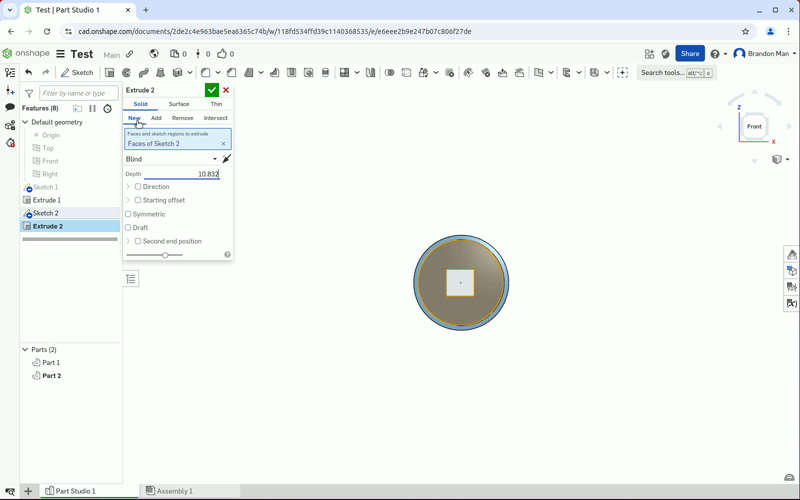
key(enter)
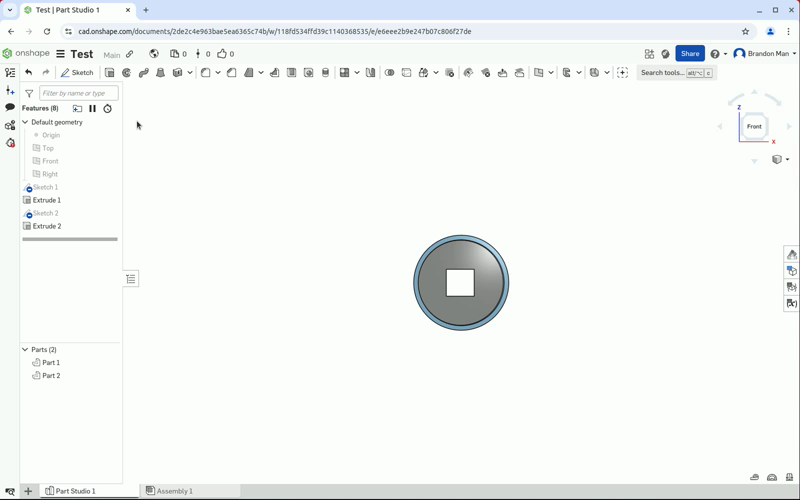
key(shift+h)
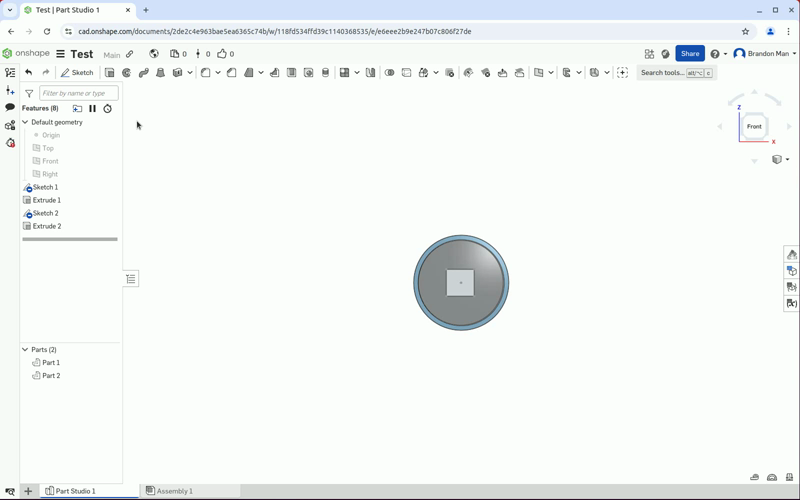
key(shift+h)
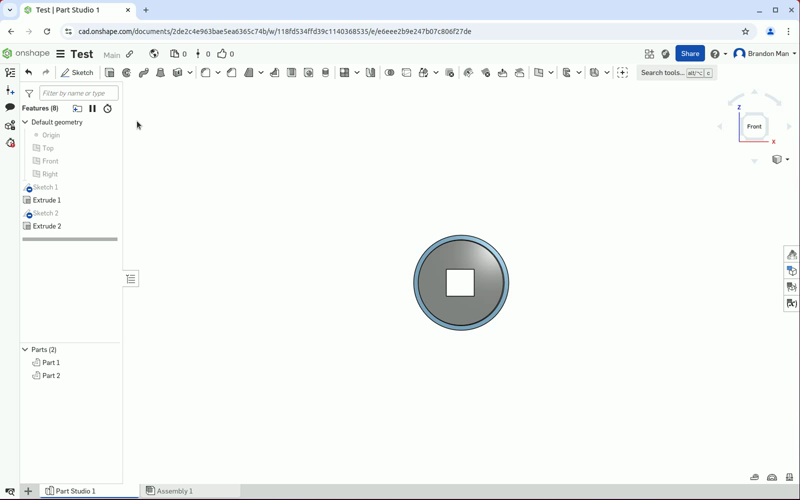
mouse_move(73, 189)
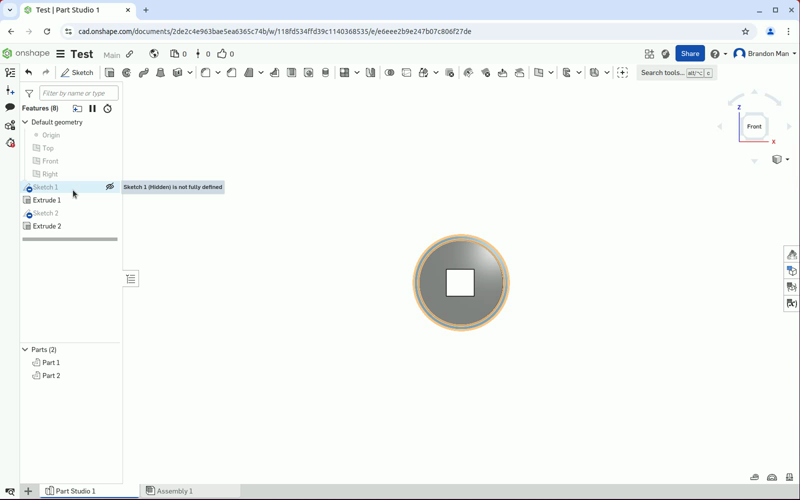
click(73, 189)
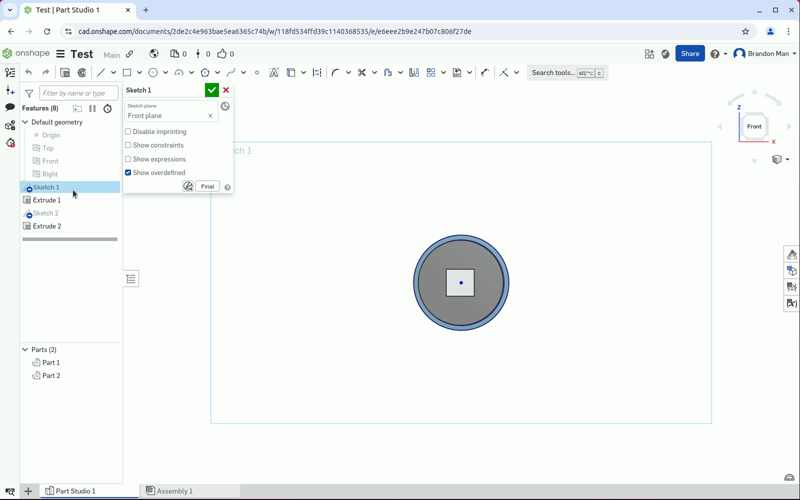
mouse_move(229, 92)
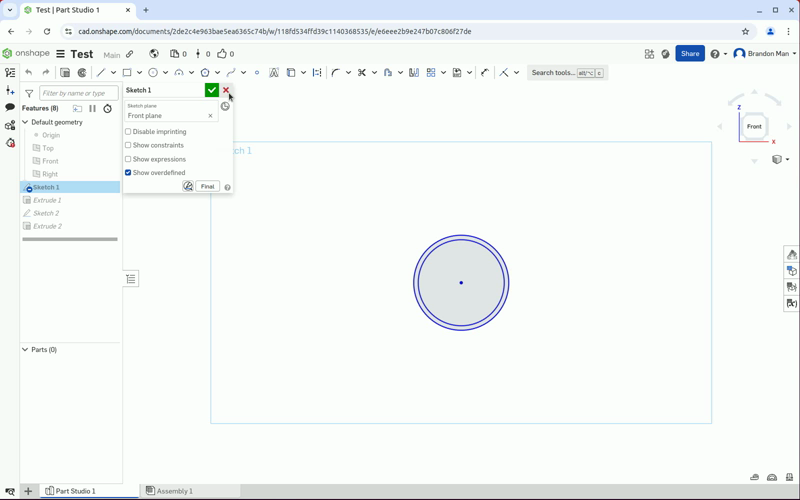
click(229, 92)
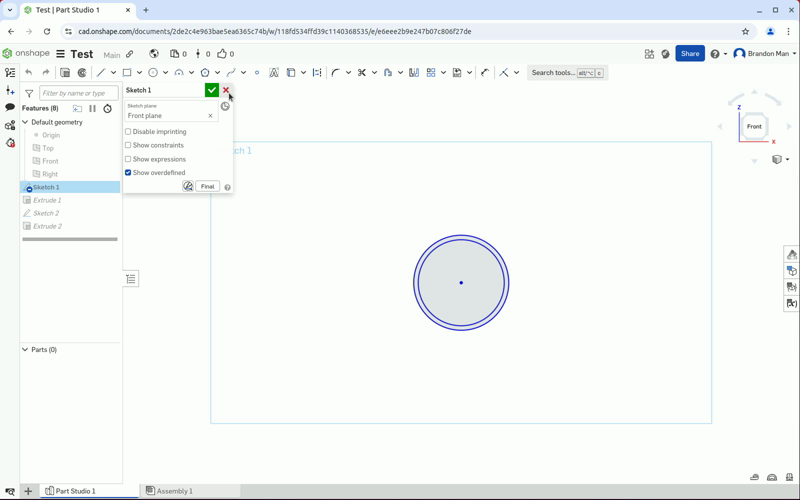
key(shift+s)
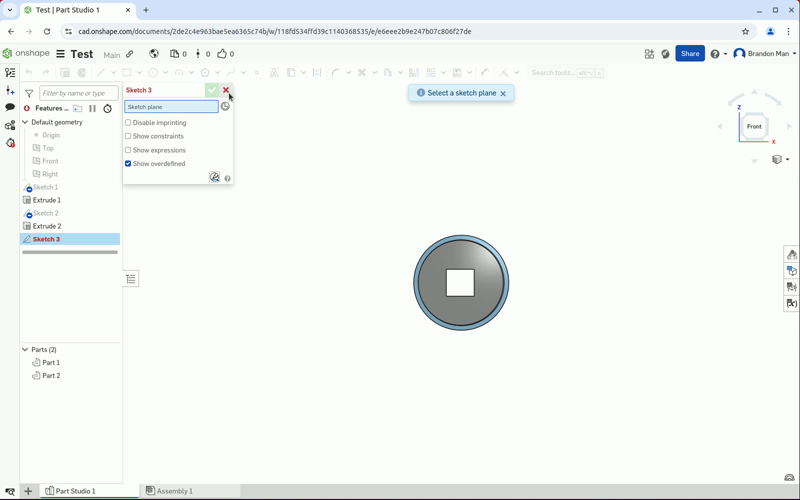
mouse_move(73, 163)
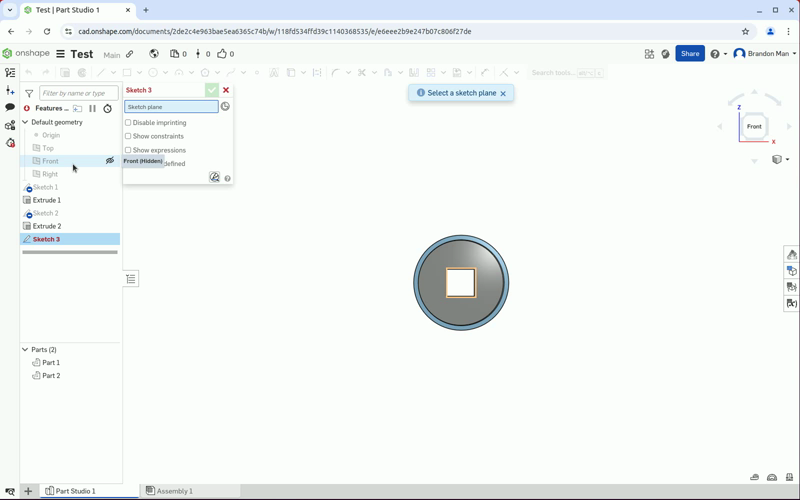
click(73, 163)
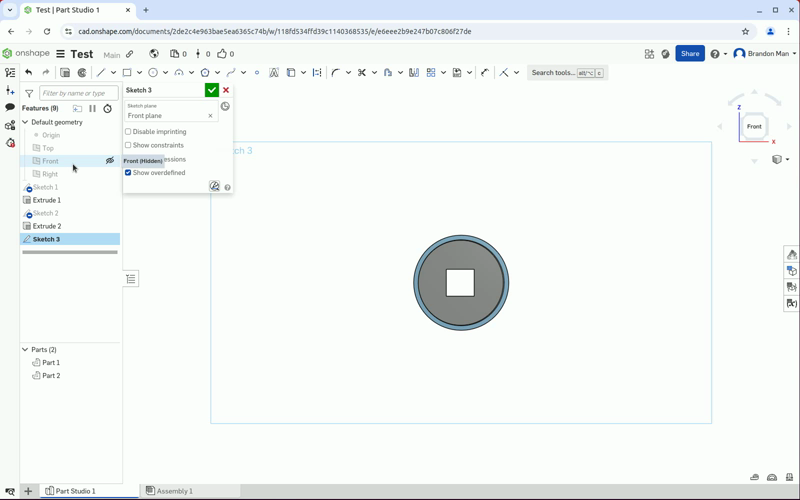
mouse_move(73, 352)
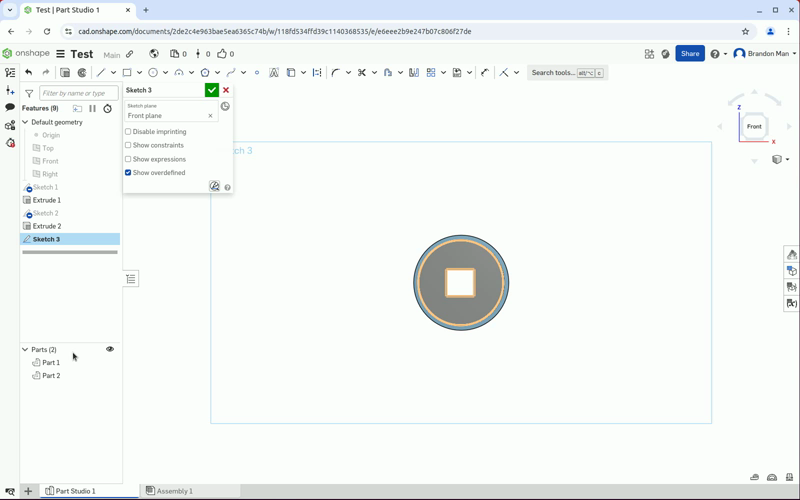
key(y)
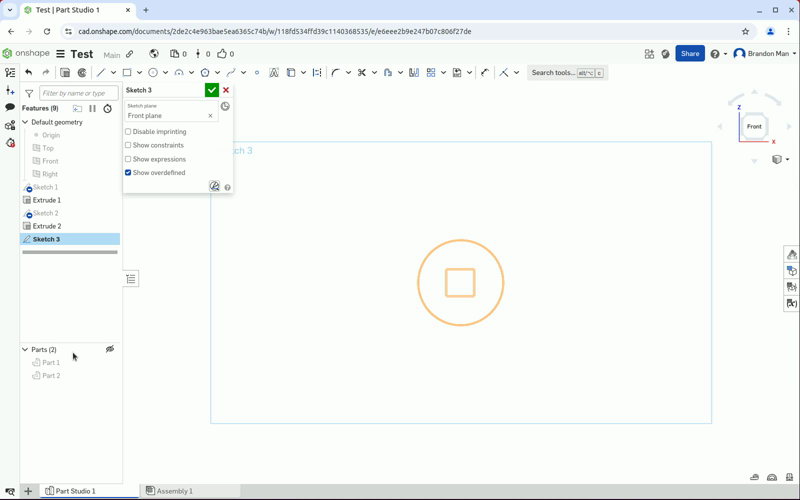
key(l)
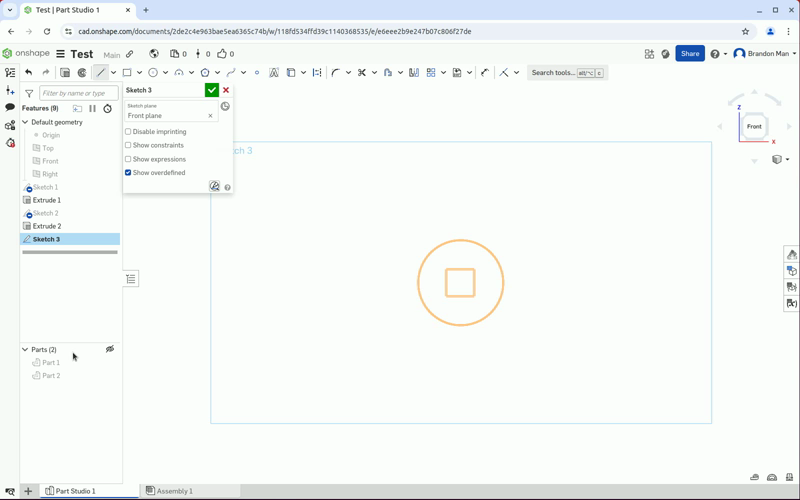
key_down(shift)
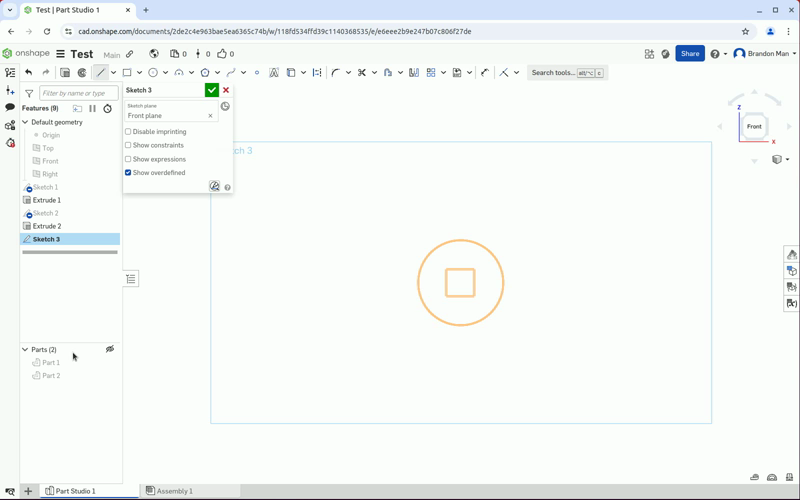
mouse_move(446, 297)
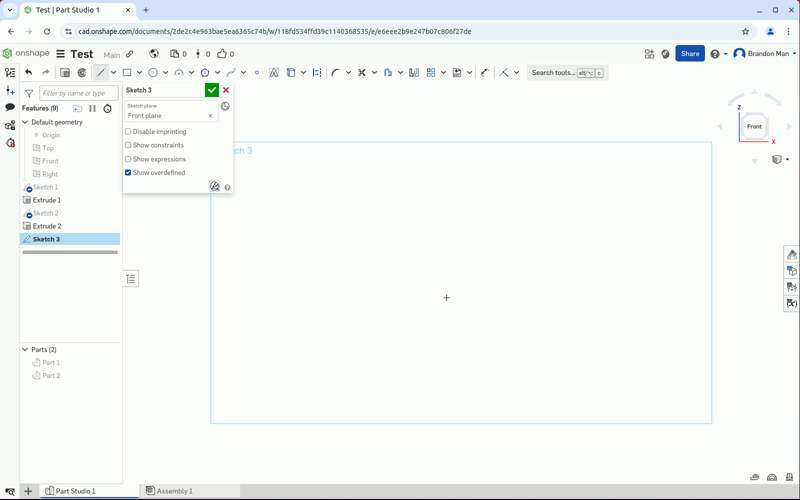
click(446, 297)
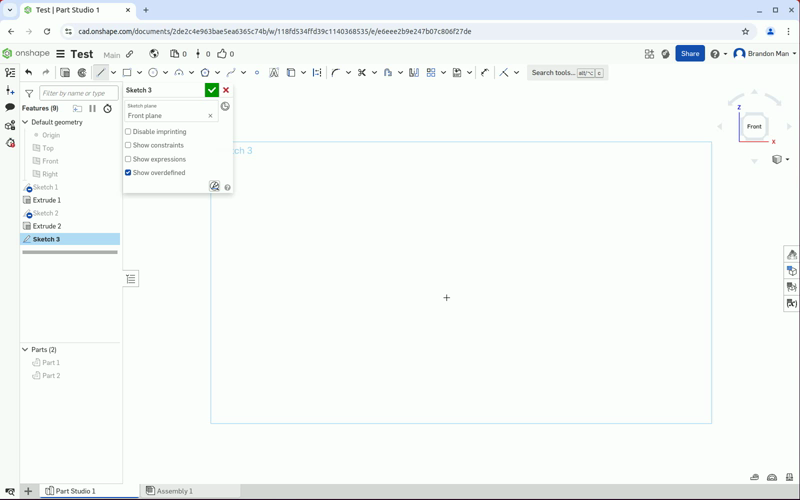
key_up(shift)
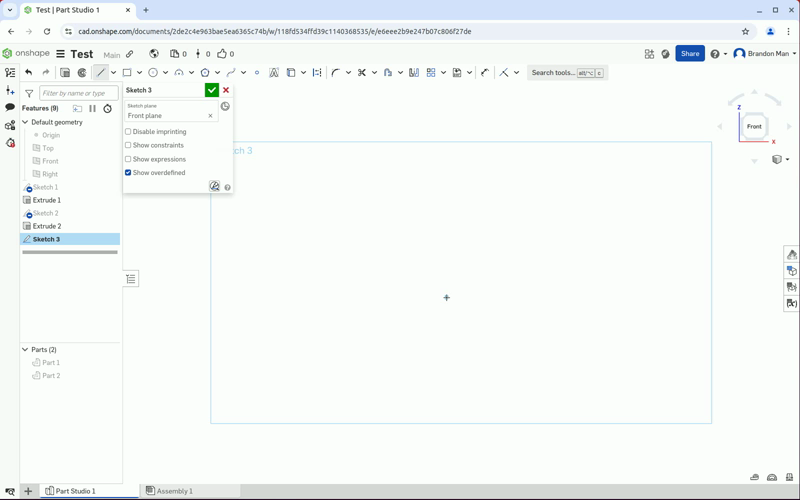
key_down(shift)
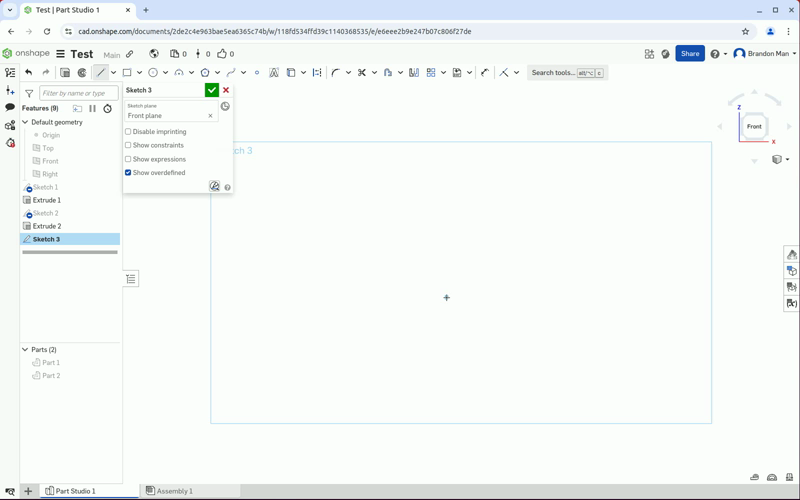
mouse_move(476, 297)
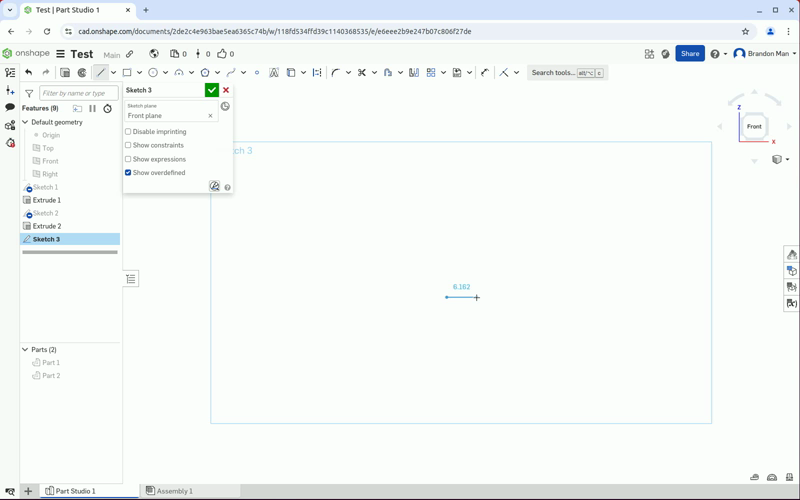
mouse_move(475, 297)
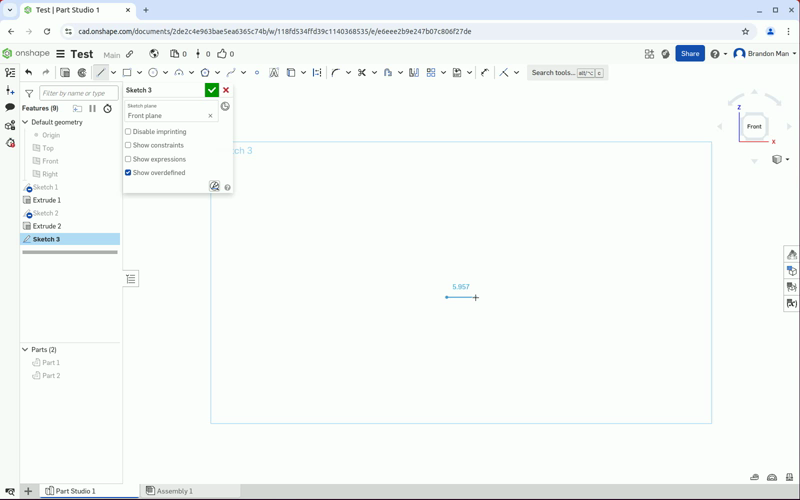
click(475, 297)
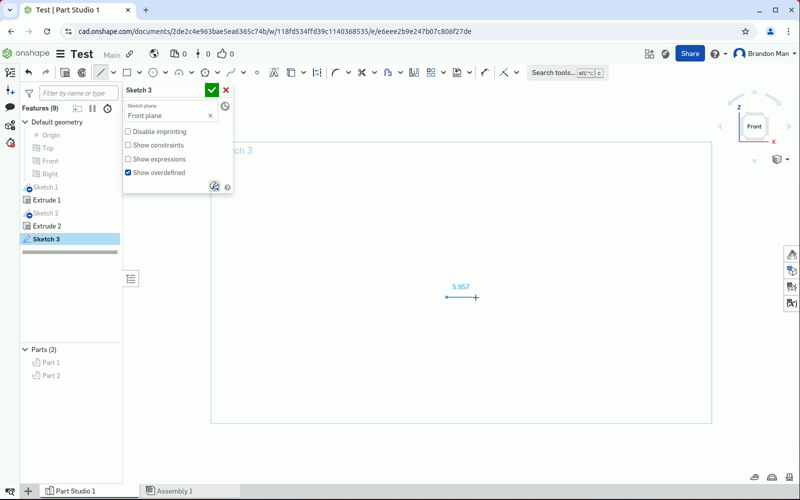
key_up(shift)
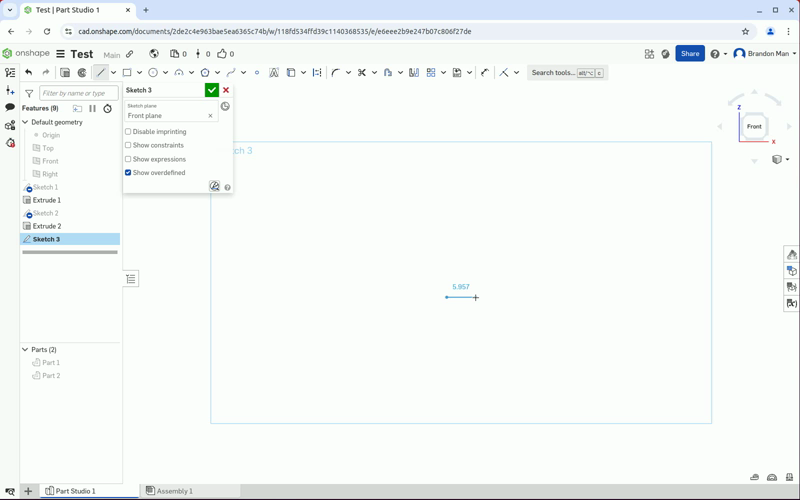
key_down(shift)
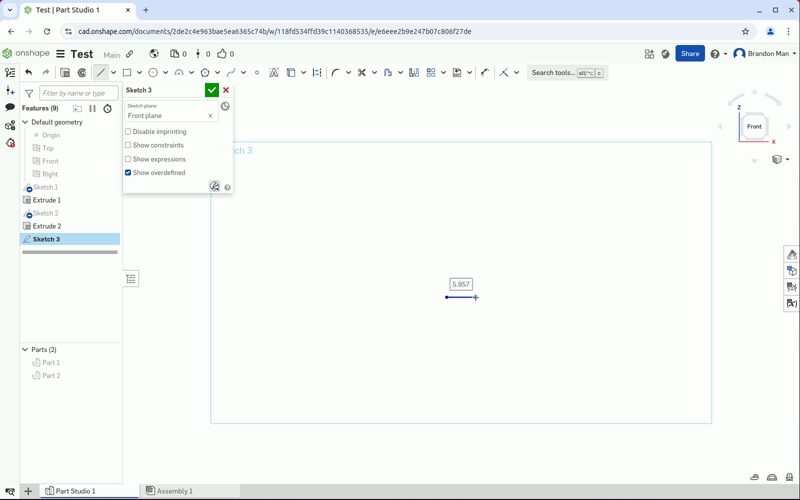
mouse_move(505, 297)
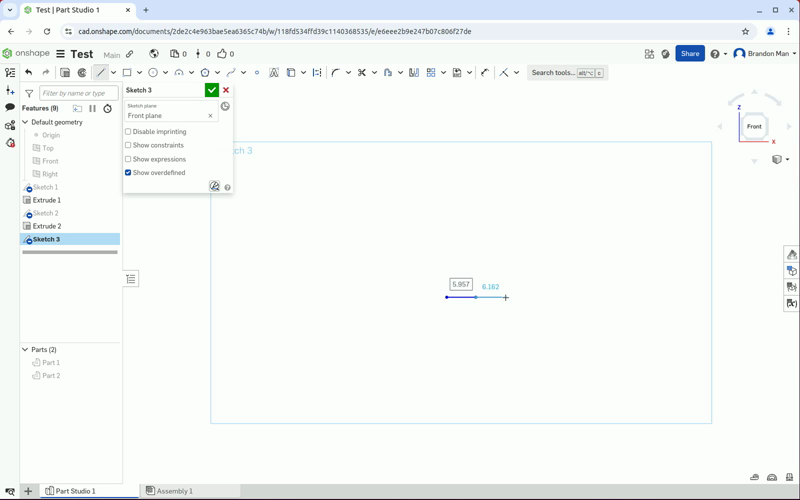
mouse_move(475, 267)
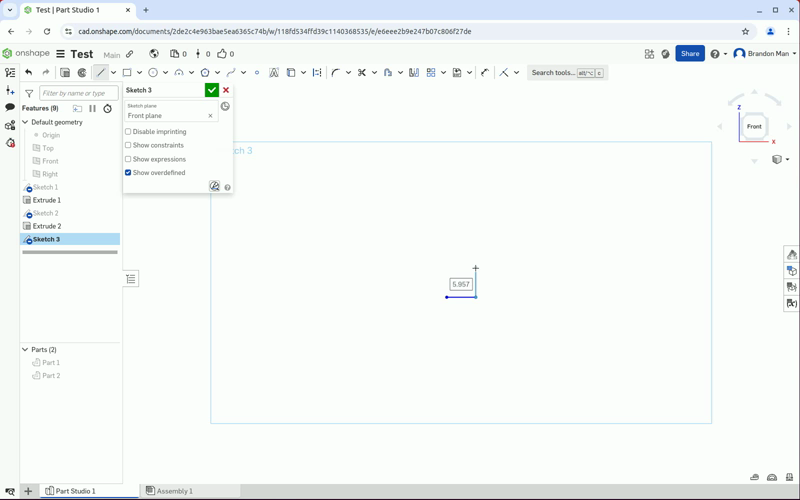
click(475, 267)
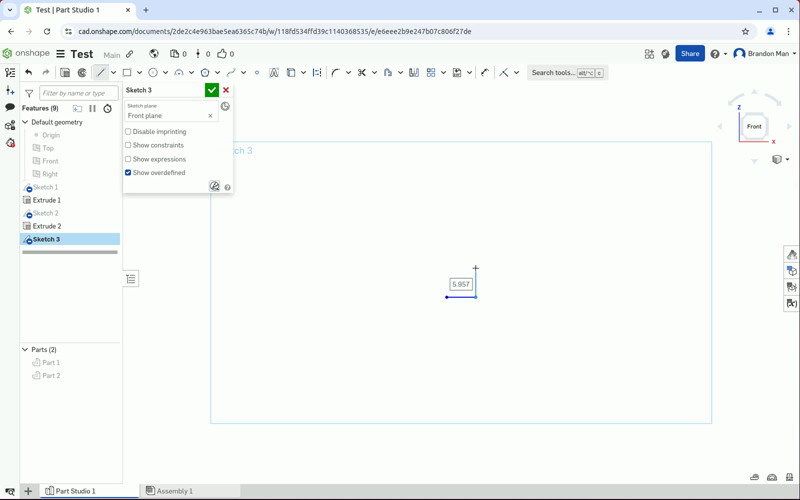
key_up(shift)
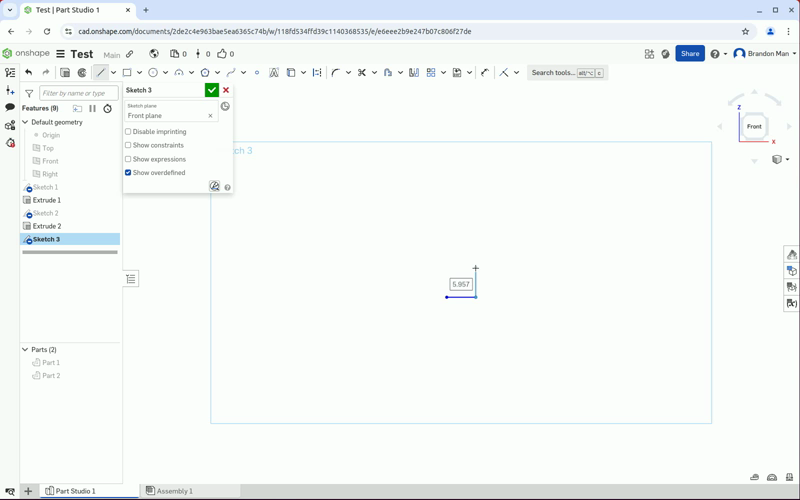
key_down(shift)
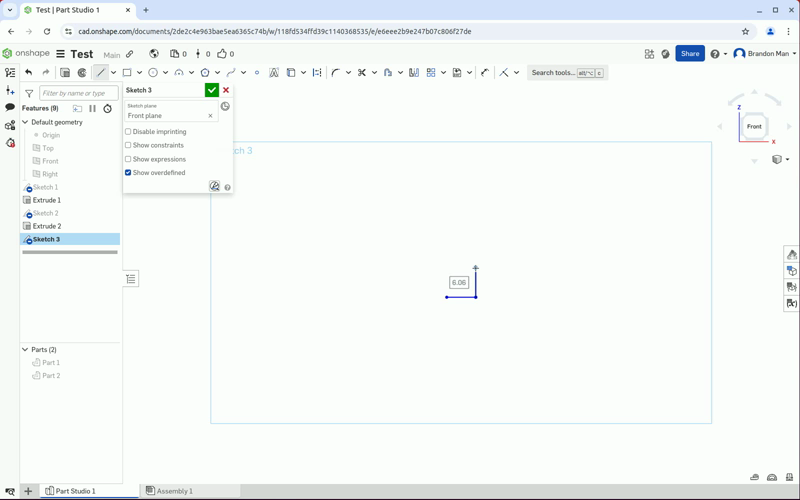
mouse_move(505, 267)
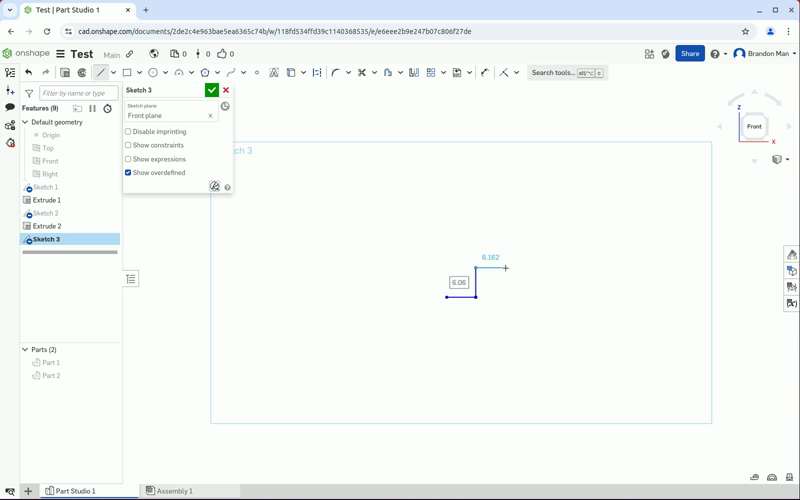
mouse_move(446, 267)
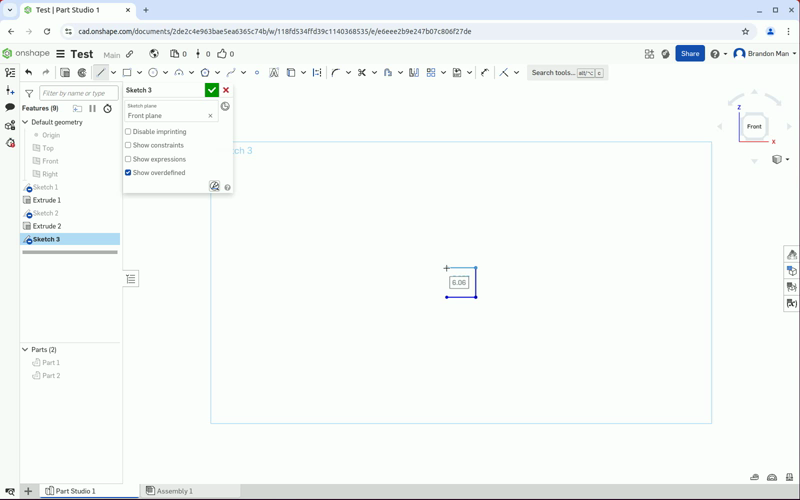
click(446, 267)
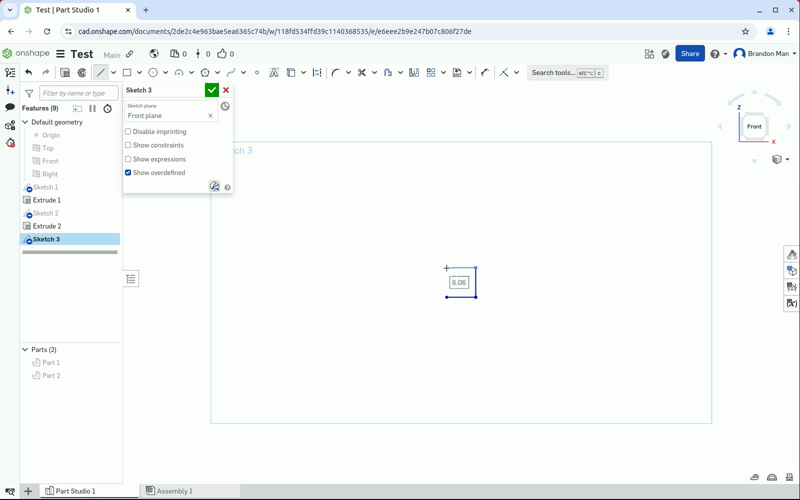
key_up(shift)
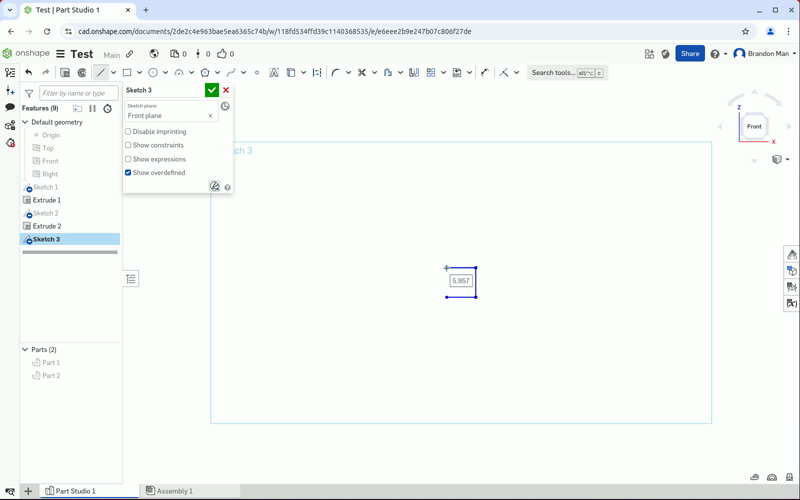
mouse_move(476, 267)
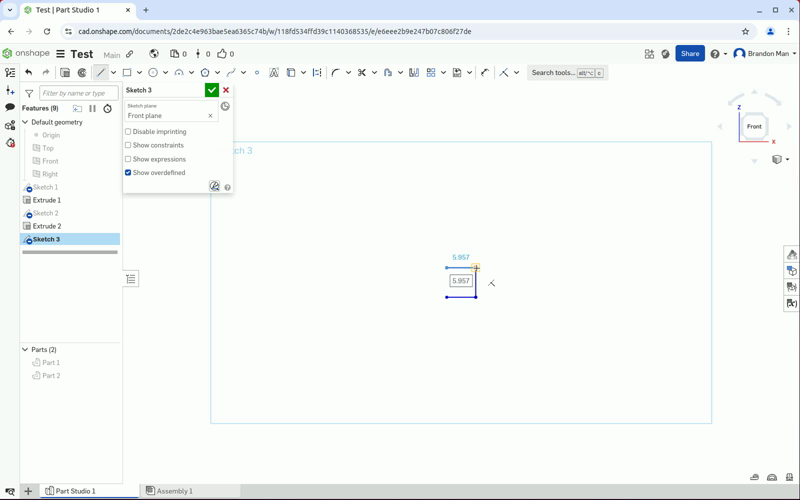
key_down(shift)
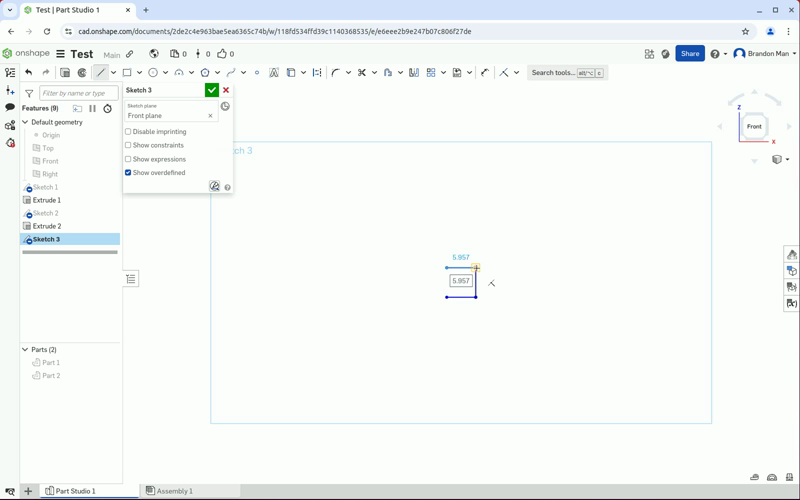
mouse_move(446, 297)
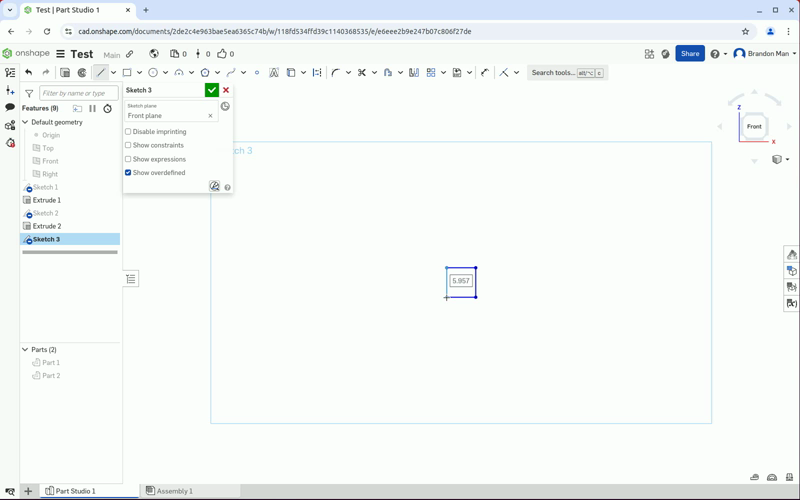
key_up(shift)
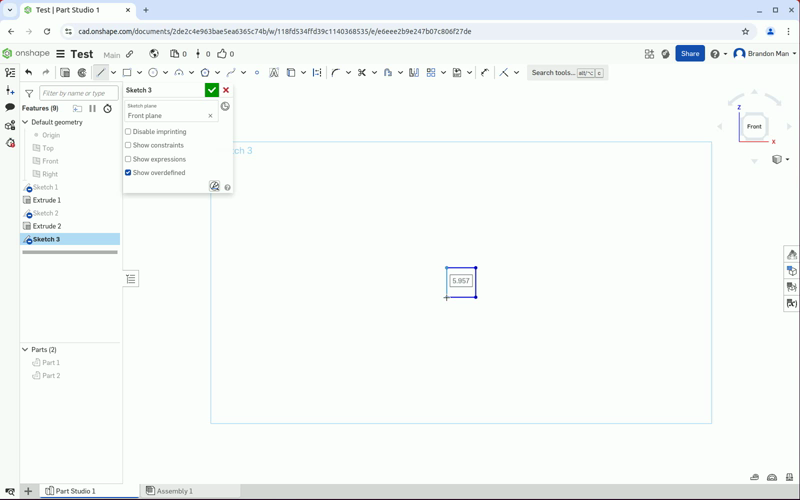
click(446, 297)
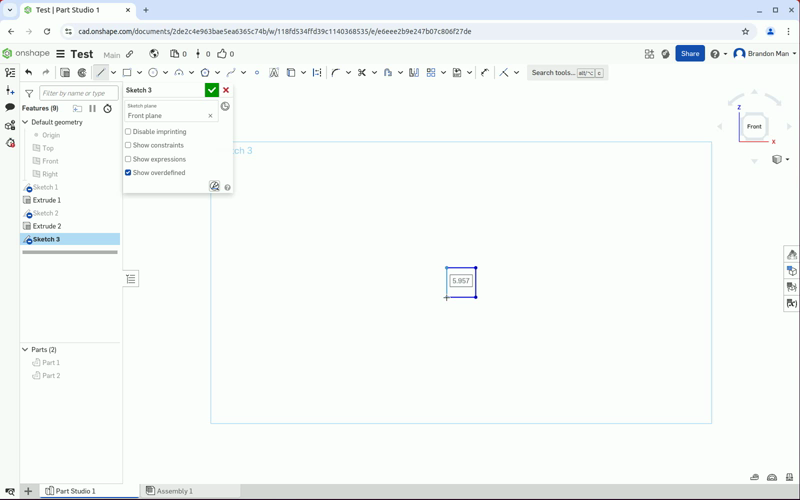
key(esc)
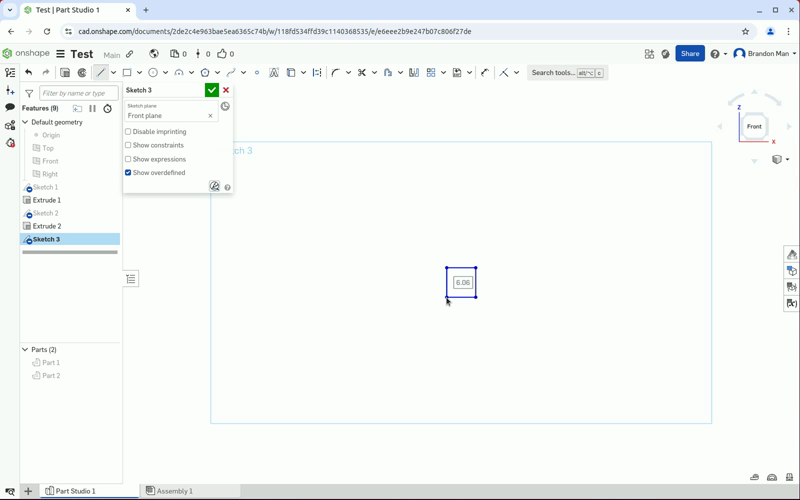
key(c)
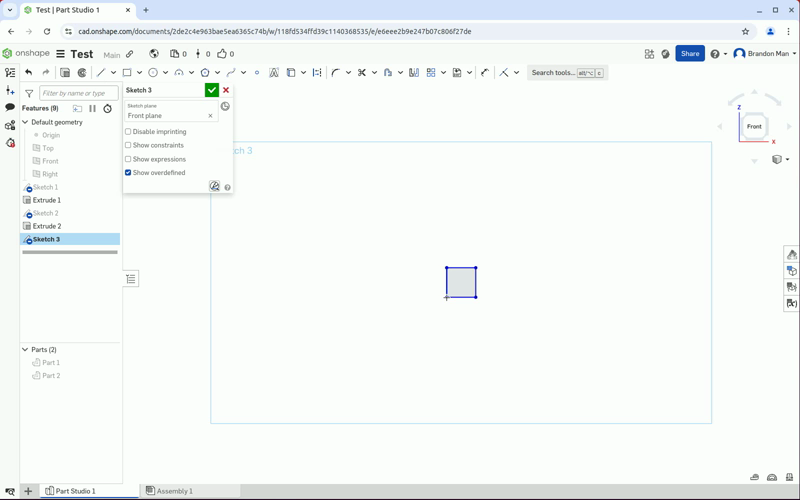
key_down(shift)
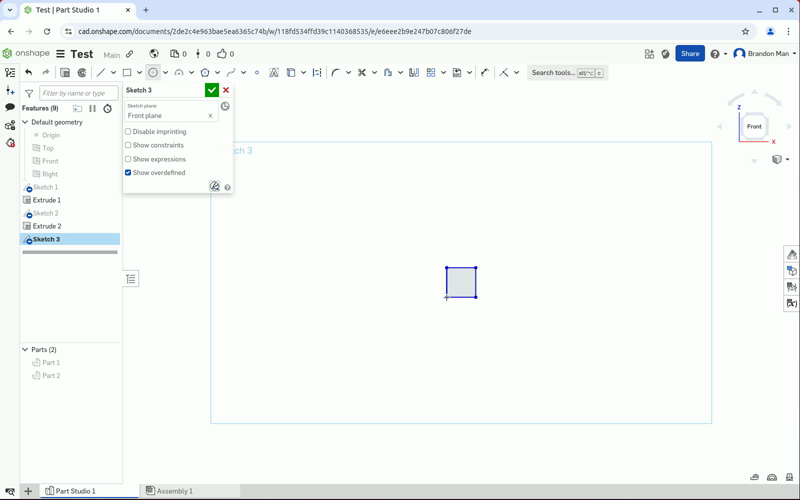
mouse_move(461, 282)
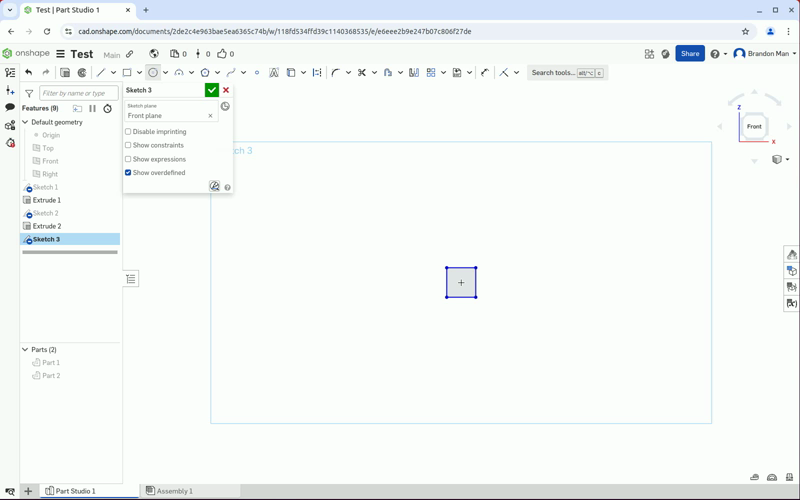
click(461, 282)
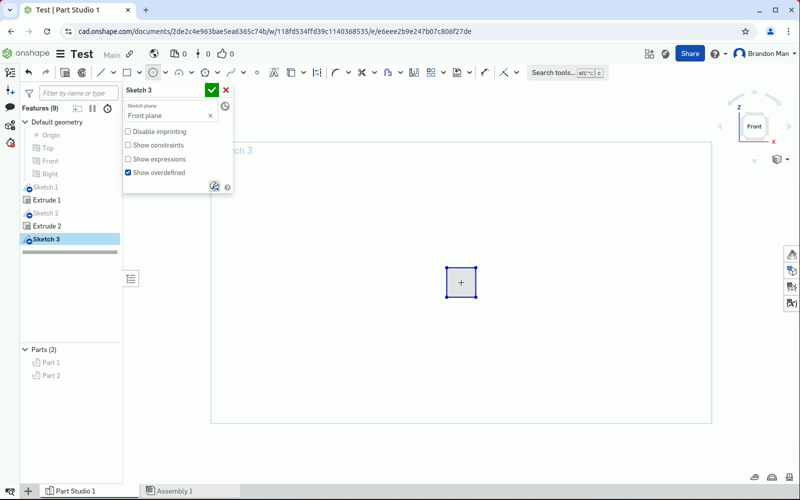
key_up(shift)
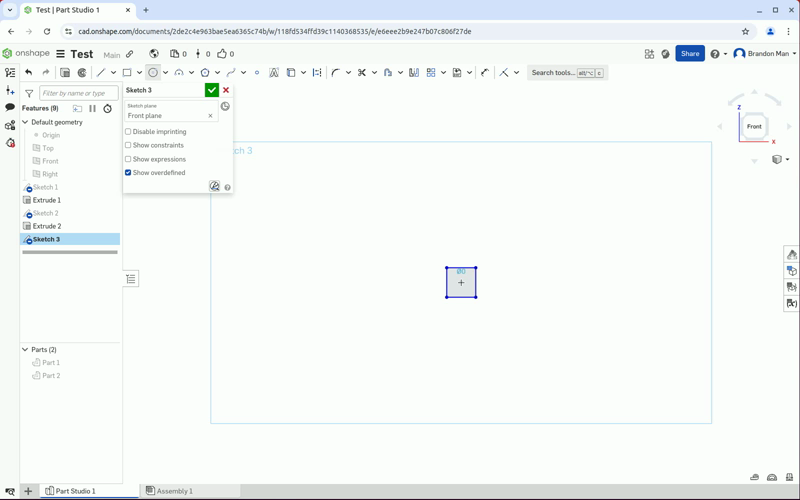
mouse_move(470, 282)
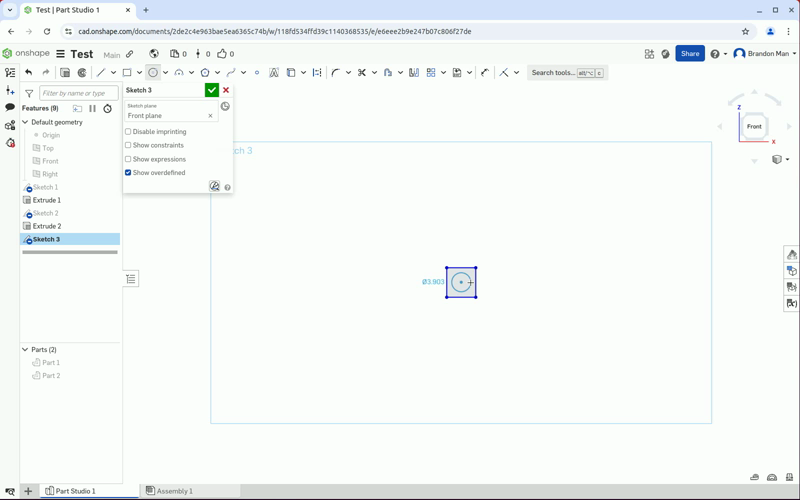
click(470, 282)
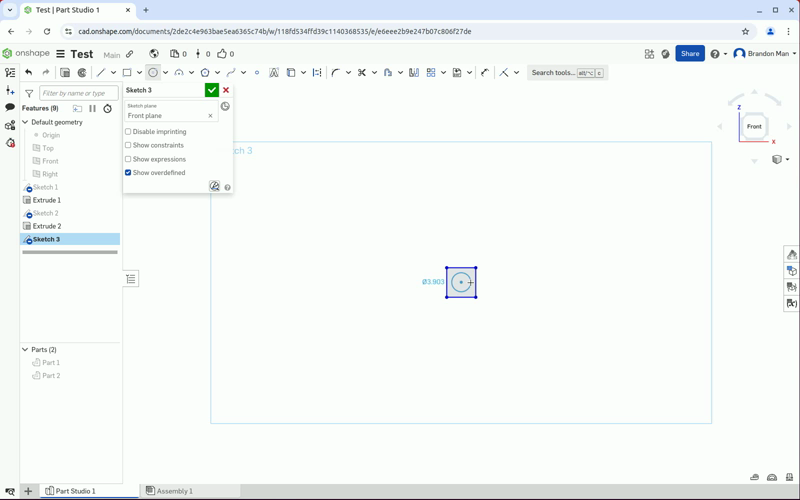
key(esc)
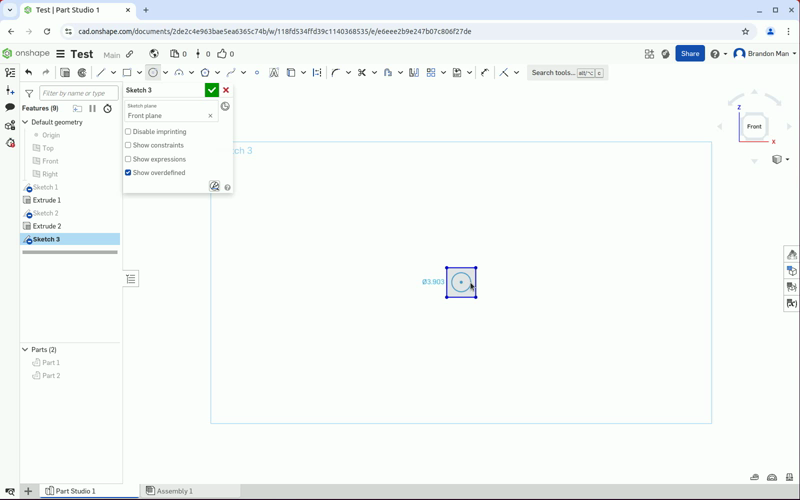
mouse_move(473, 274)
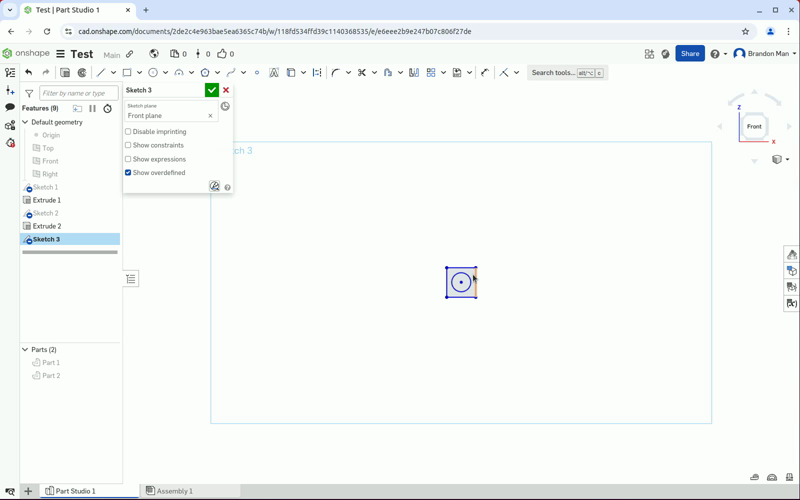
scroll(6)
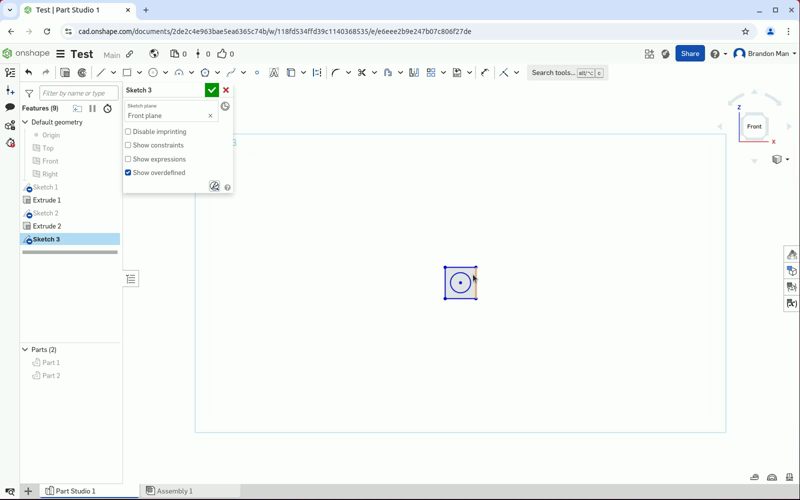
scroll(6)
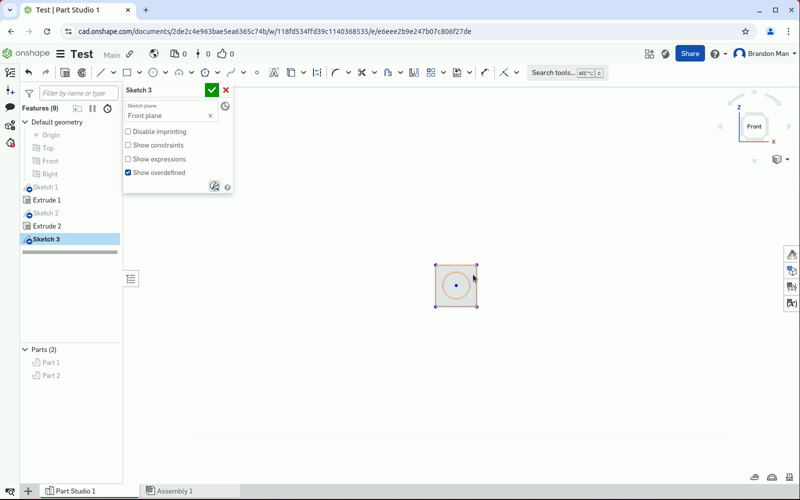
scroll(6)
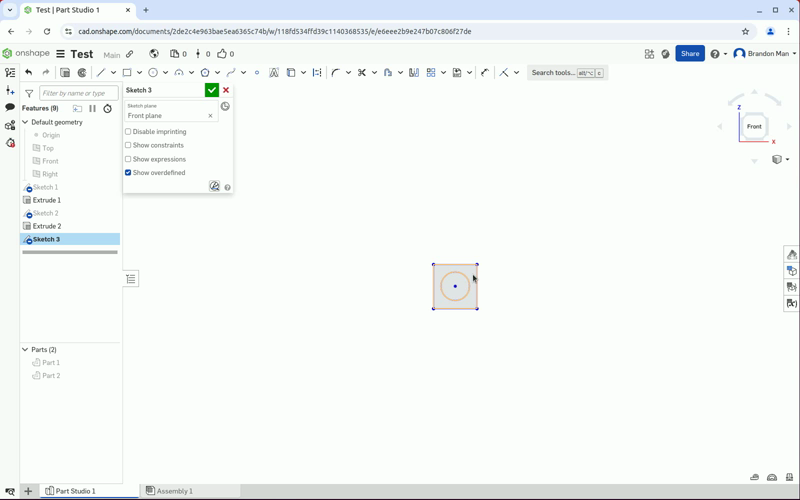
scroll(6)
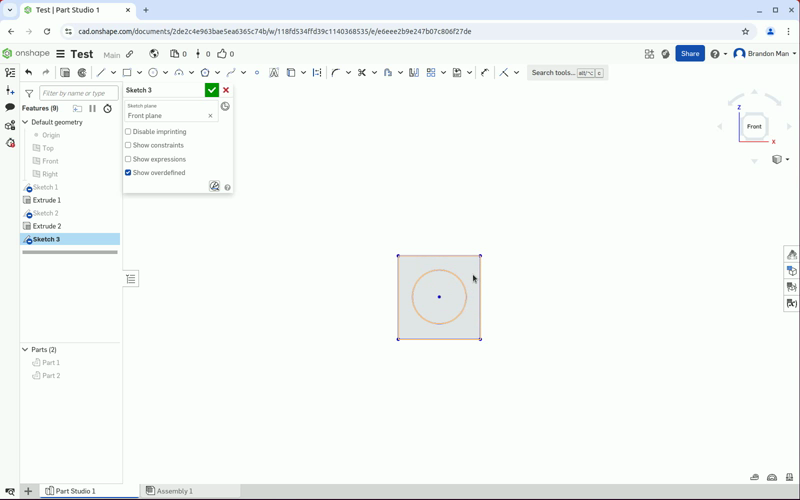
scroll(6)
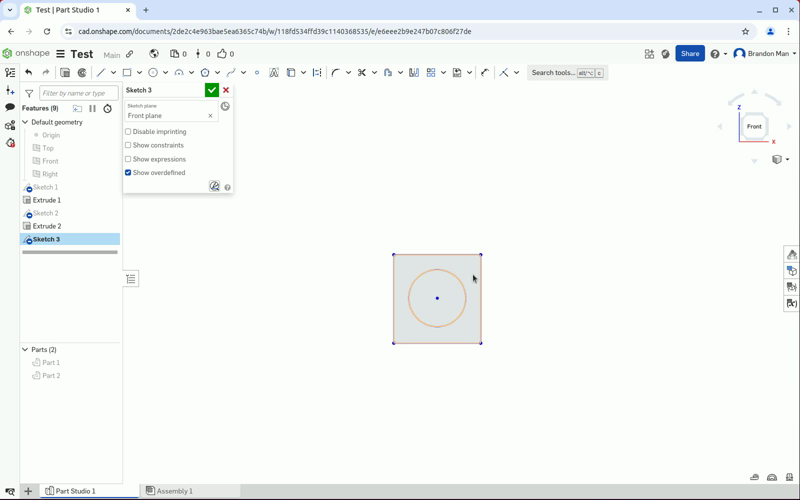
scroll(6)
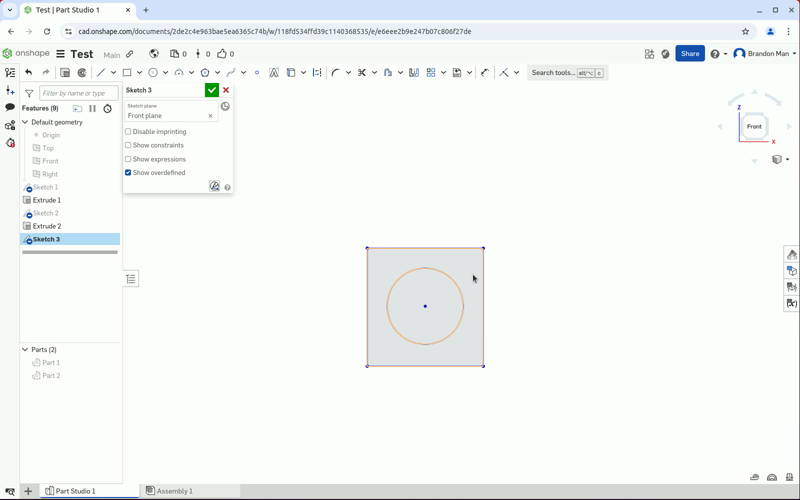
scroll(6)
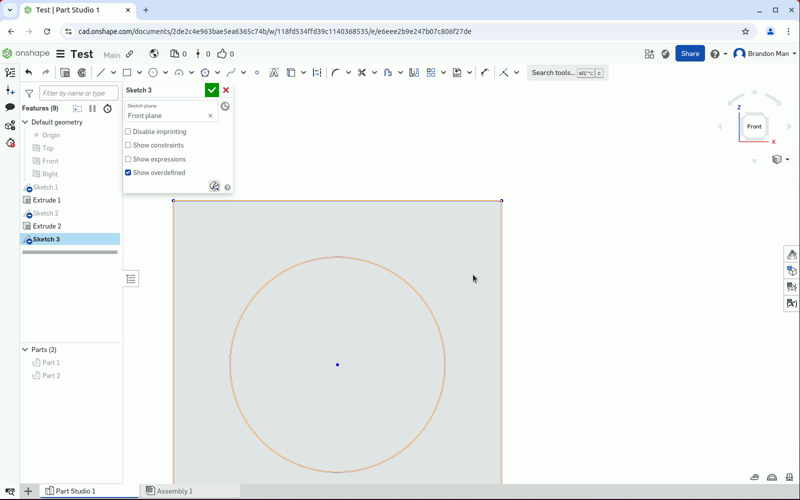
click(473, 274)
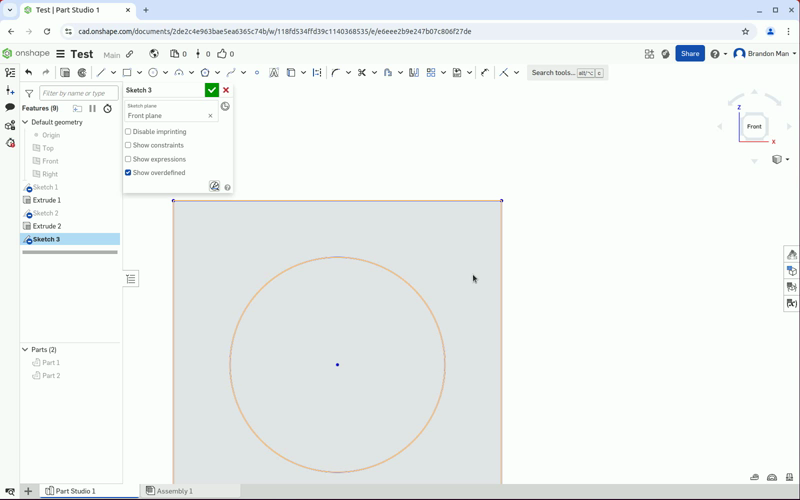
scroll(-6)
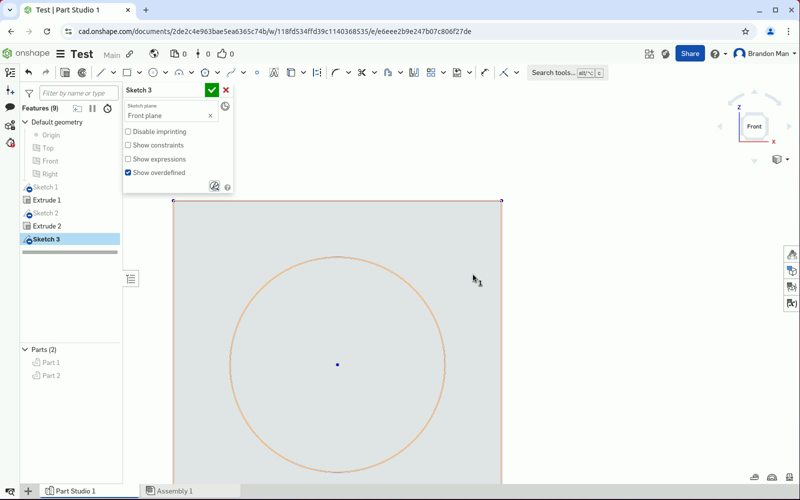
scroll(-6)
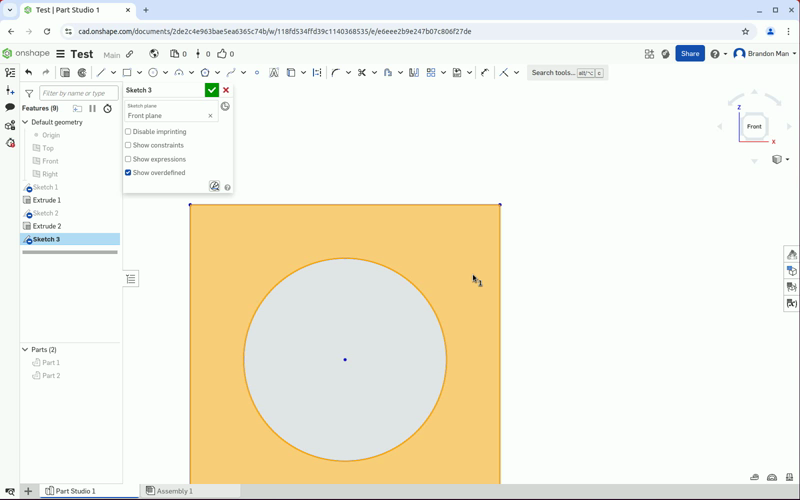
scroll(-6)
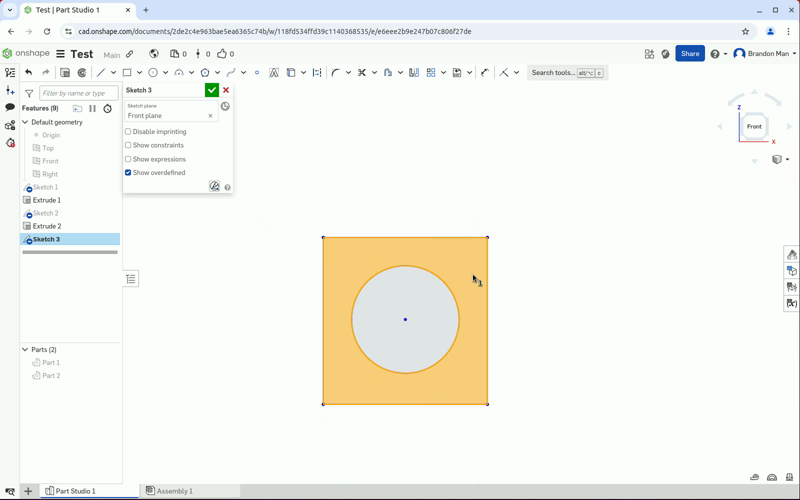
scroll(-6)
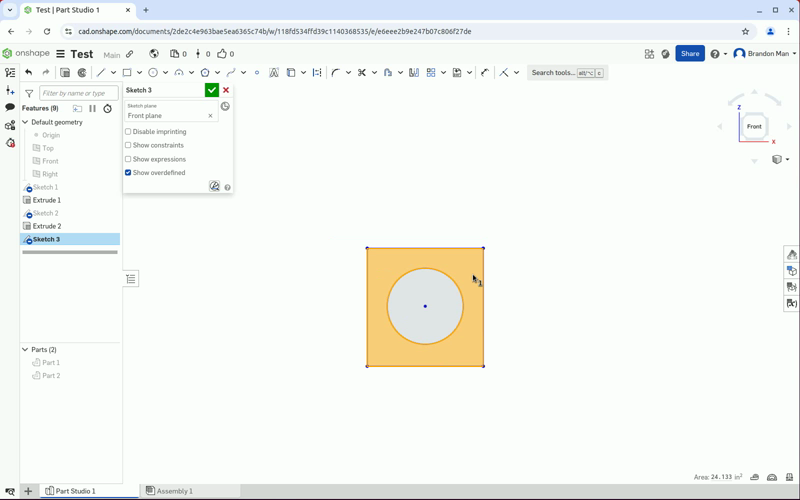
scroll(-6)
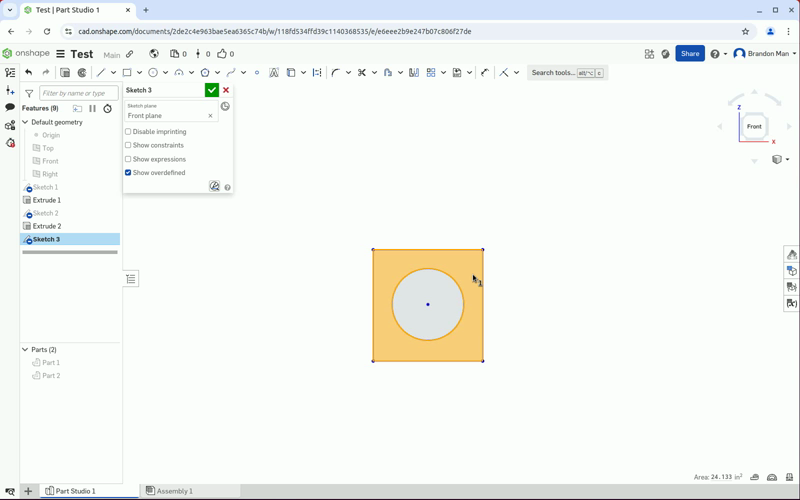
scroll(-6)
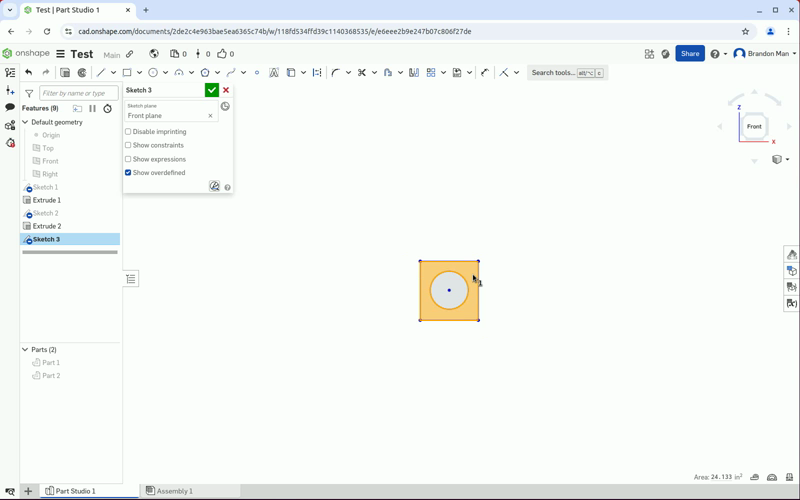
scroll(-6)
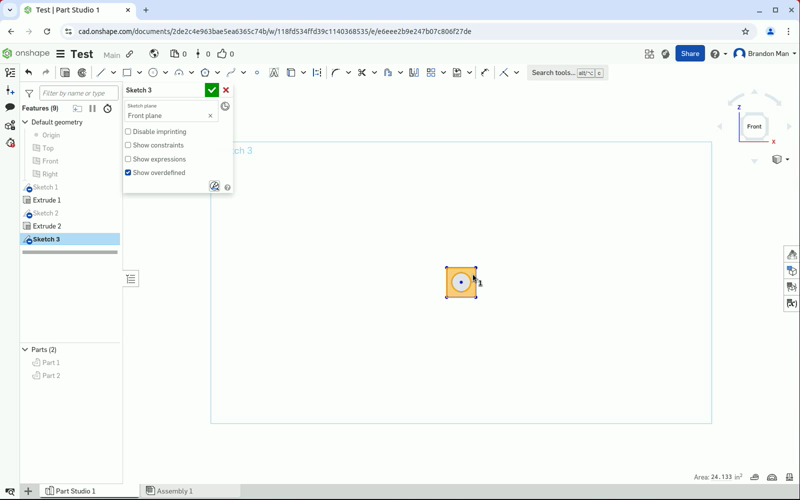
mouse_move(73, 352)
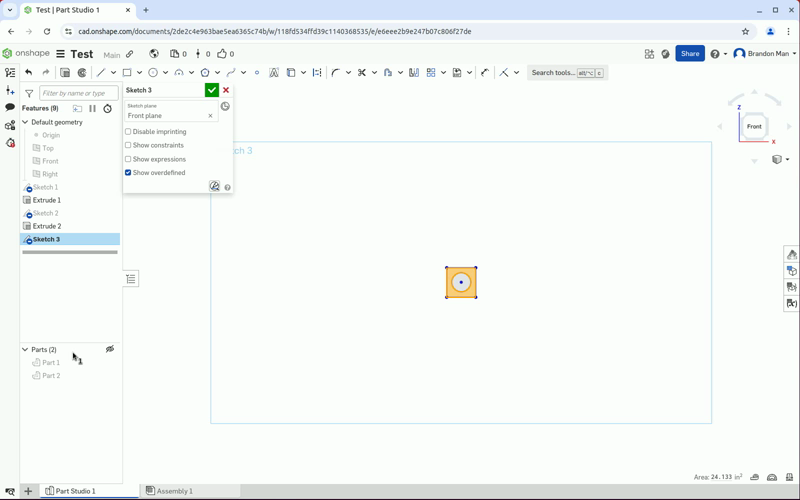
key(shift+y)
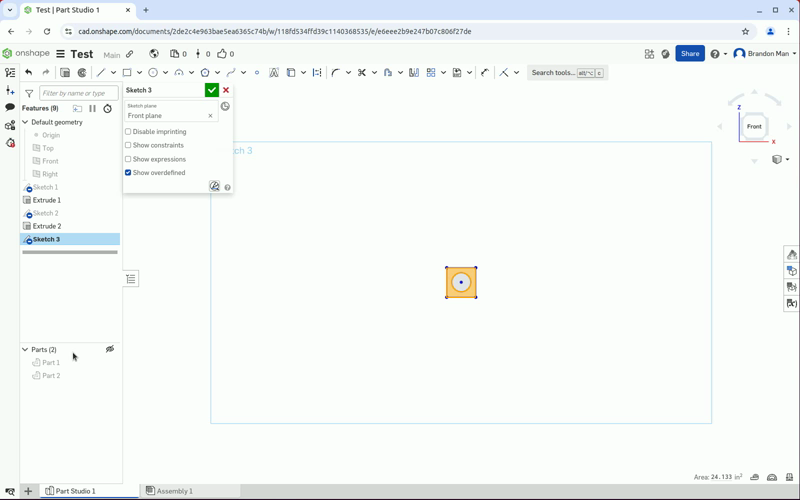
key(shift+e)
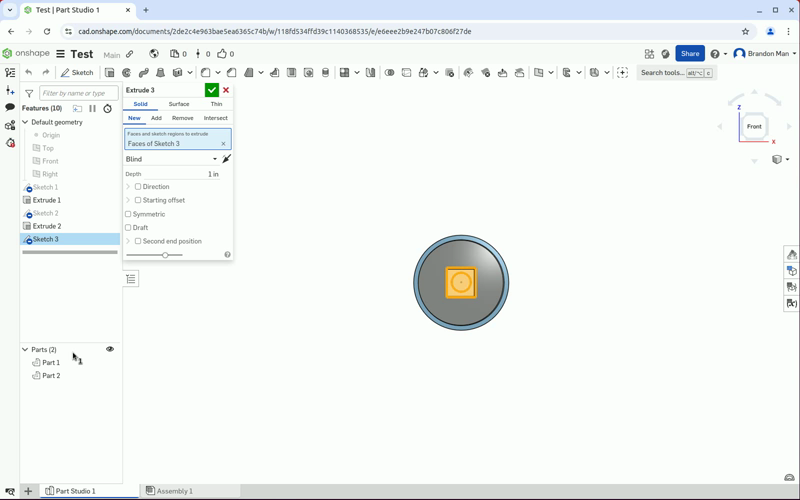
mouse_move(143, 106)
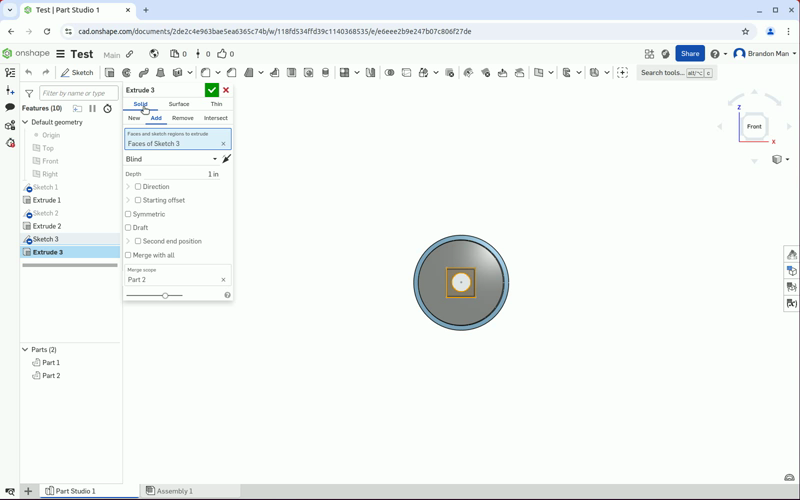
click(143, 106)
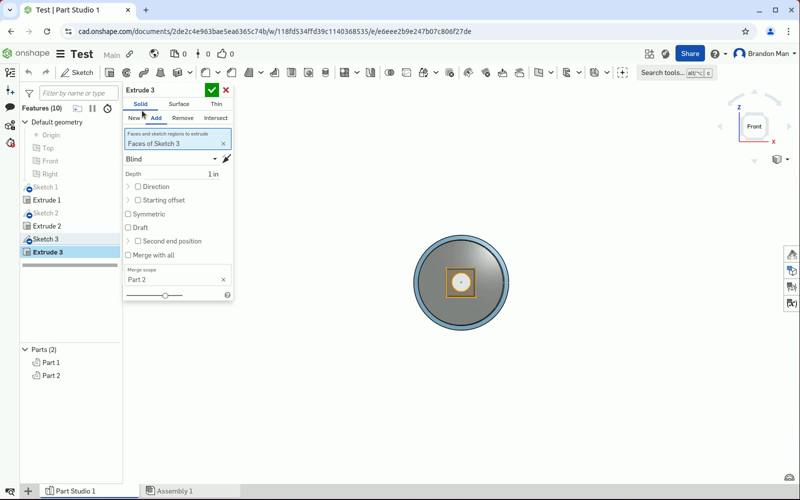
mouse_move(137, 120)
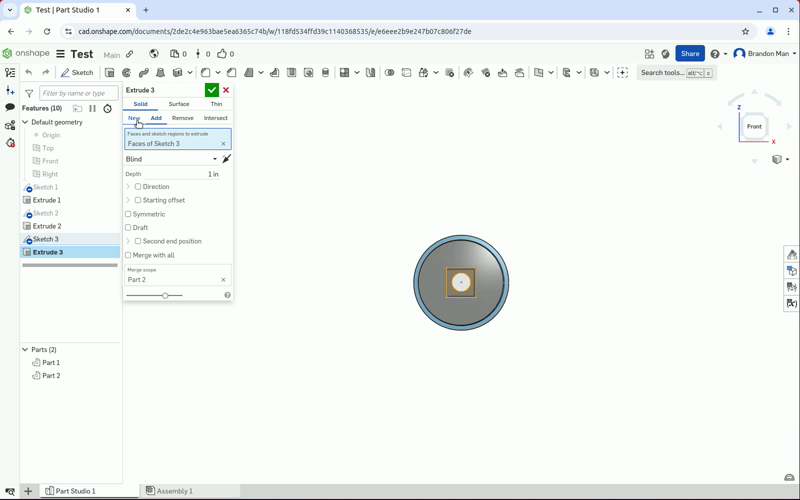
click(137, 120)
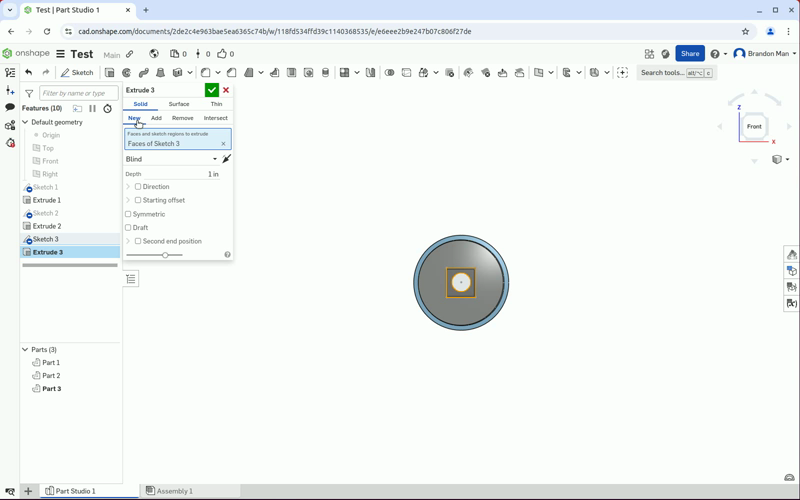
key(tab, 4)
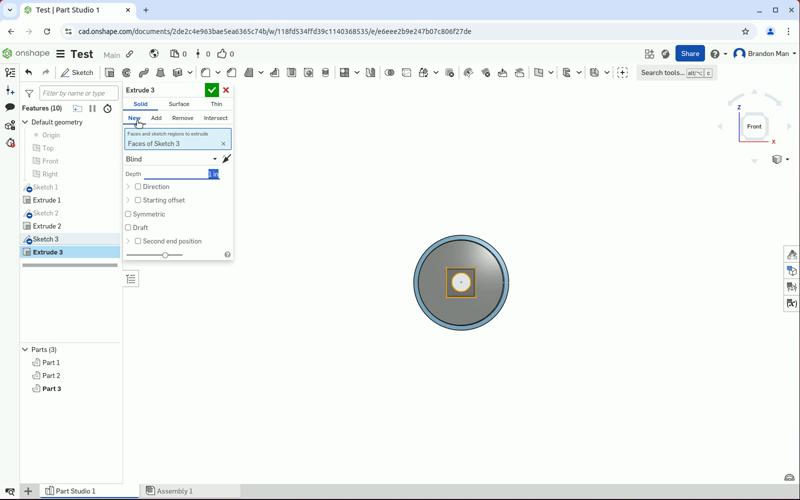
text(14.202)
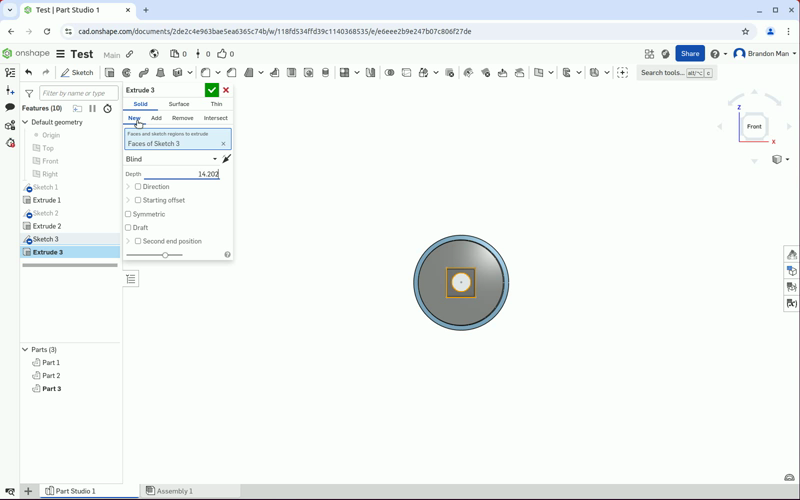
key(enter)
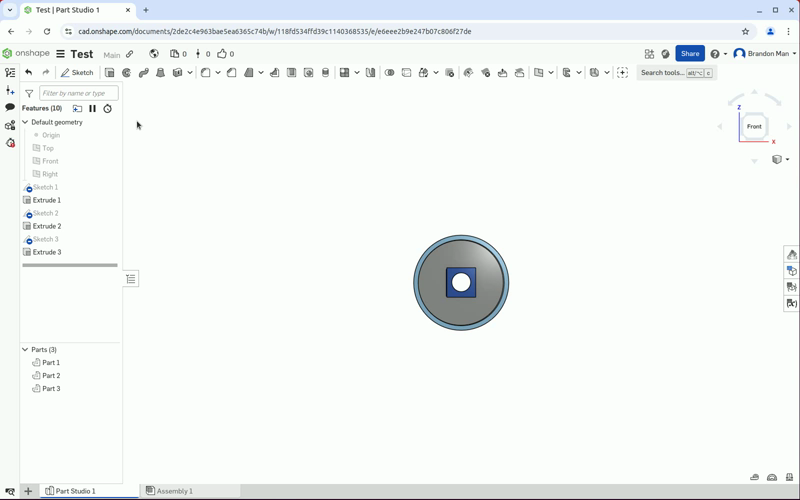
key(shift+h)
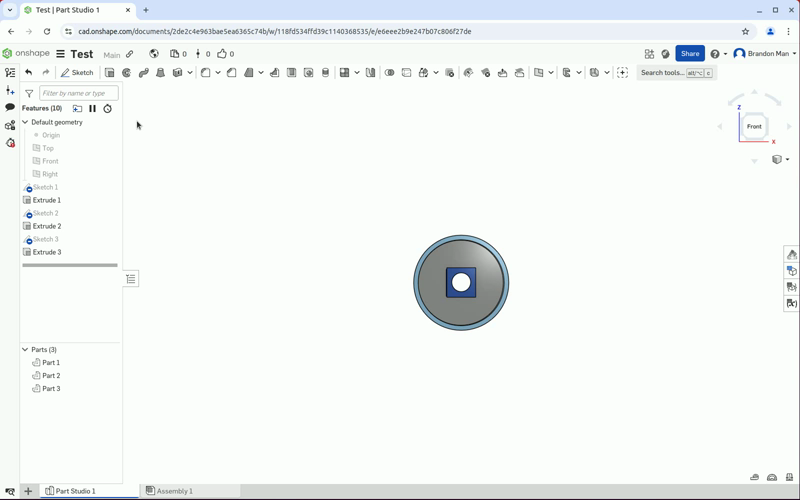
key(shift+h)
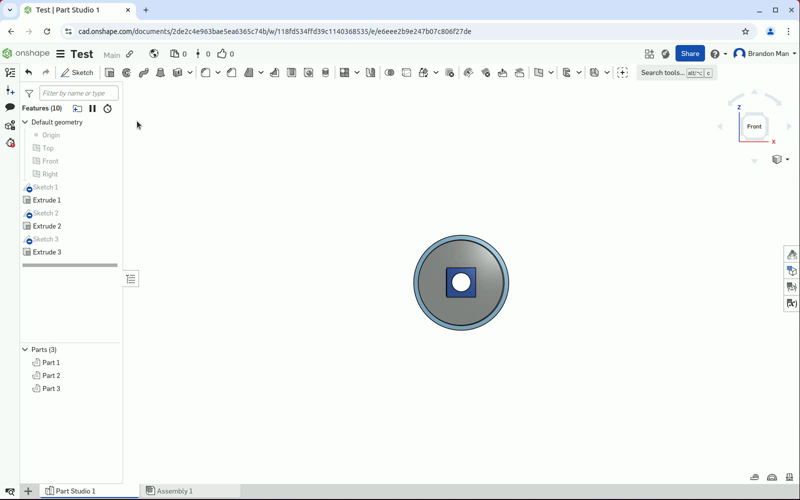
mouse_move(73, 189)
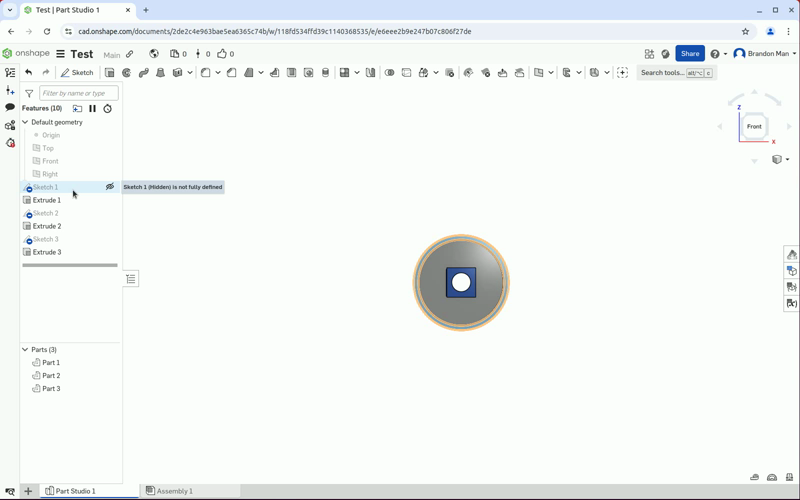
click(73, 189)
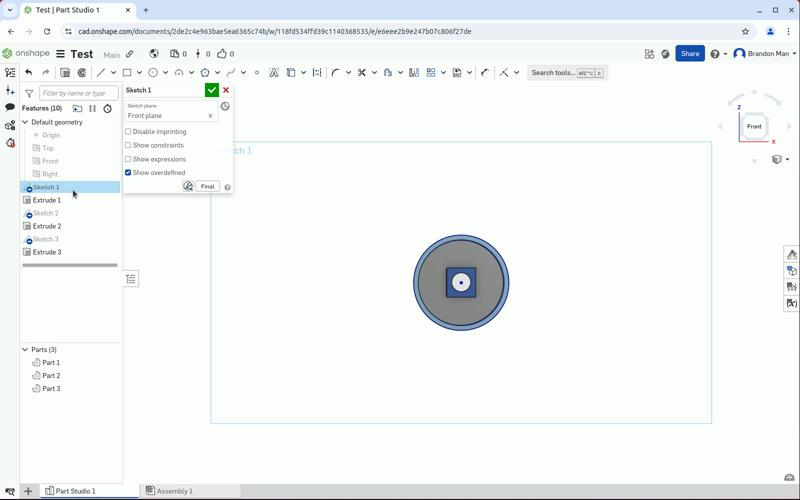
mouse_move(229, 92)
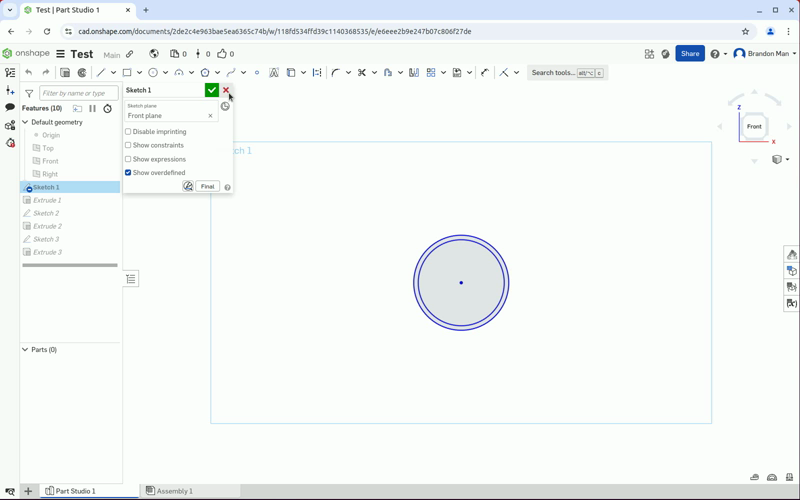
click(229, 92)
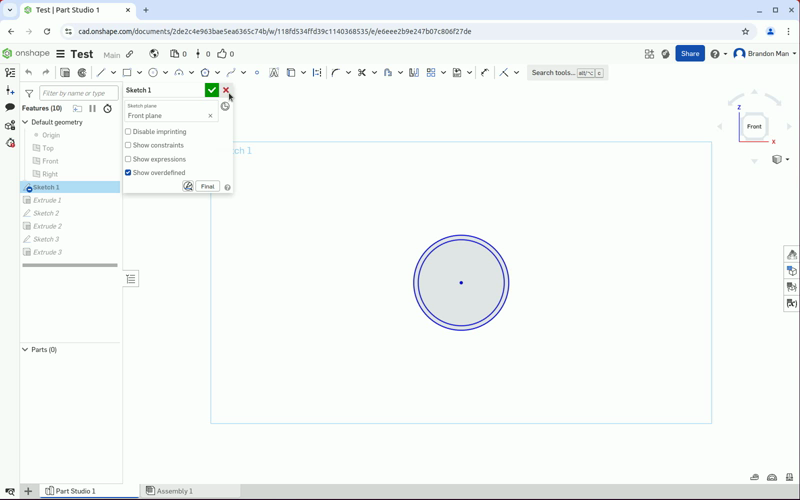
key(shift+s)
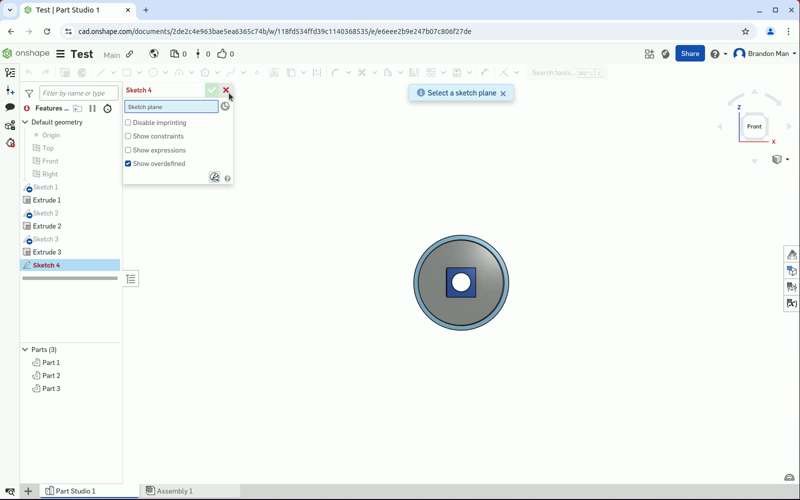
mouse_move(73, 163)
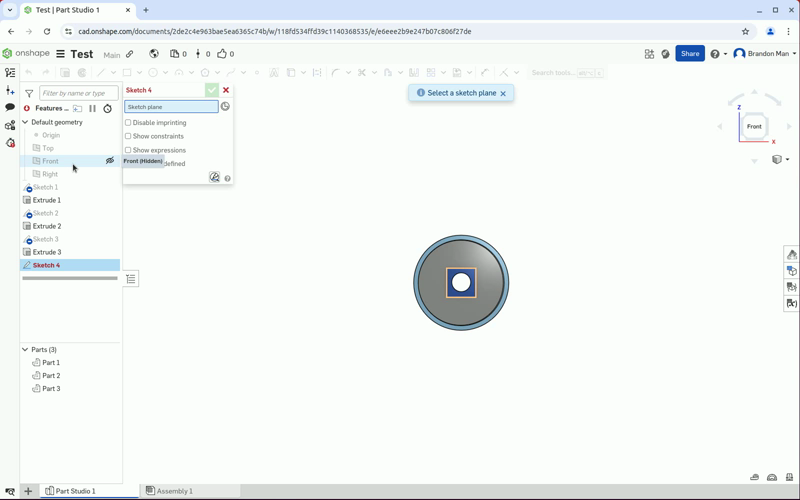
click(73, 163)
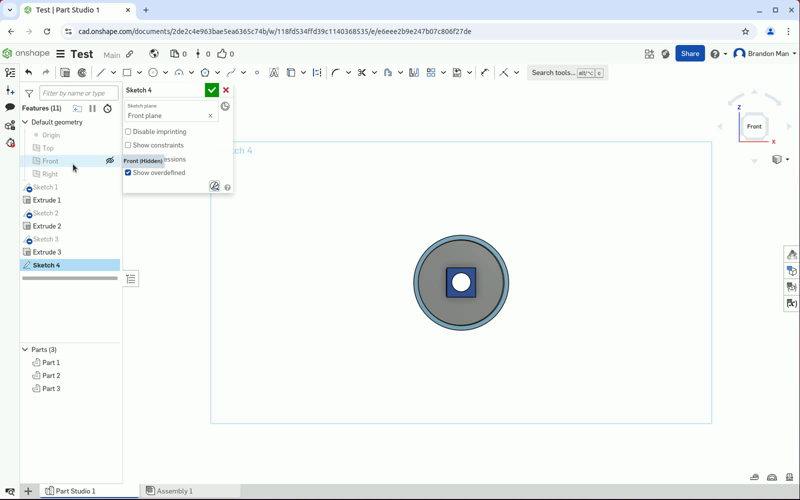
mouse_move(73, 352)
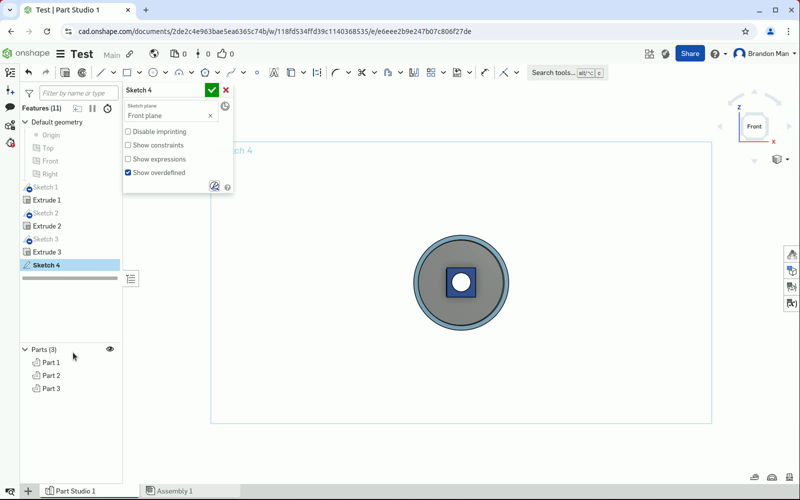
key(y)
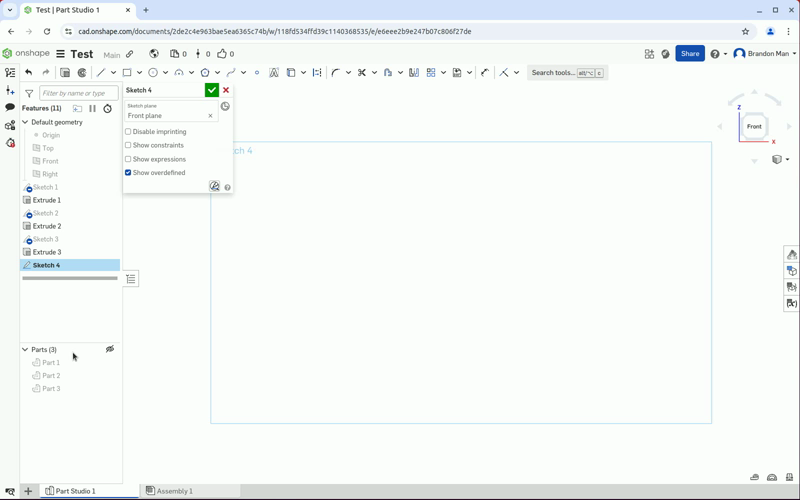
key(c)
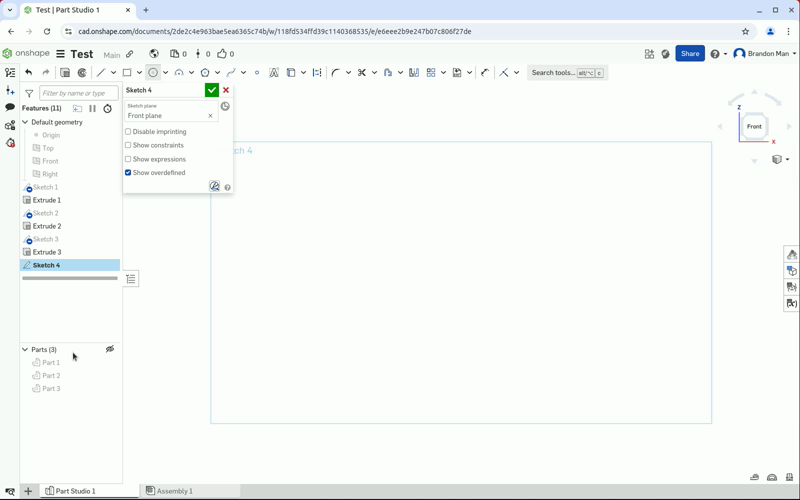
key_down(shift)
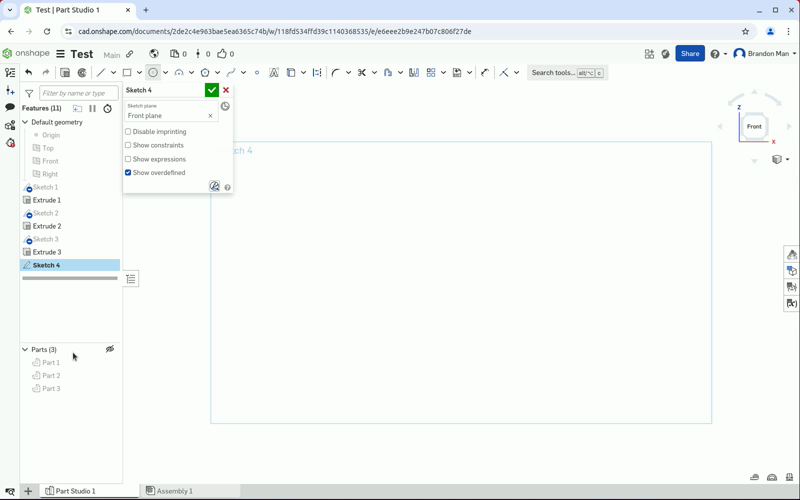
mouse_move(460, 282)
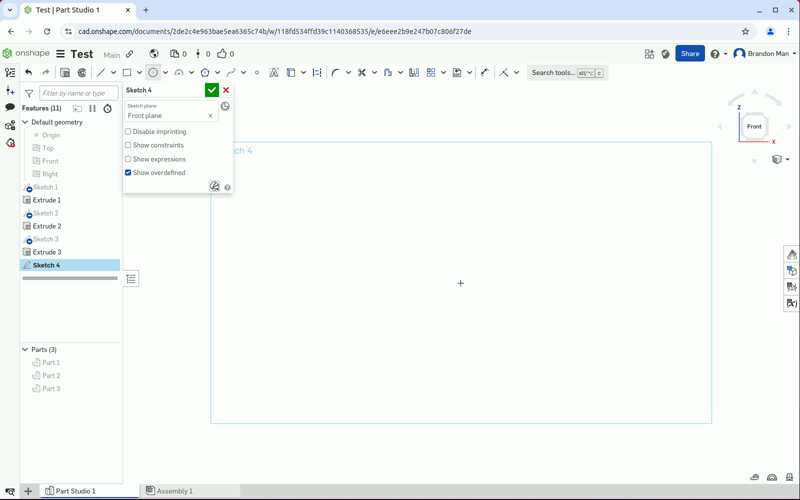
click(460, 282)
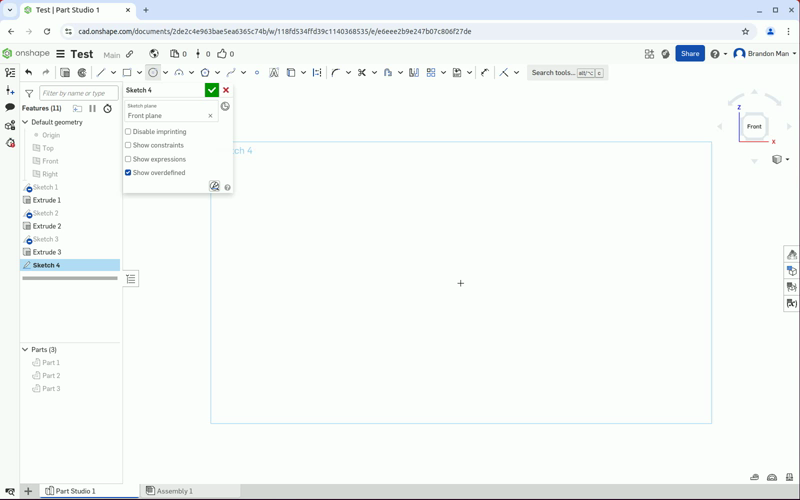
key_up(shift)
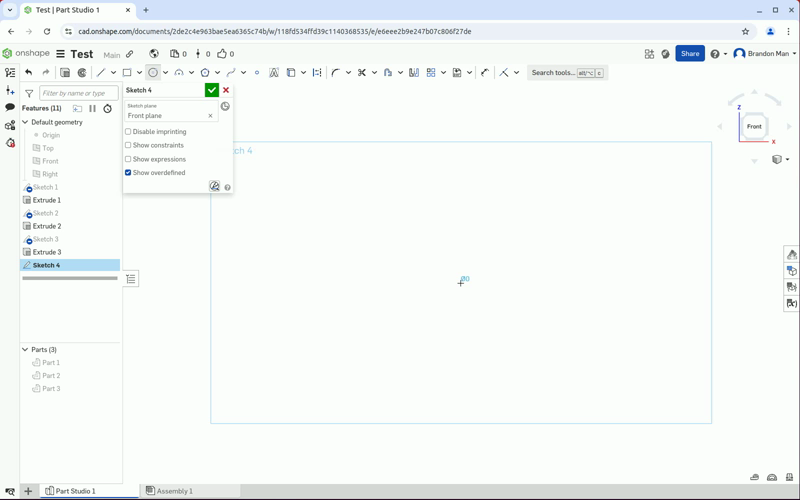
mouse_move(470, 282)
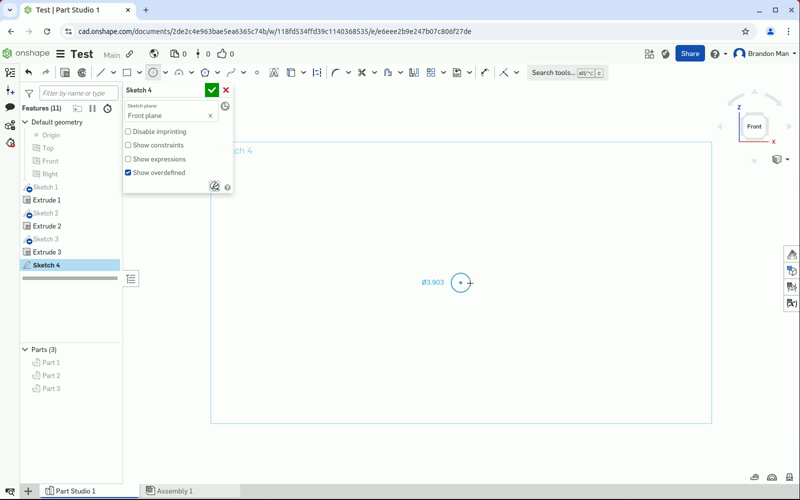
click(470, 282)
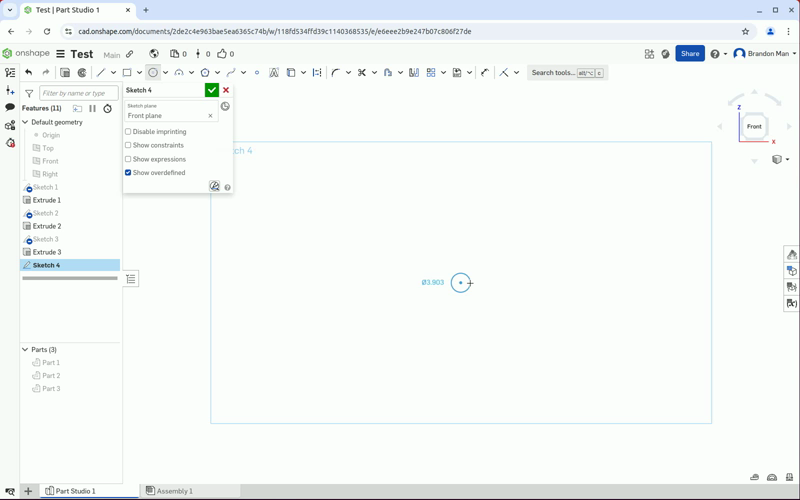
key(esc)
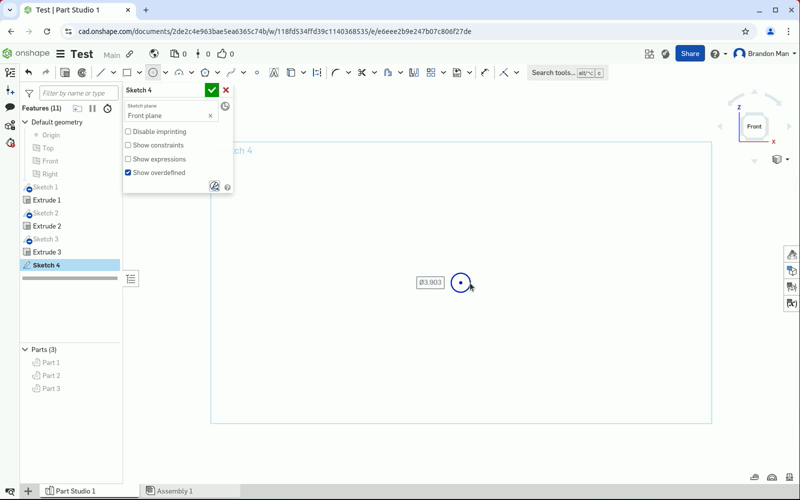
mouse_move(463, 278)
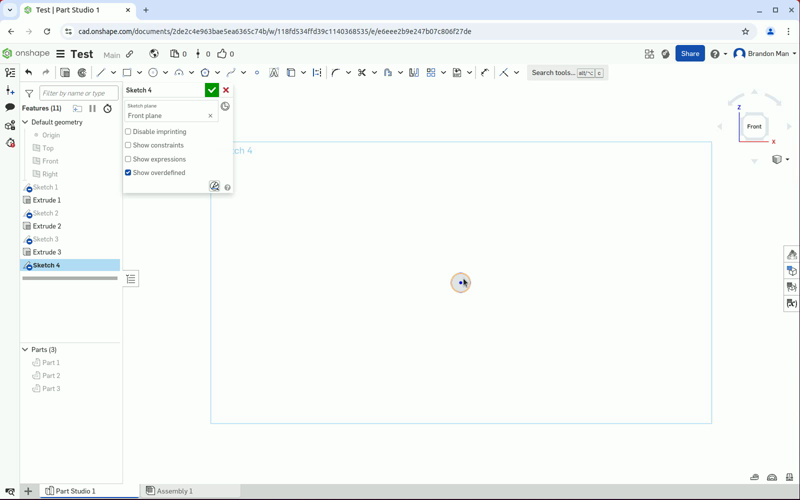
scroll(6)
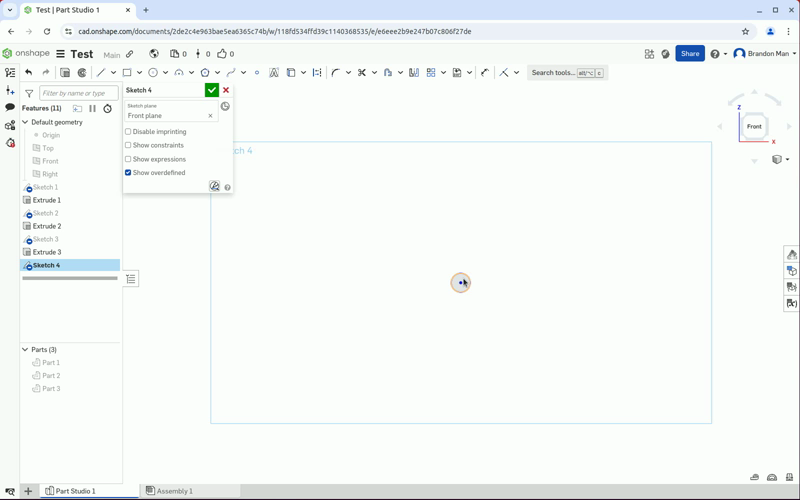
scroll(6)
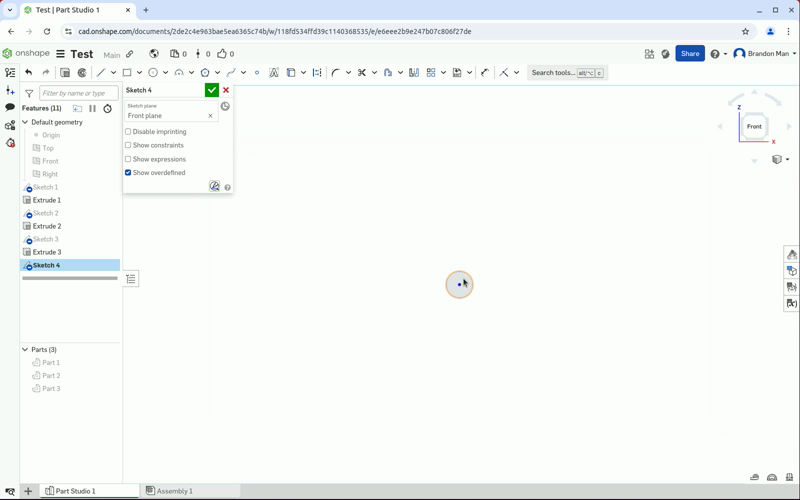
scroll(6)
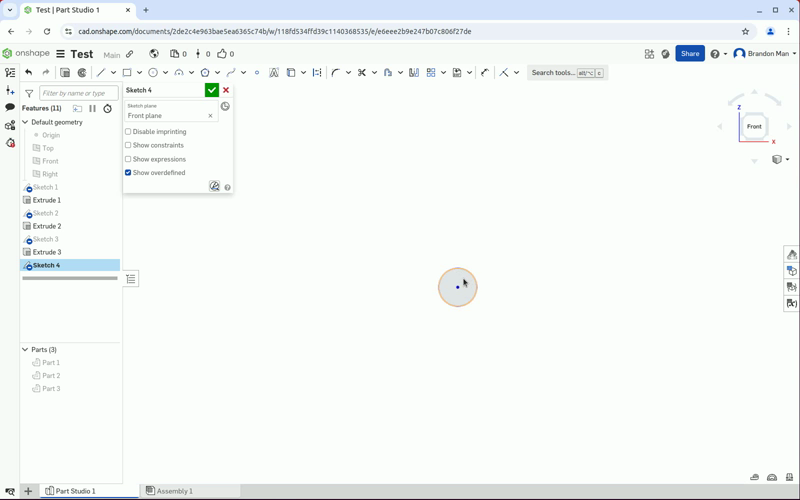
scroll(6)
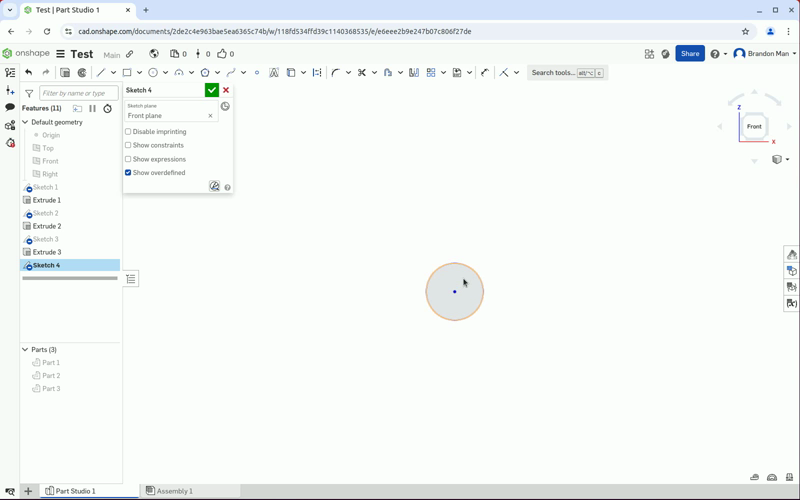
scroll(6)
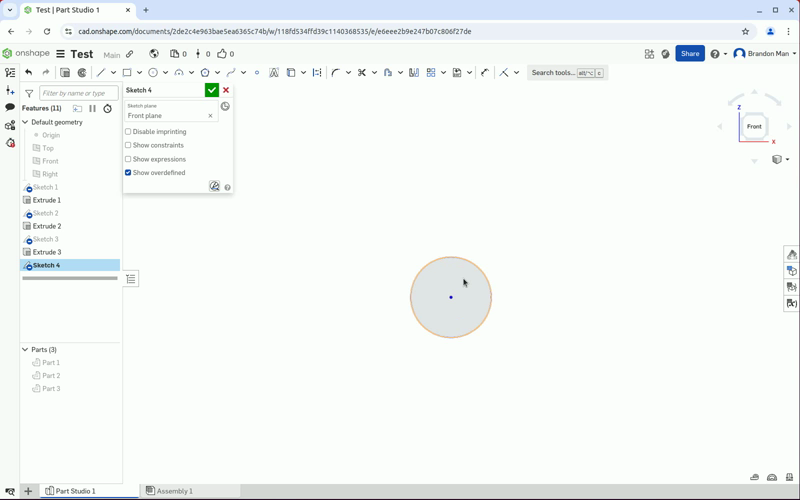
scroll(6)
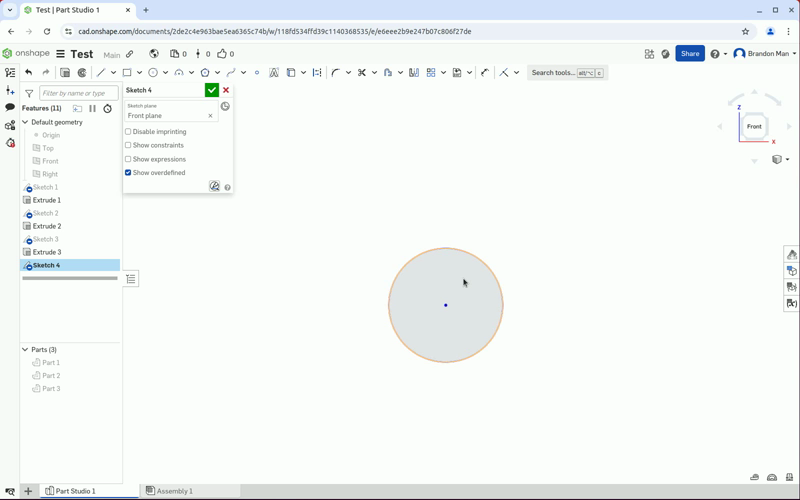
scroll(6)
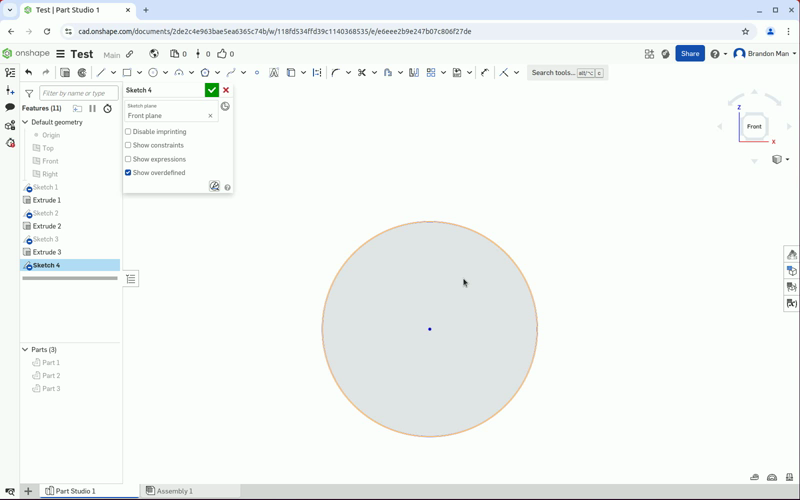
click(463, 278)
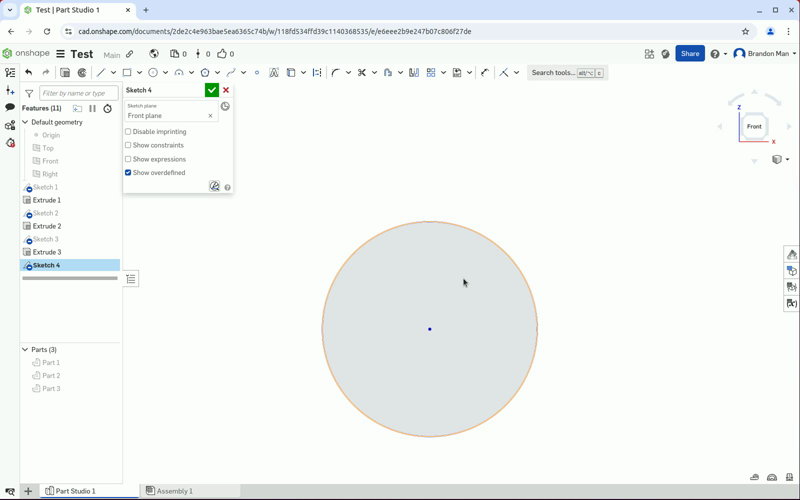
scroll(-6)
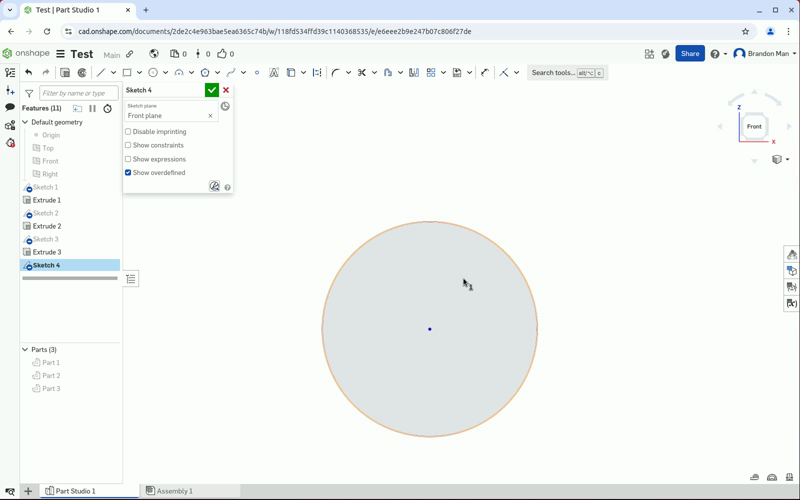
scroll(-6)
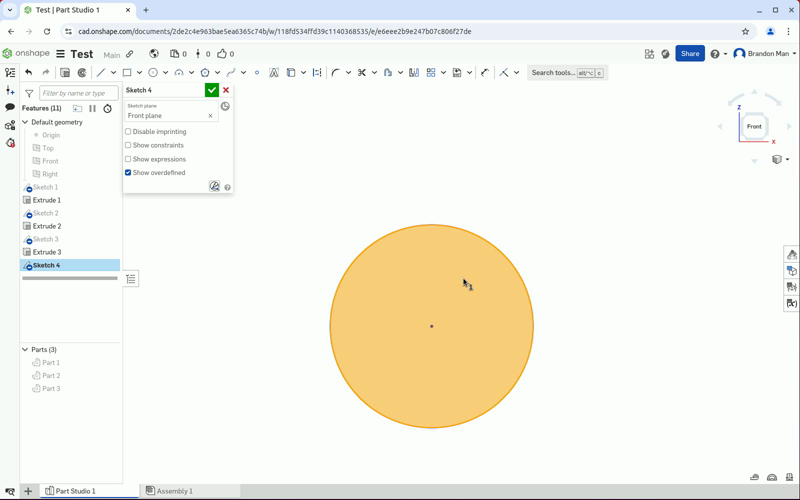
scroll(-6)
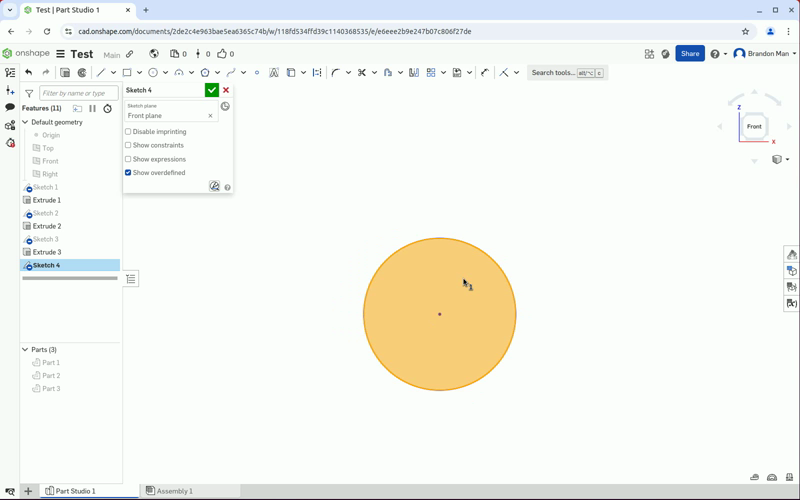
scroll(-6)
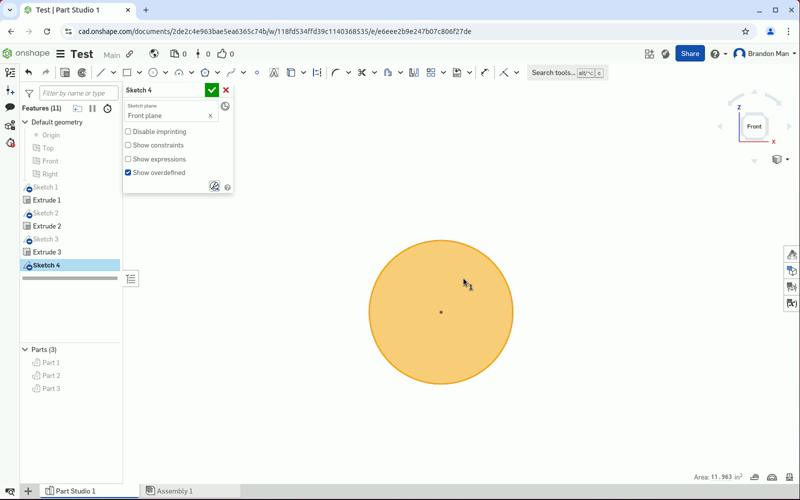
scroll(-6)
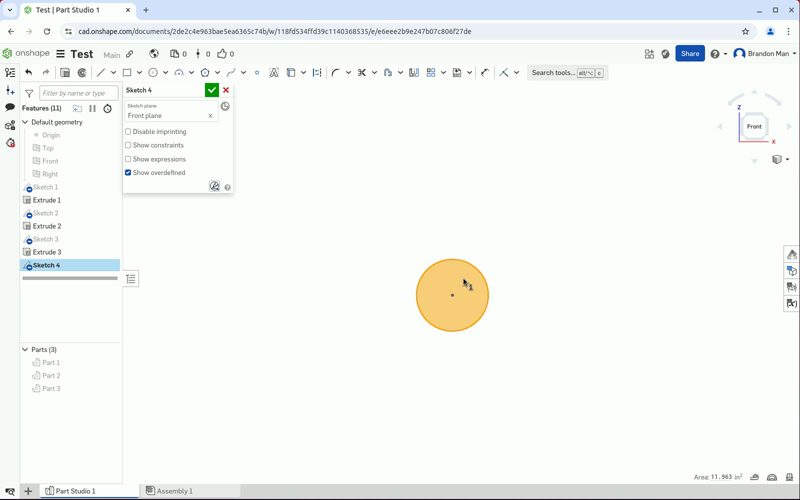
scroll(-6)
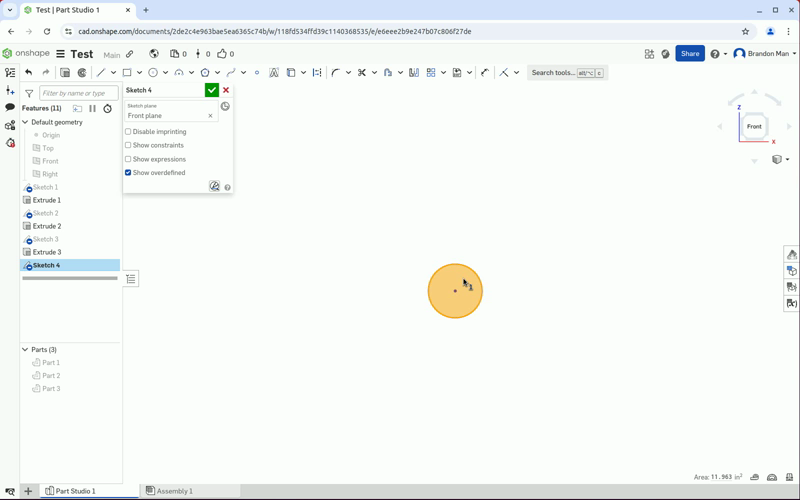
scroll(-6)
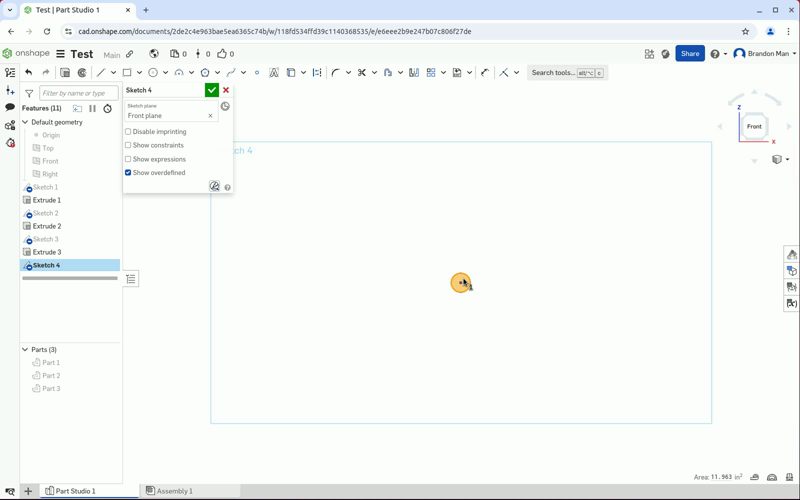
mouse_move(73, 352)
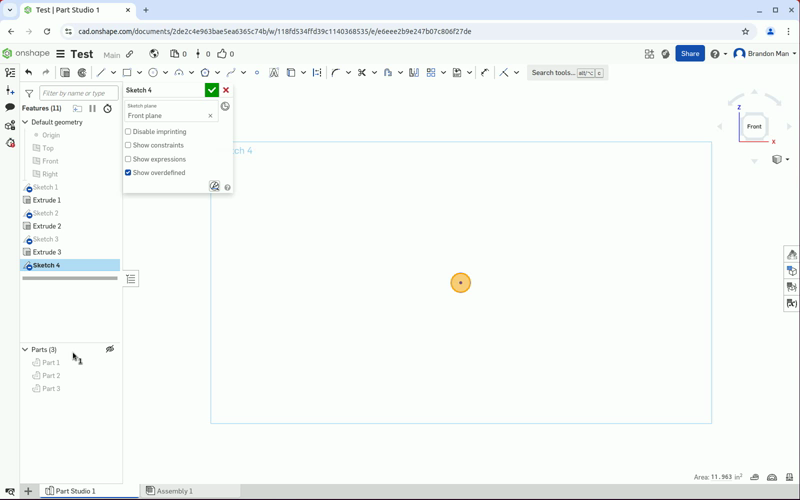
key(shift+y)
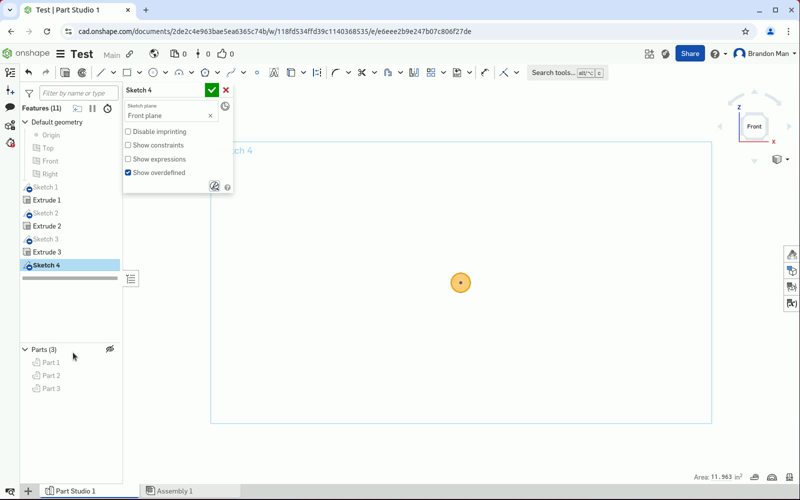
key(shift+e)
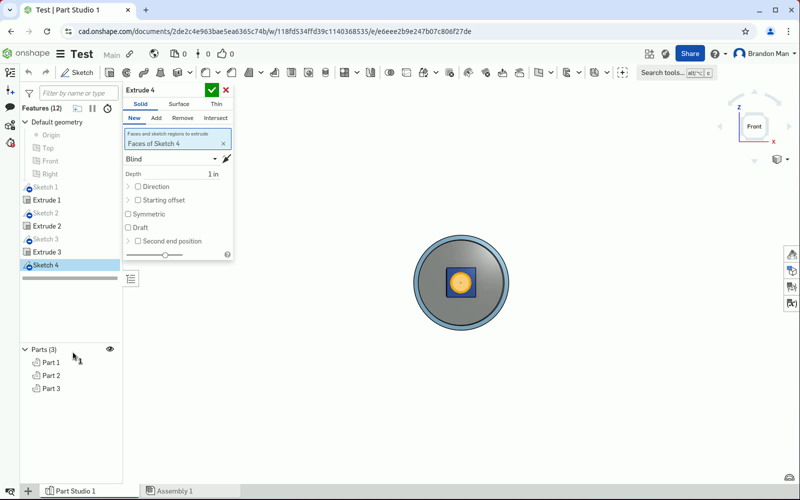
mouse_move(143, 106)
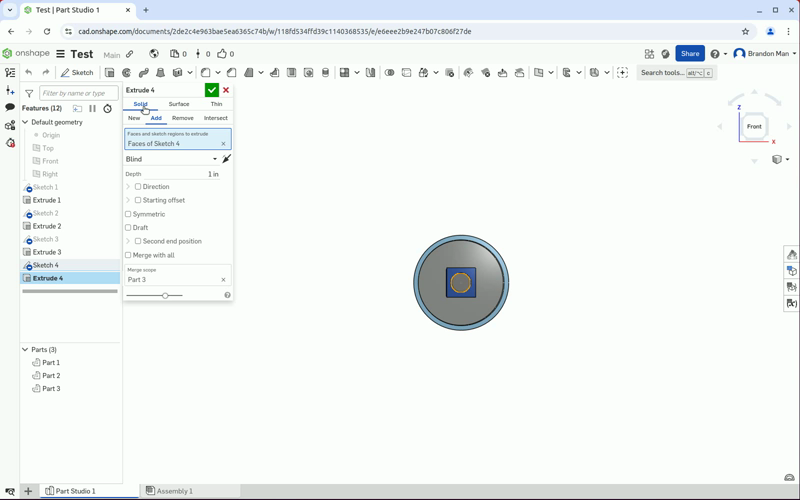
click(143, 106)
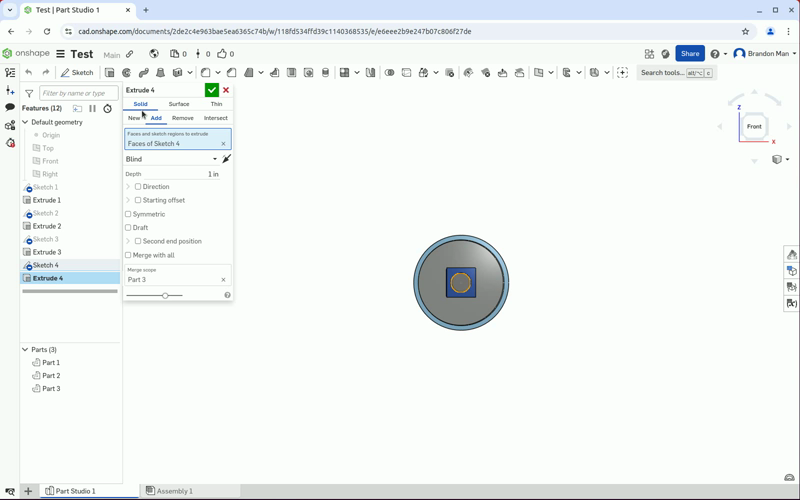
mouse_move(137, 120)
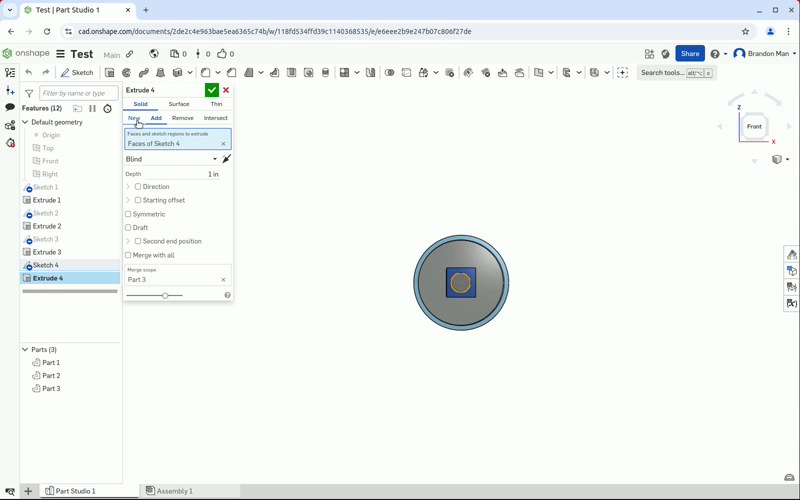
click(137, 120)
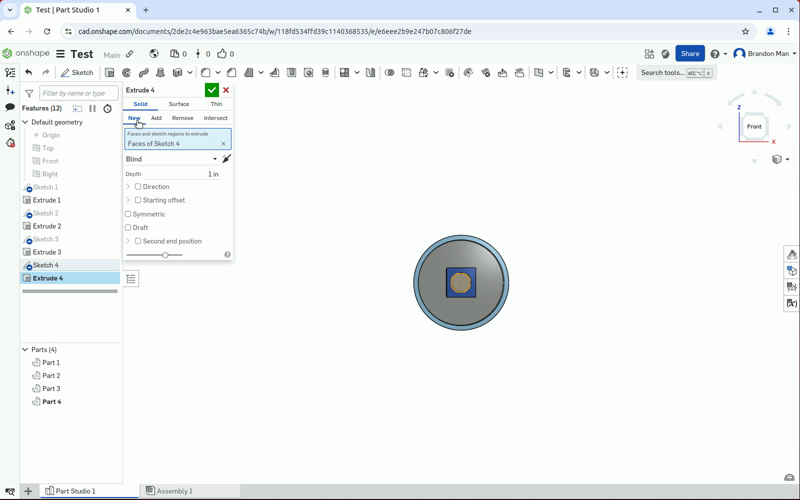
key(tab, 4)
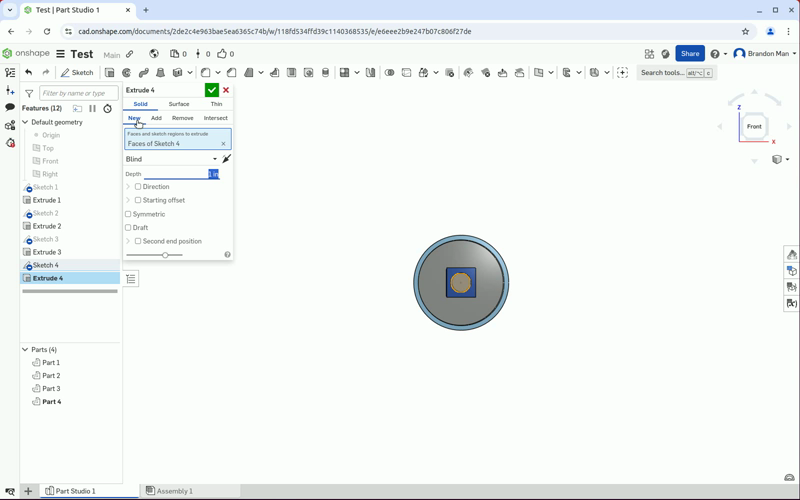
text(23.108)
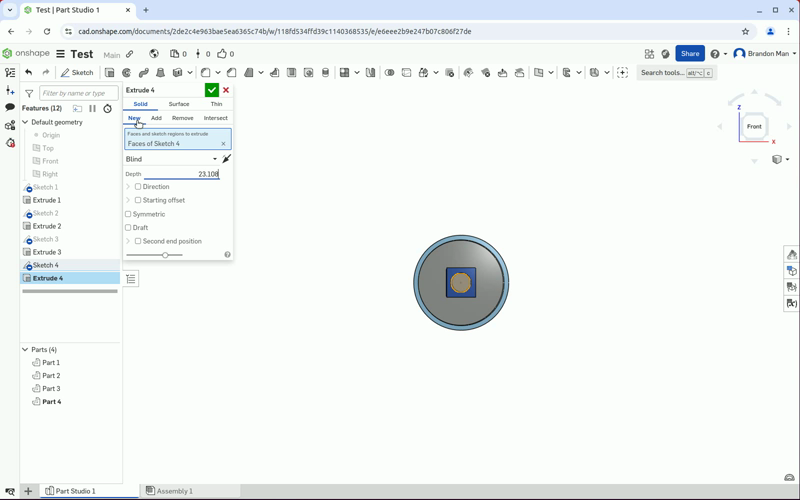
key(enter)
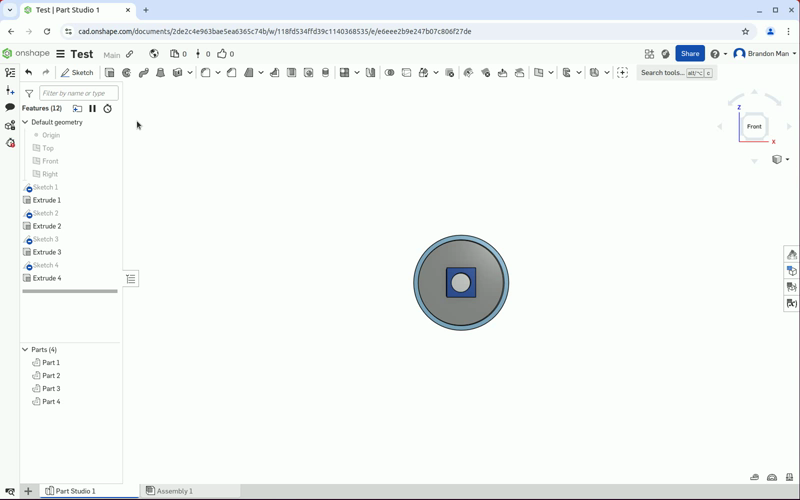
key(shift+h)
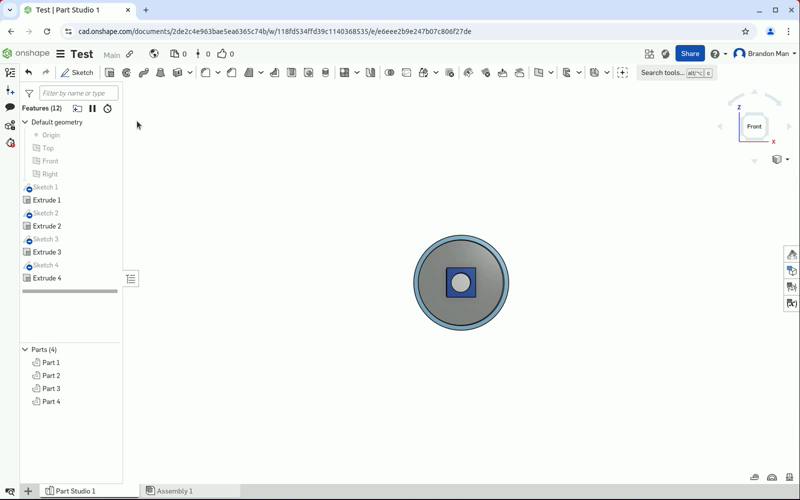
key(shift+h)
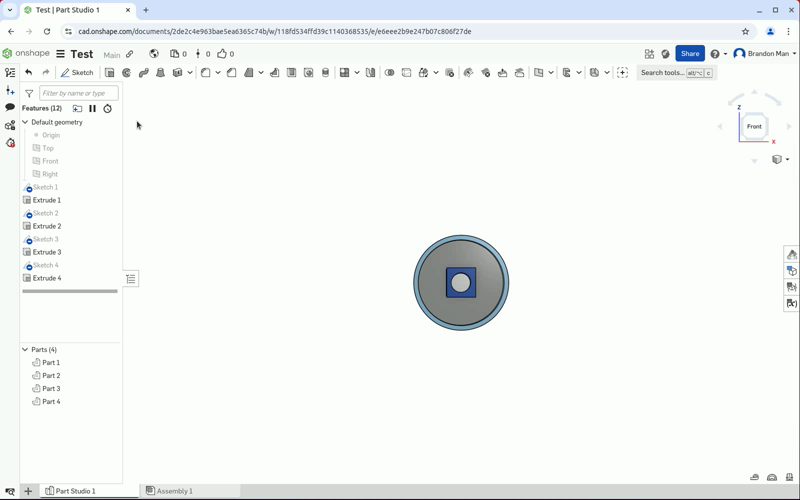
key(shift+7)
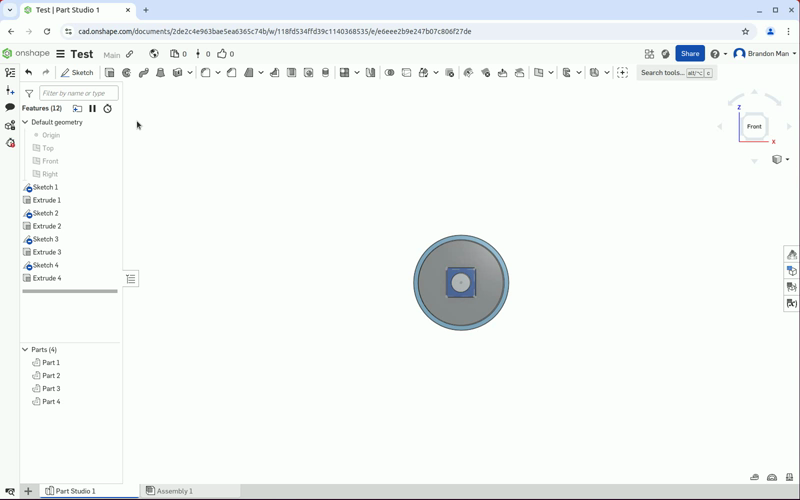
key(left, 2)
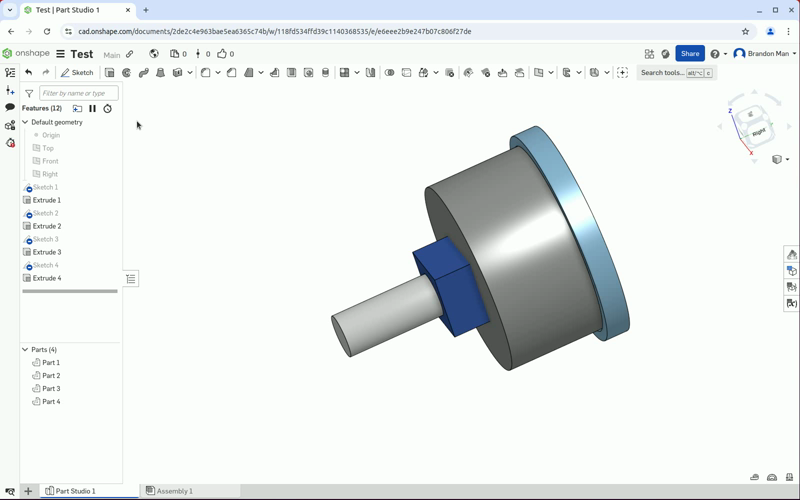
key(down, 2)
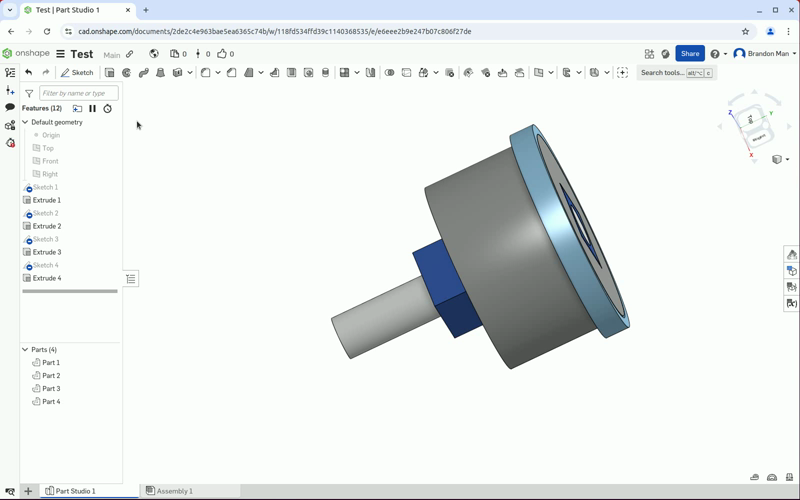
key(up, 2)
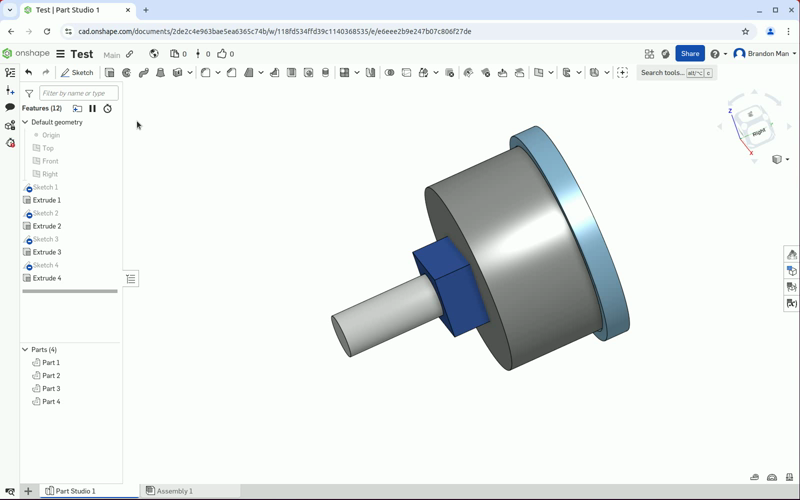
key(right, 2)
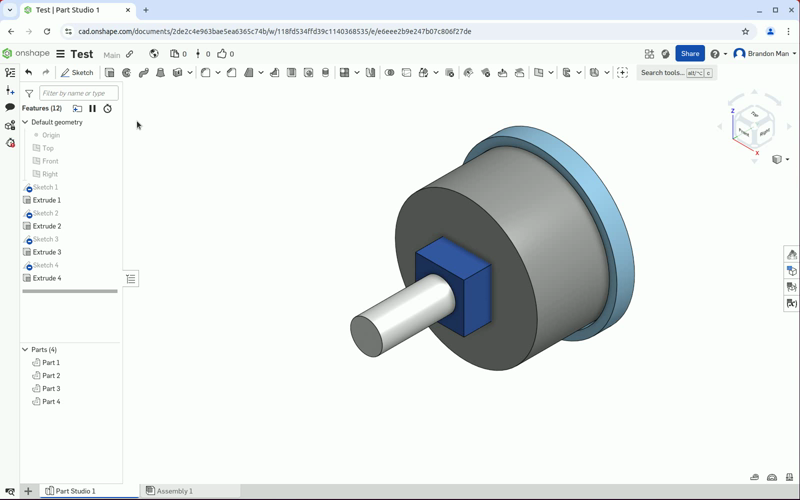
mouse_move(73, 189)
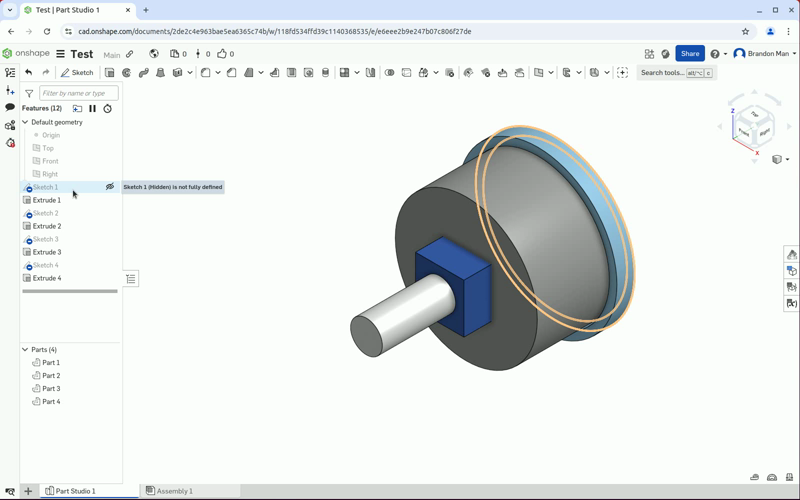
click(73, 189)